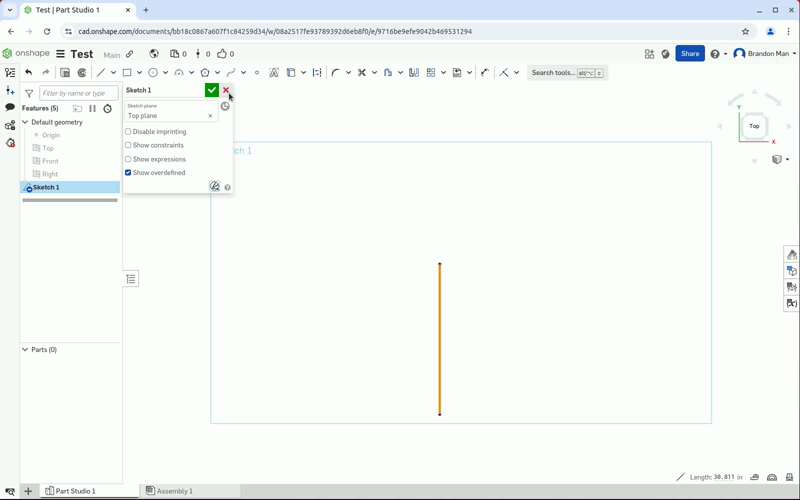
key(shift+h)
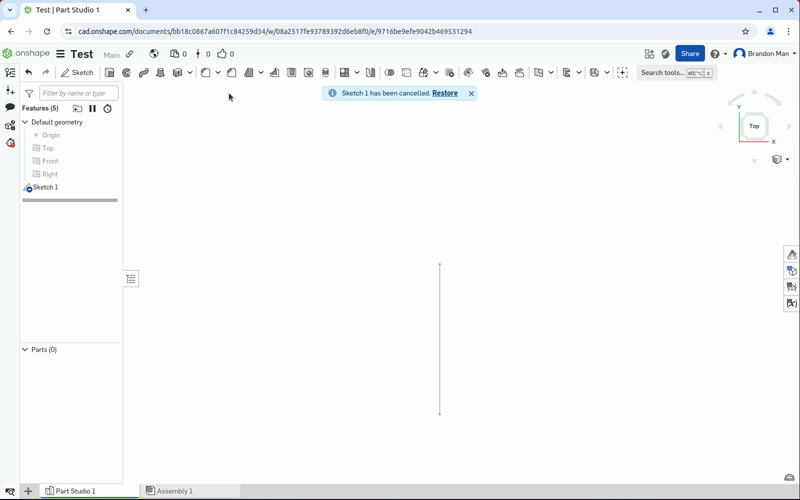
mouse_move(73, 352)
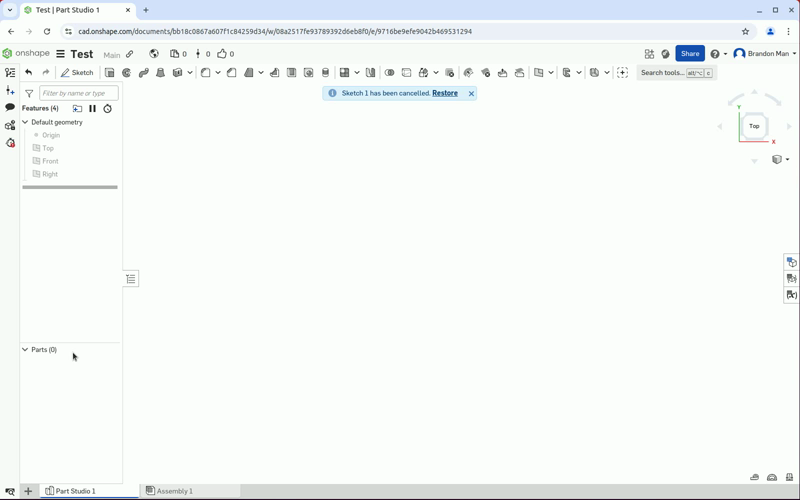
key(y)
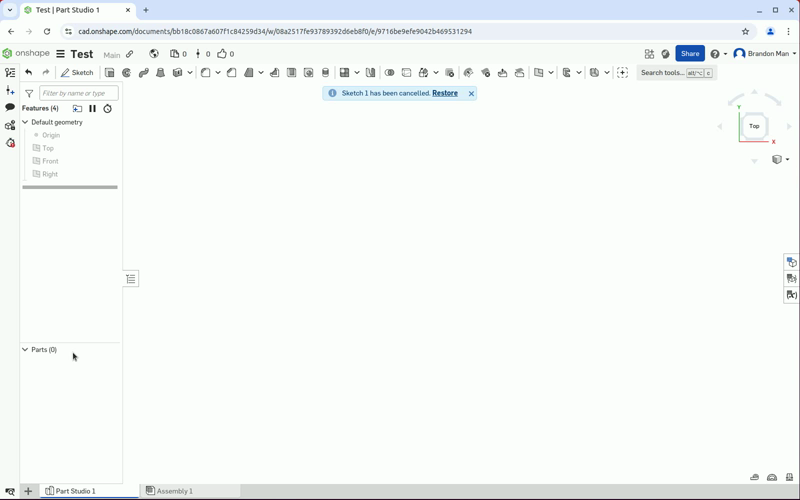
key(shift+p)
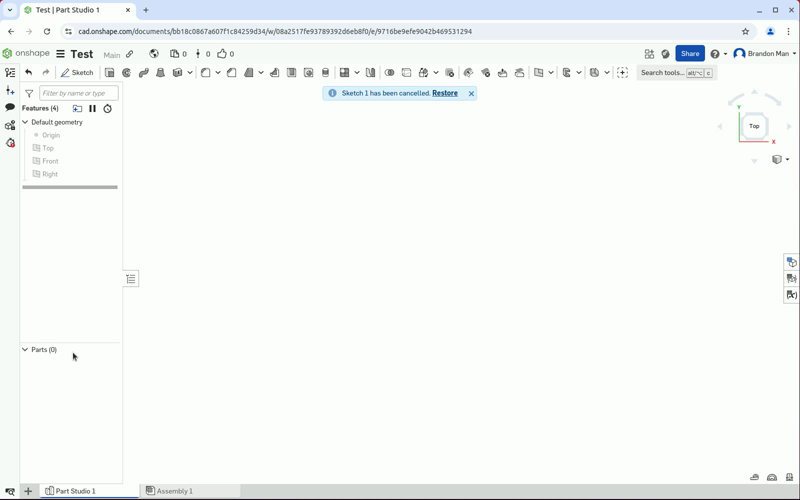
key(space)
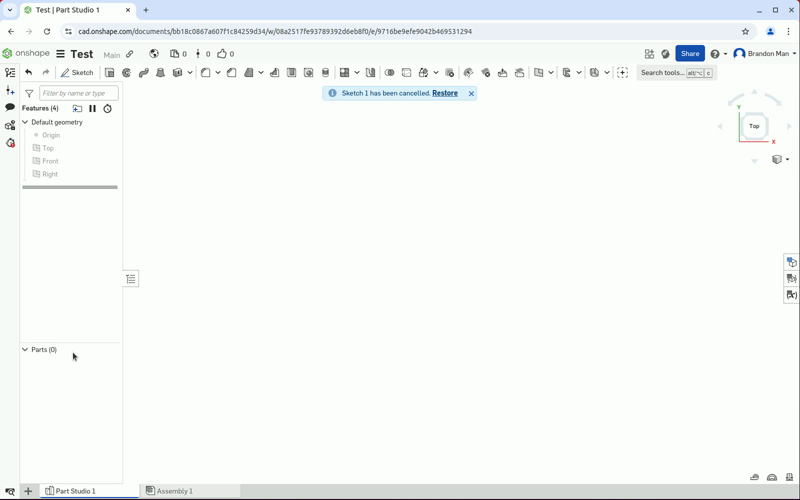
key_down(shift)
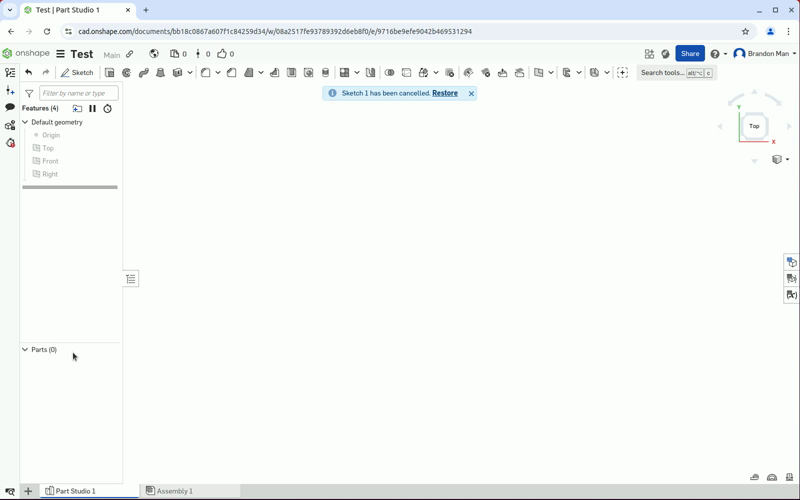
key(up)
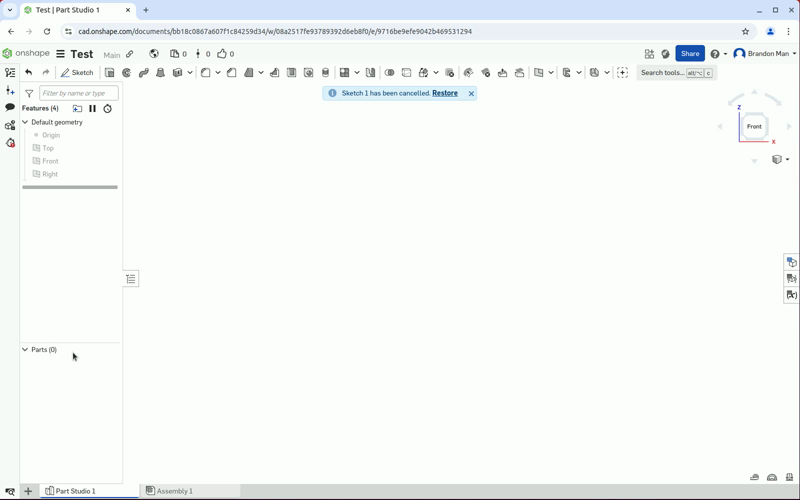
key_up(shift)
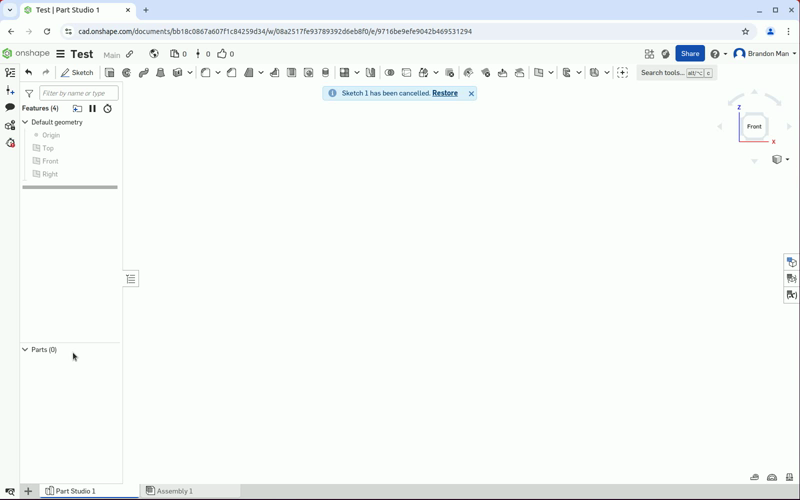
key(space)
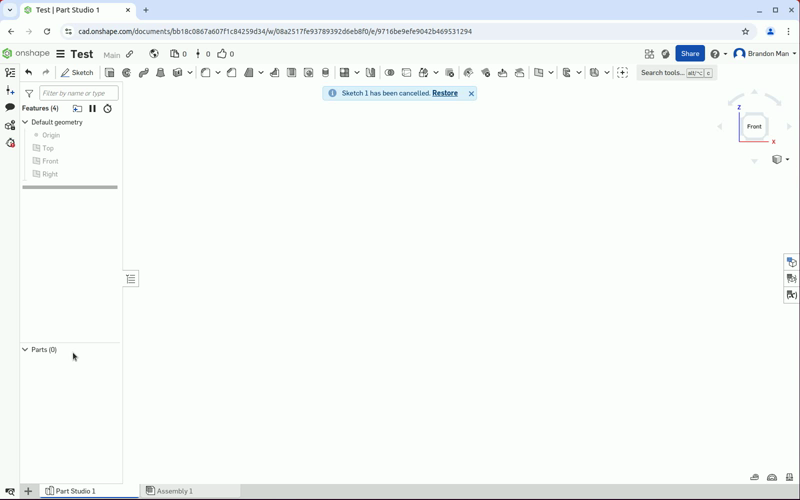
key_down(shift)
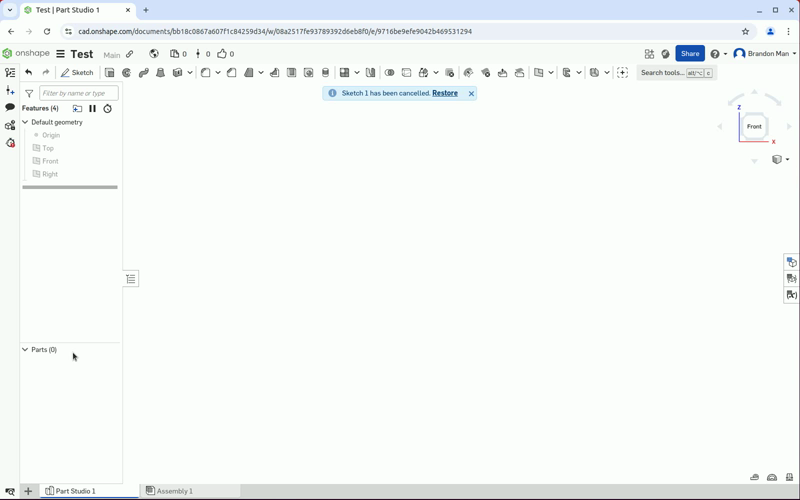
key(left)
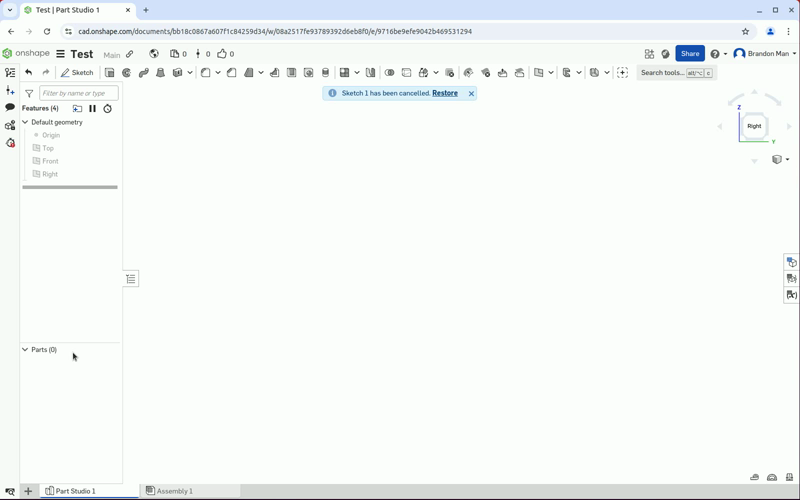
key_up(shift)
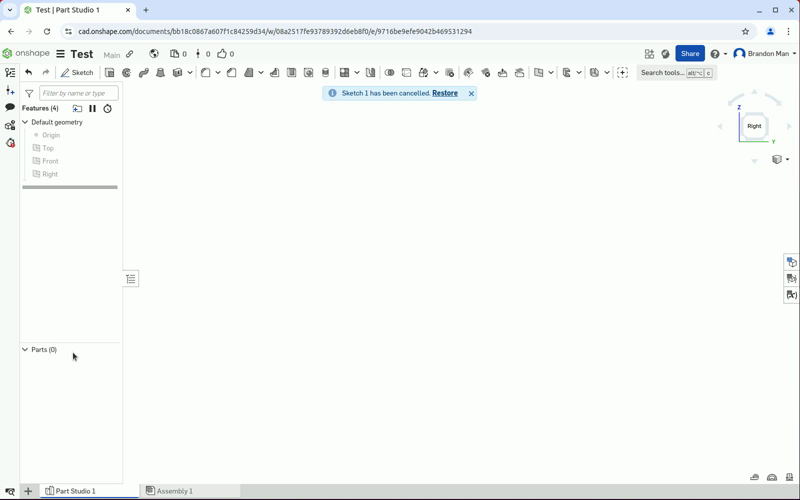
mouse_move(73, 352)
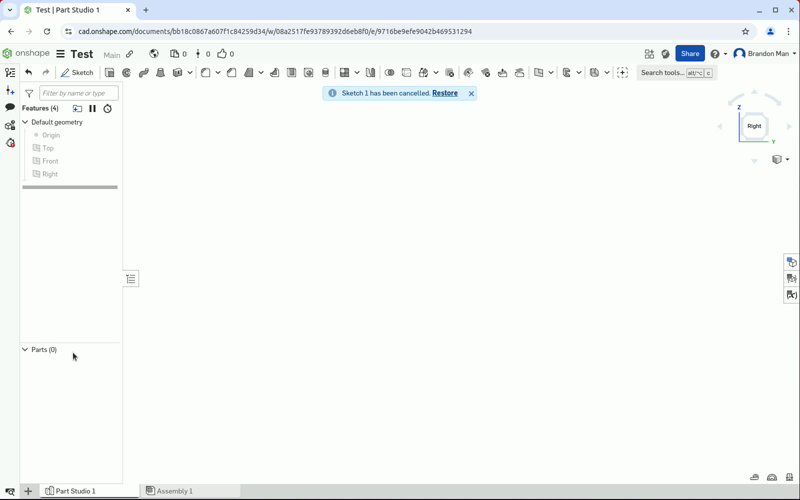
key(shift+y)
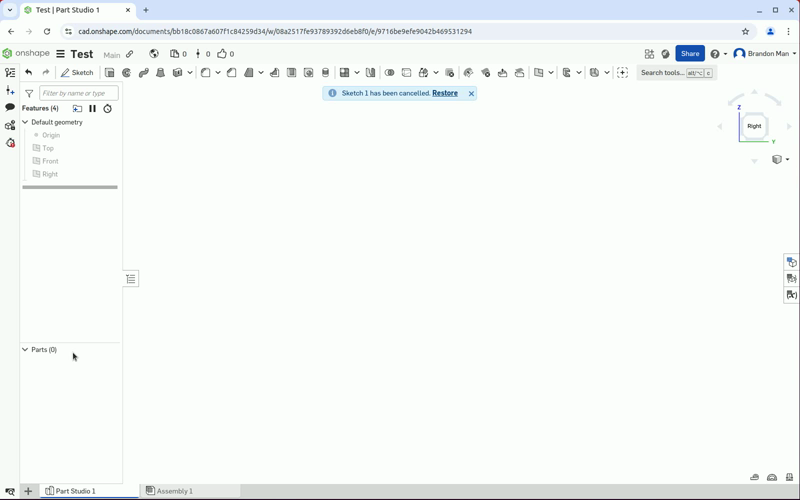
key(shift+s)
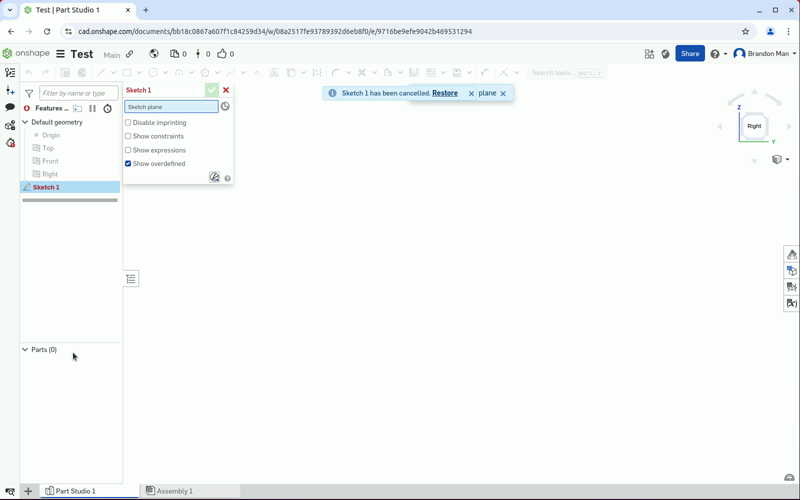
mouse_move(73, 176)
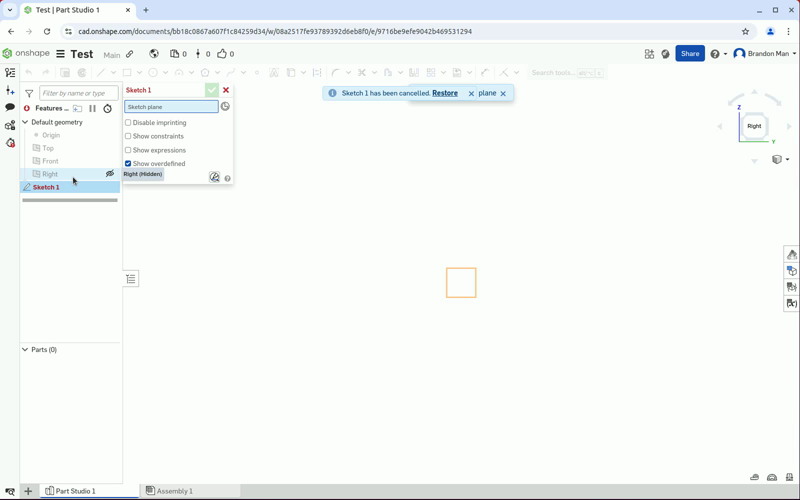
click(73, 176)
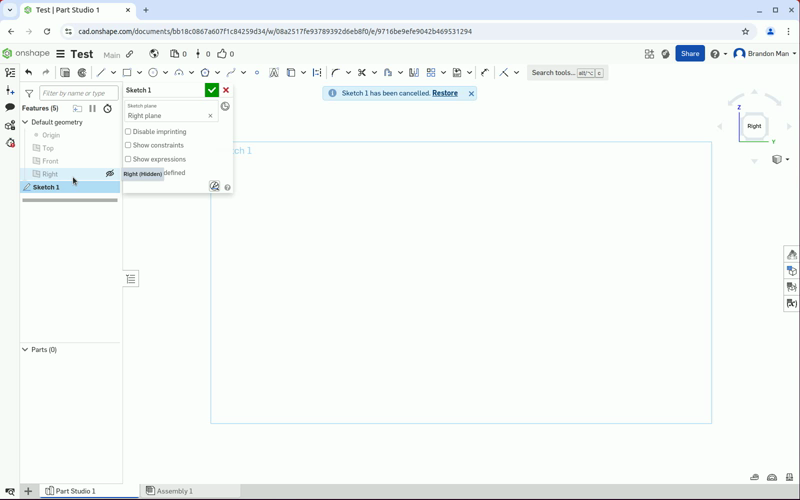
mouse_move(73, 352)
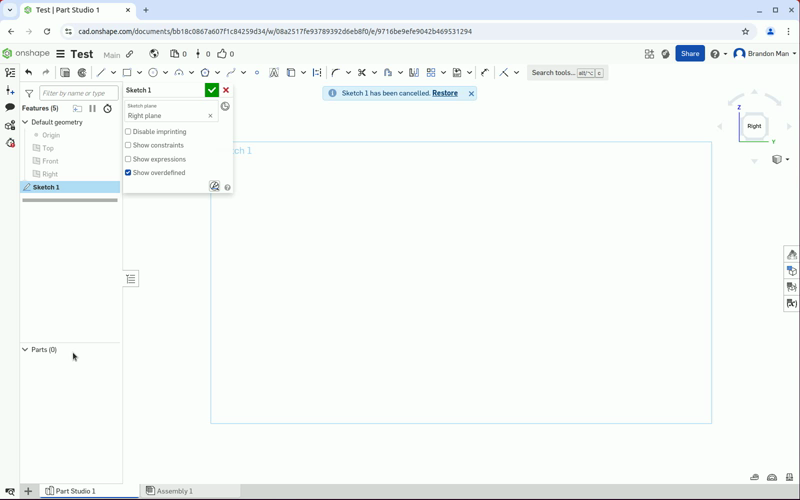
key(y)
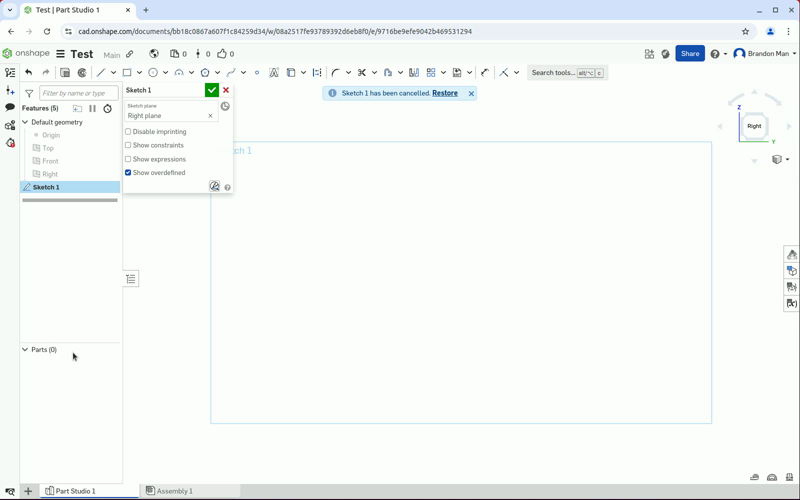
key(l)
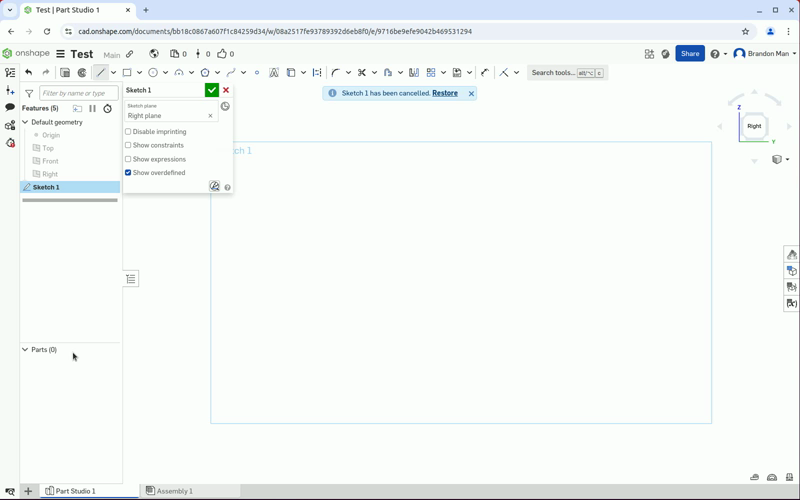
key_down(shift)
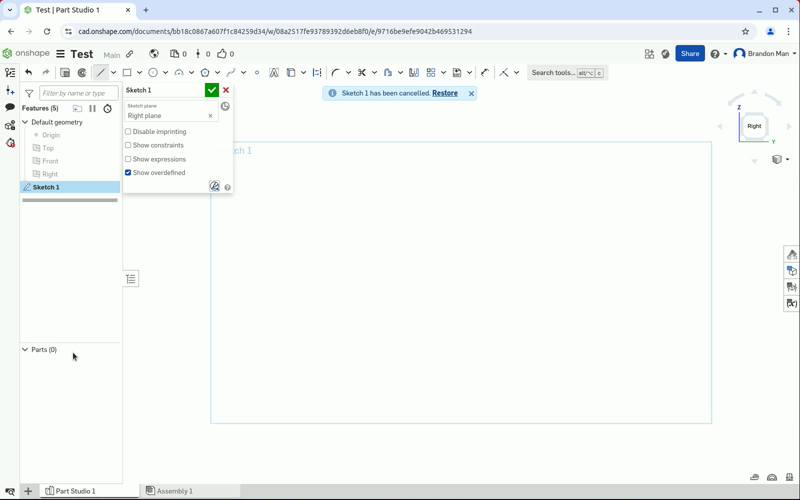
mouse_move(458, 291)
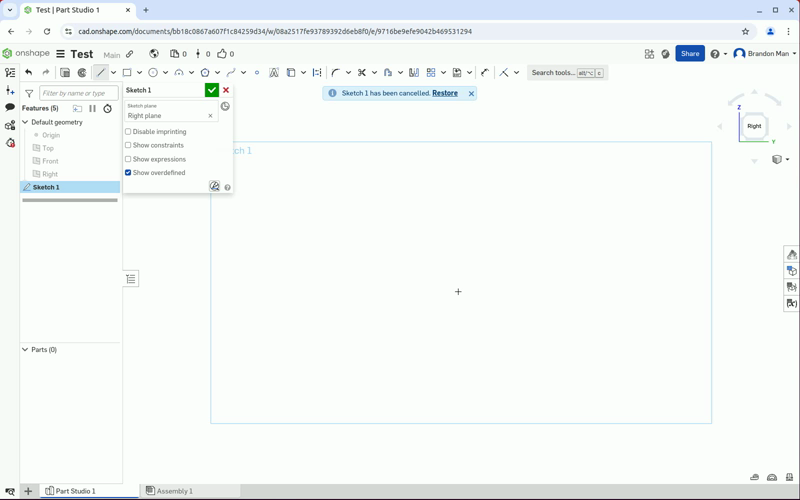
click(458, 291)
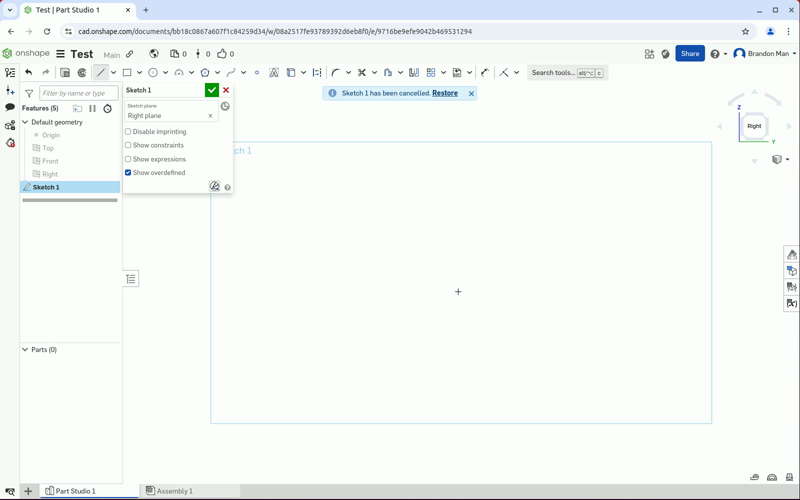
key_up(shift)
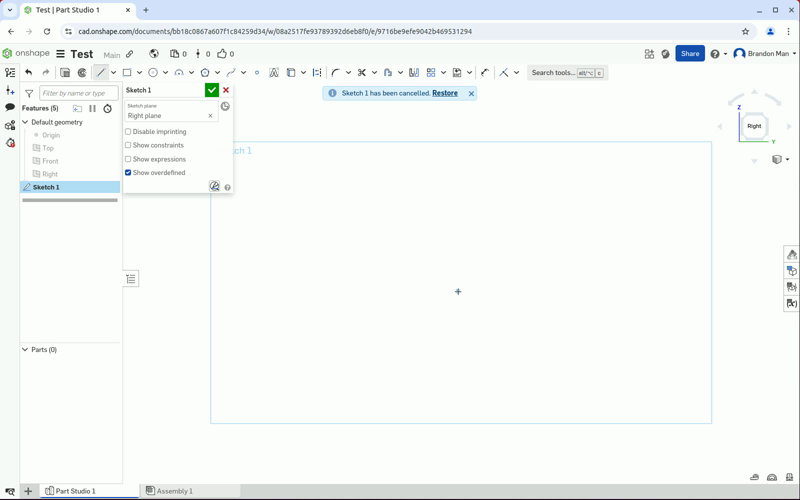
key_down(shift)
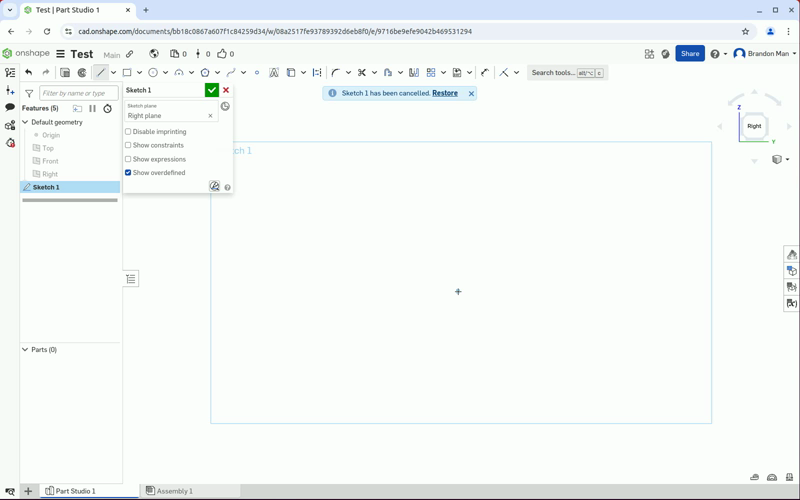
mouse_move(488, 291)
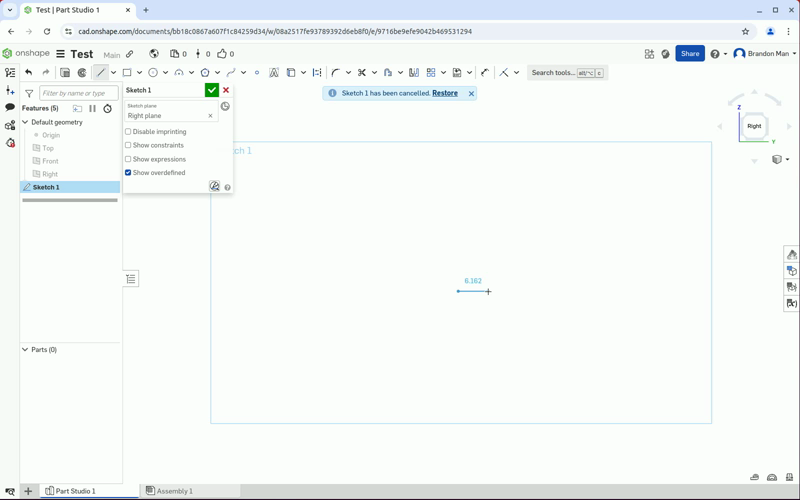
mouse_move(463, 291)
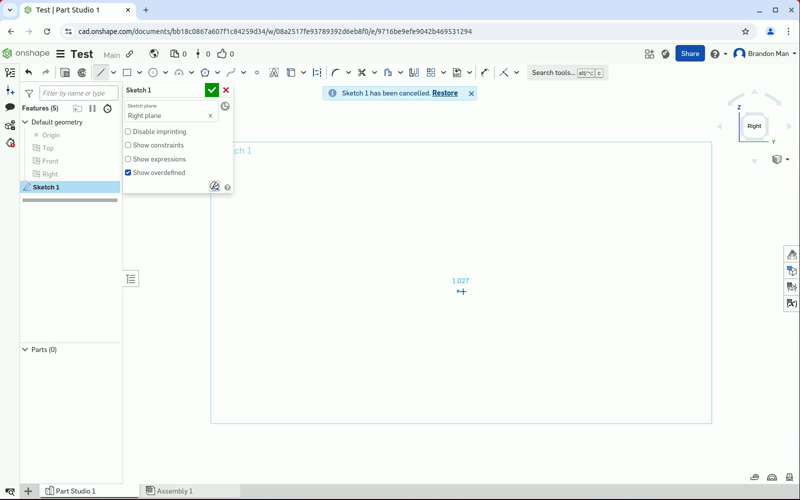
scroll(6)
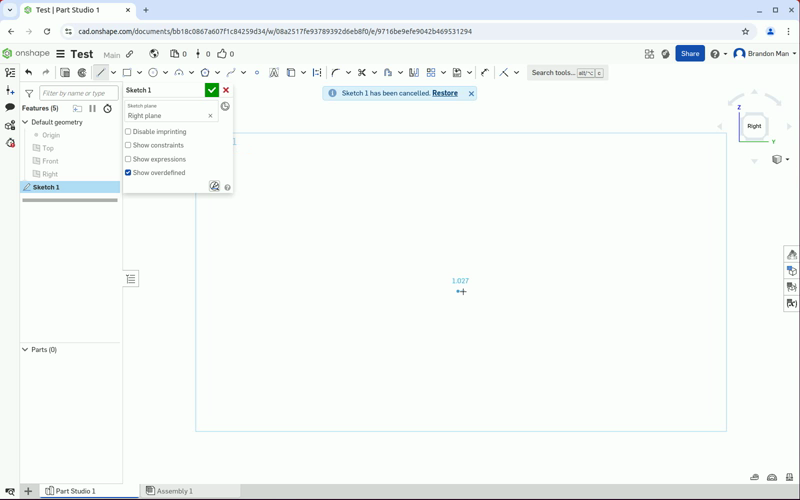
scroll(6)
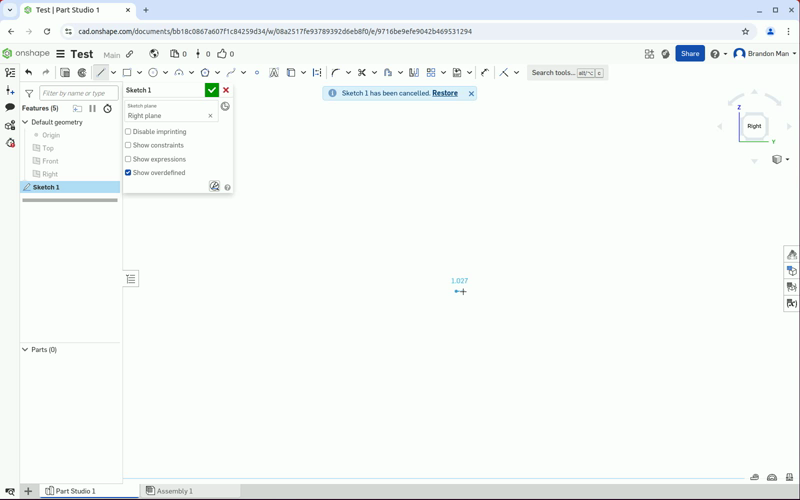
scroll(6)
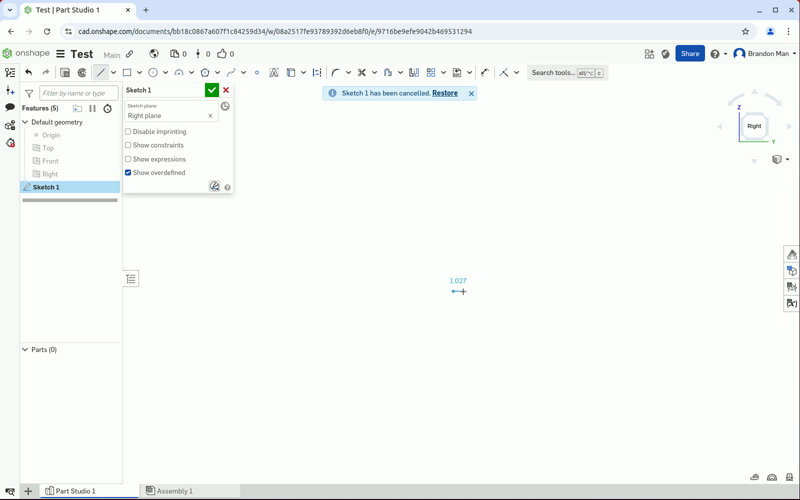
scroll(6)
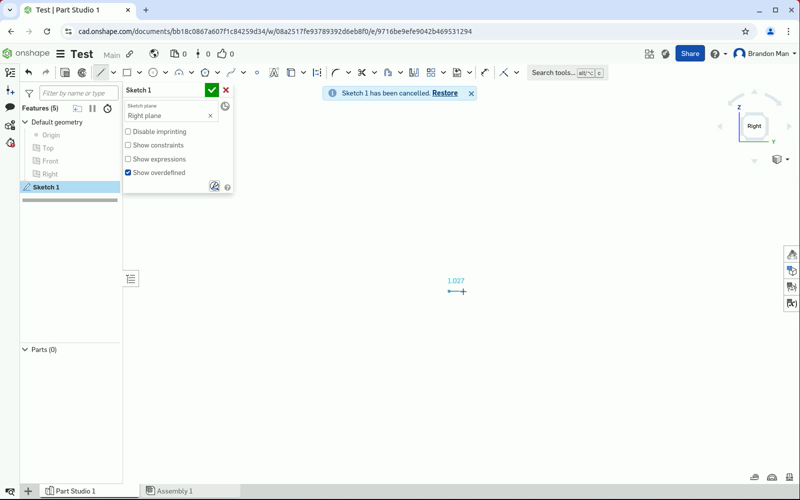
scroll(6)
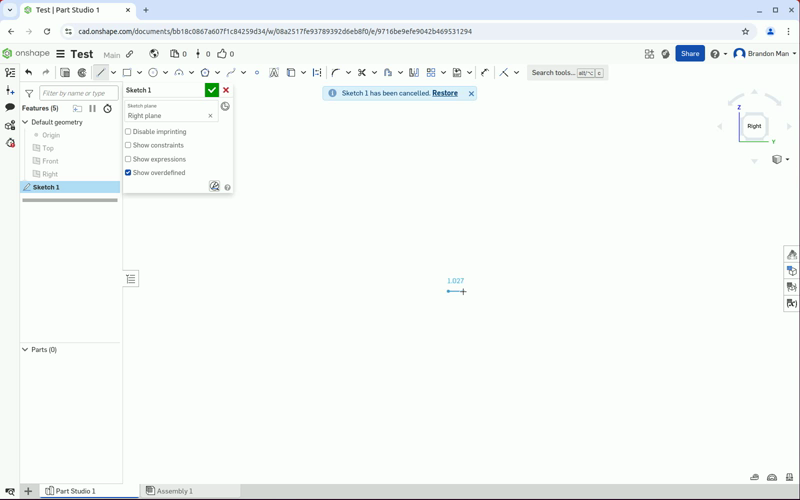
scroll(6)
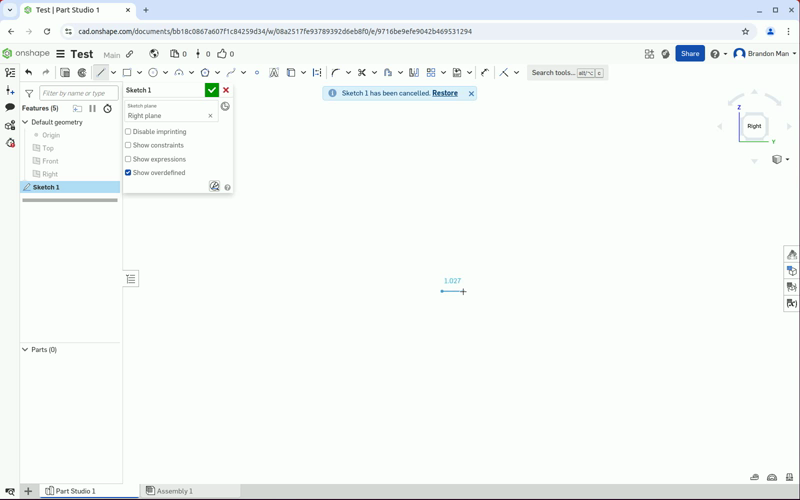
scroll(6)
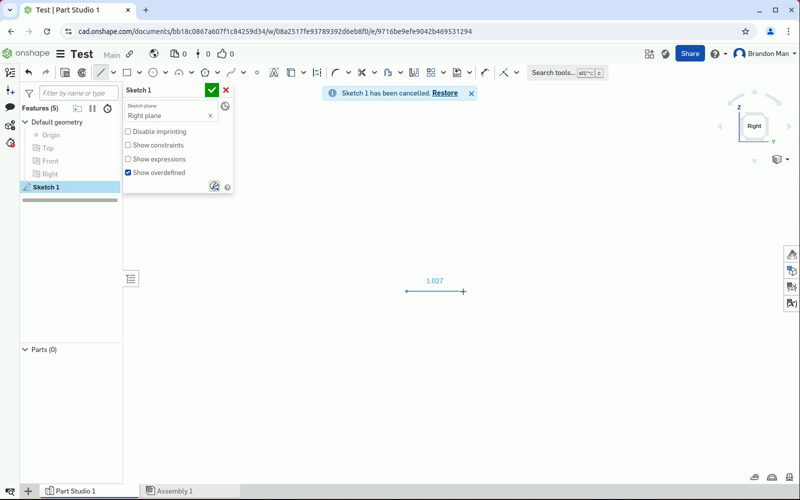
click(463, 291)
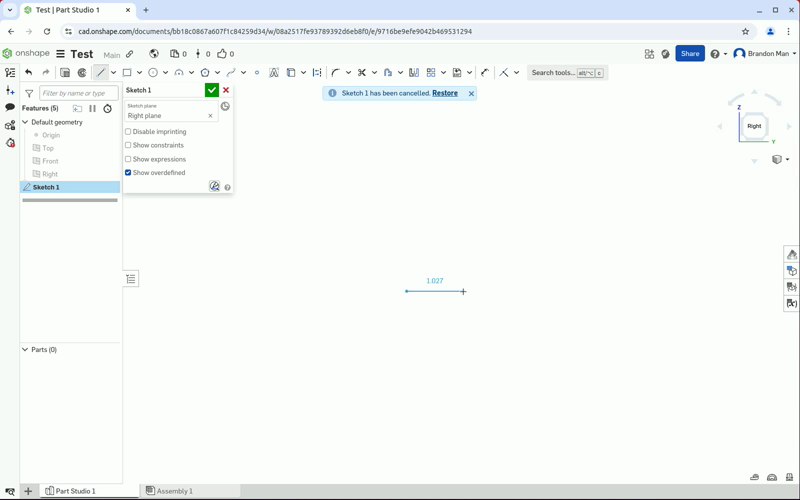
scroll(-6)
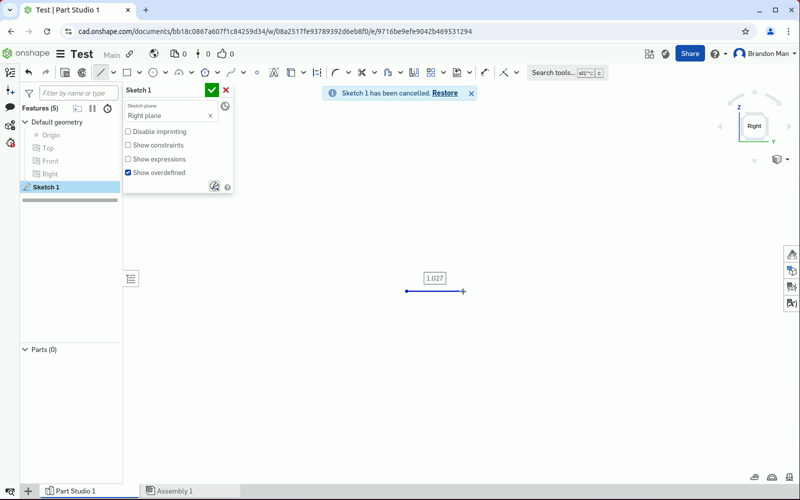
scroll(-6)
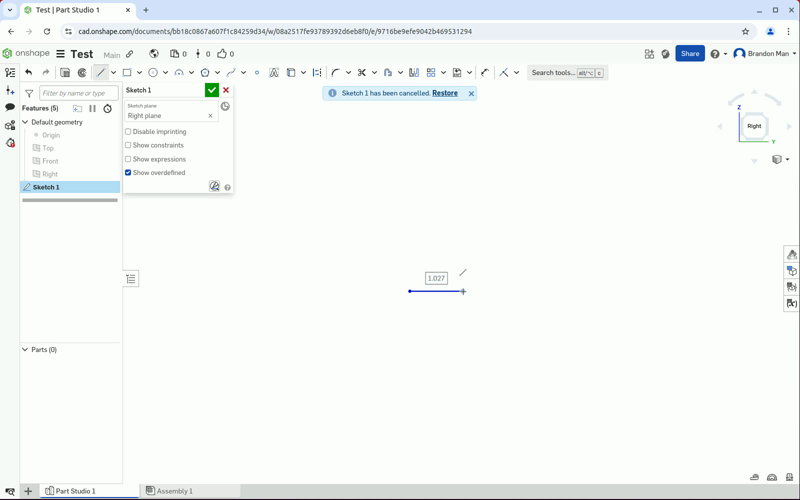
scroll(-6)
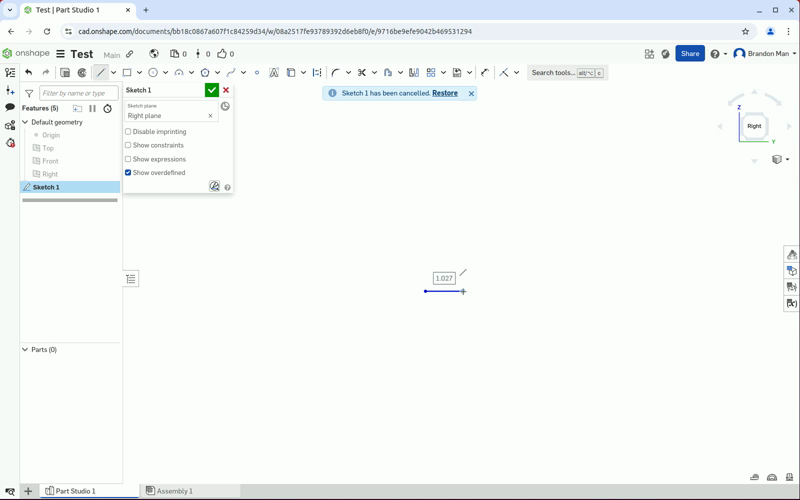
scroll(-6)
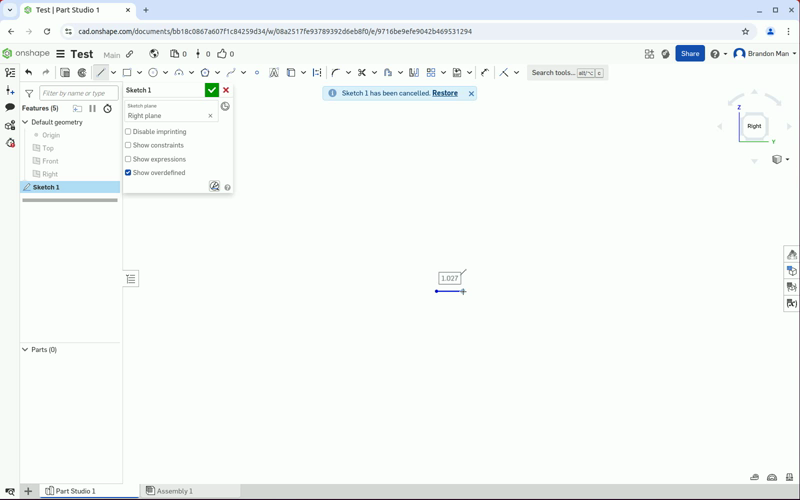
scroll(-6)
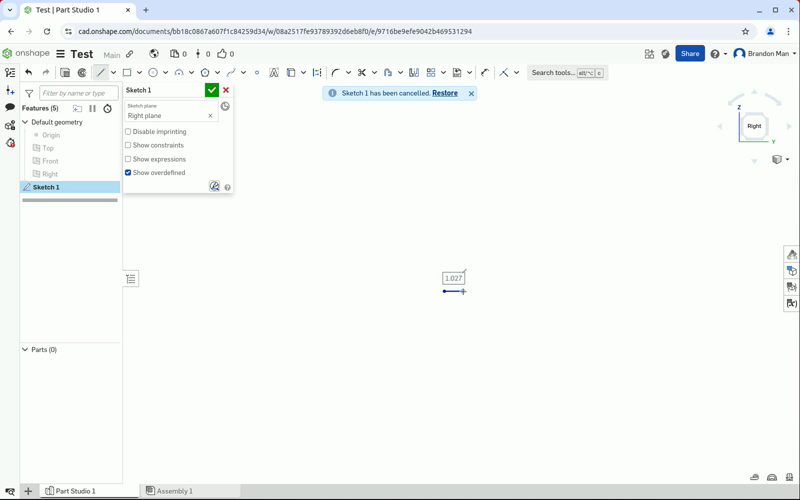
scroll(-6)
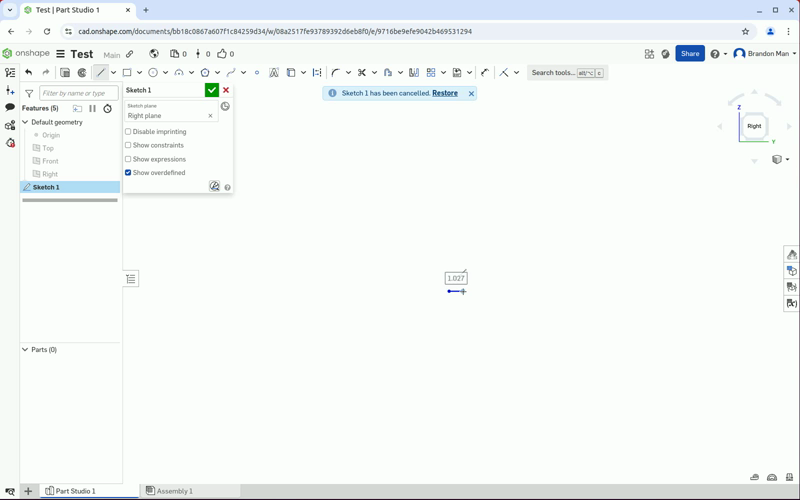
scroll(-6)
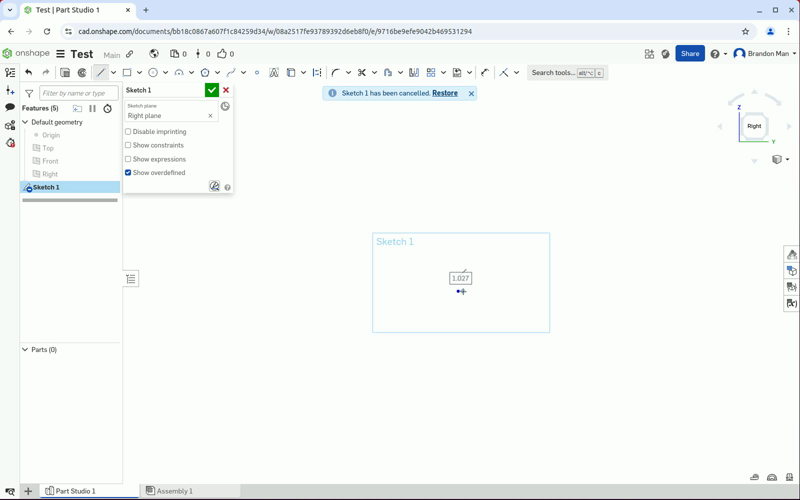
key_up(shift)
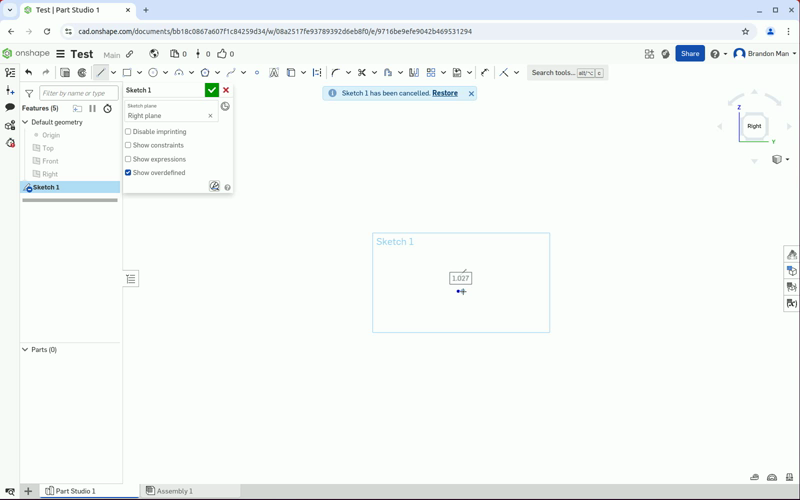
key_down(shift)
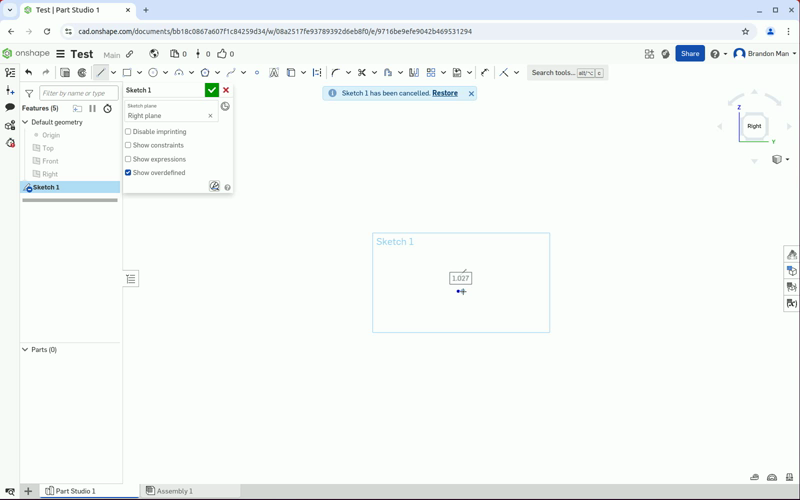
mouse_move(493, 291)
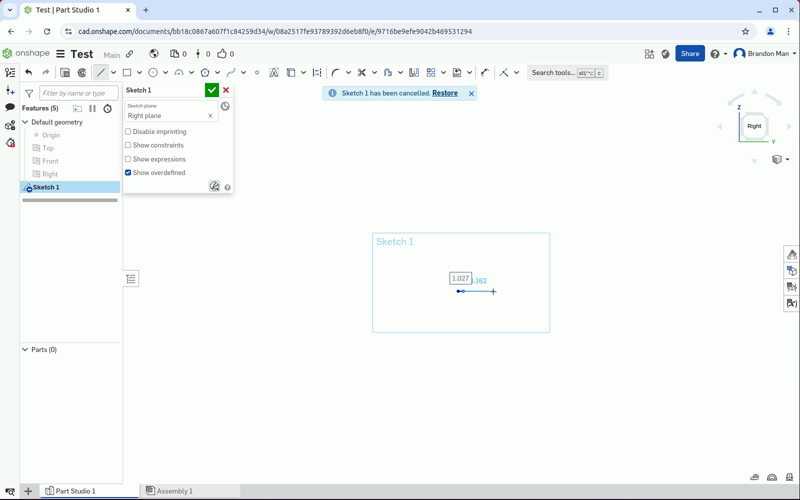
mouse_move(463, 274)
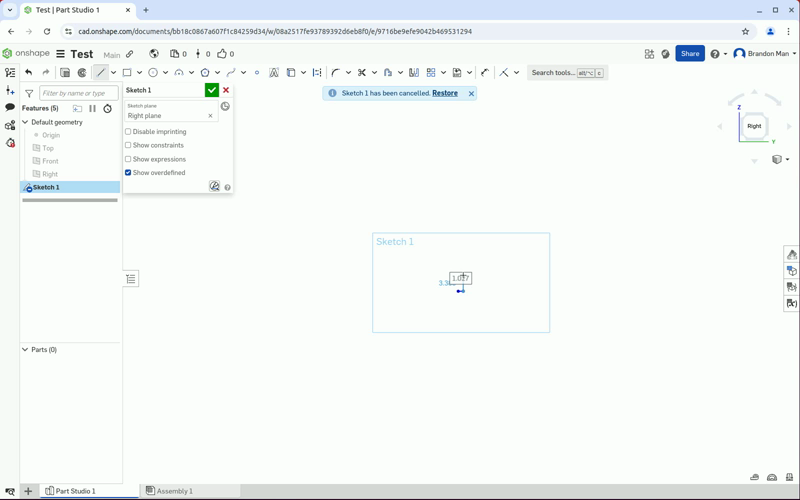
click(463, 274)
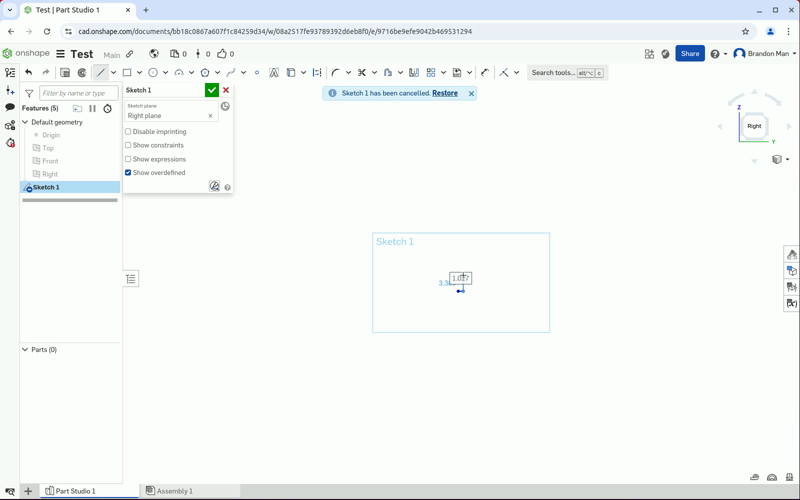
key_up(shift)
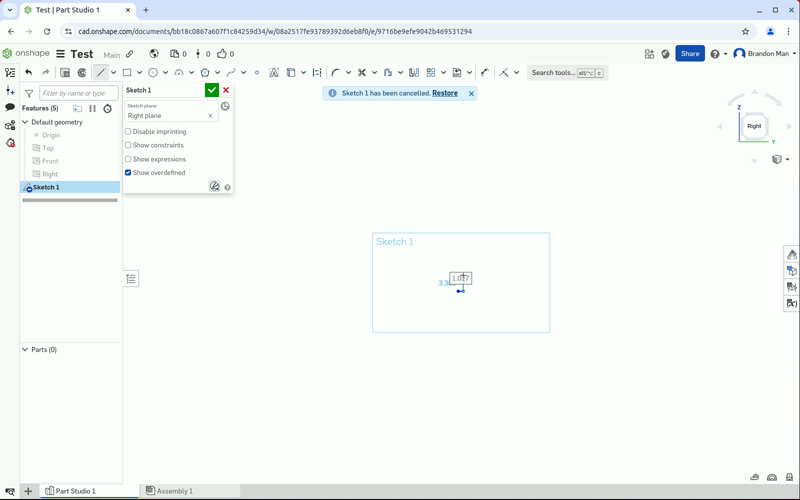
key_down(shift)
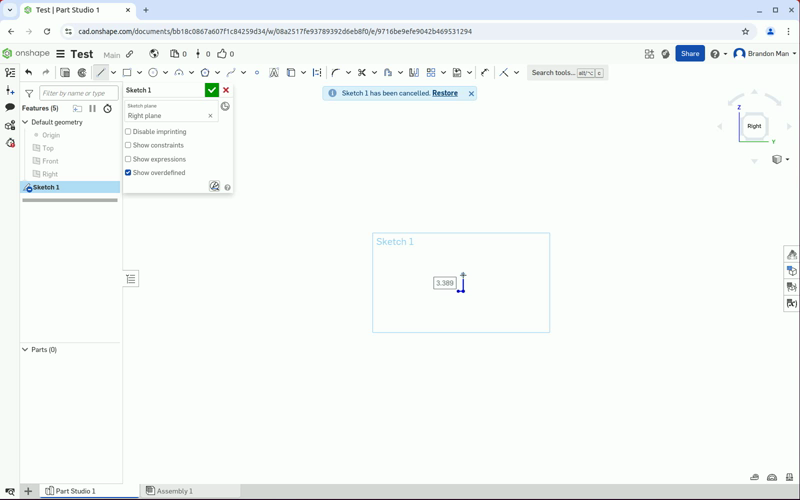
mouse_move(493, 274)
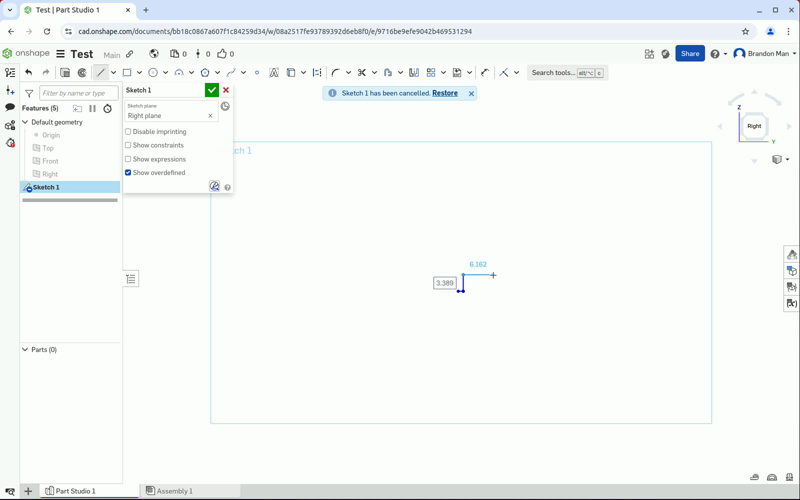
mouse_move(458, 274)
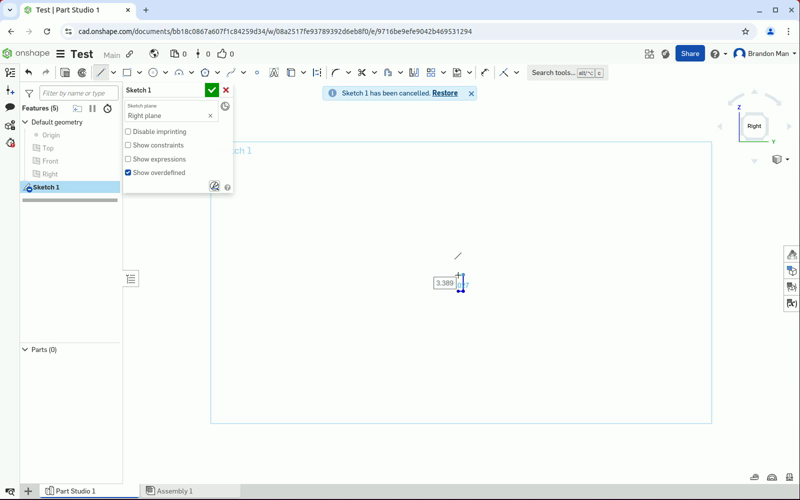
scroll(6)
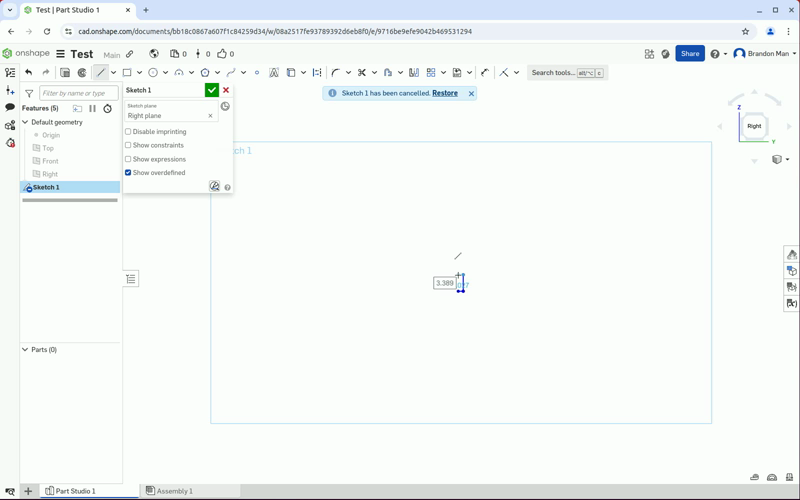
scroll(6)
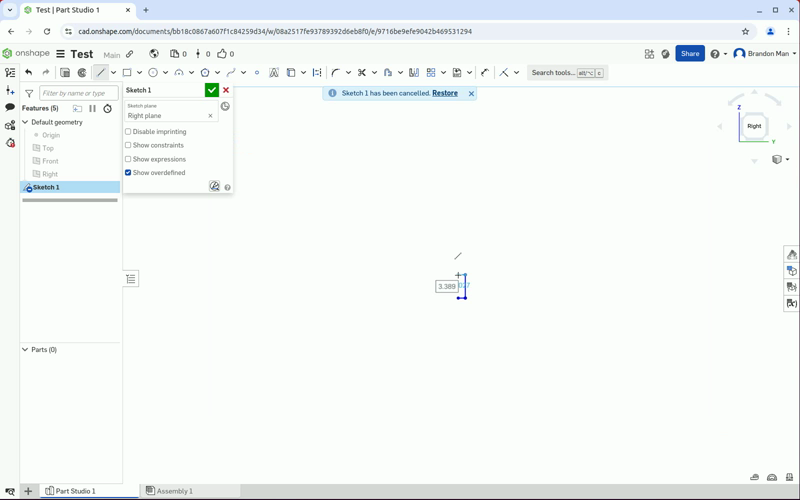
scroll(6)
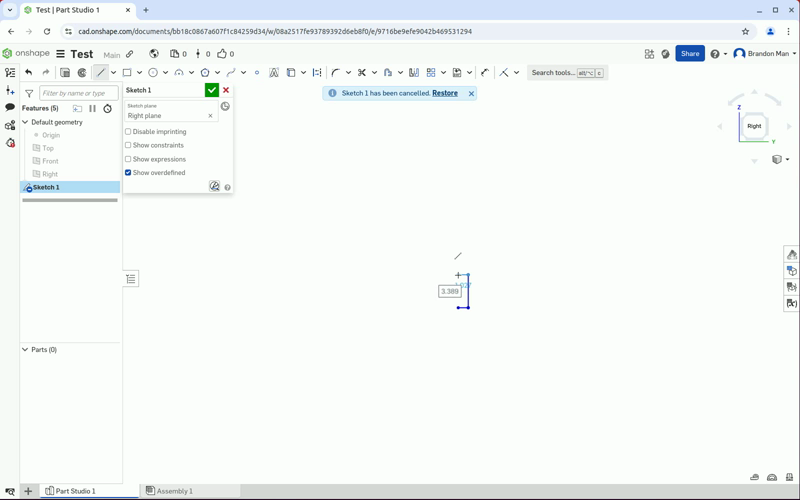
scroll(6)
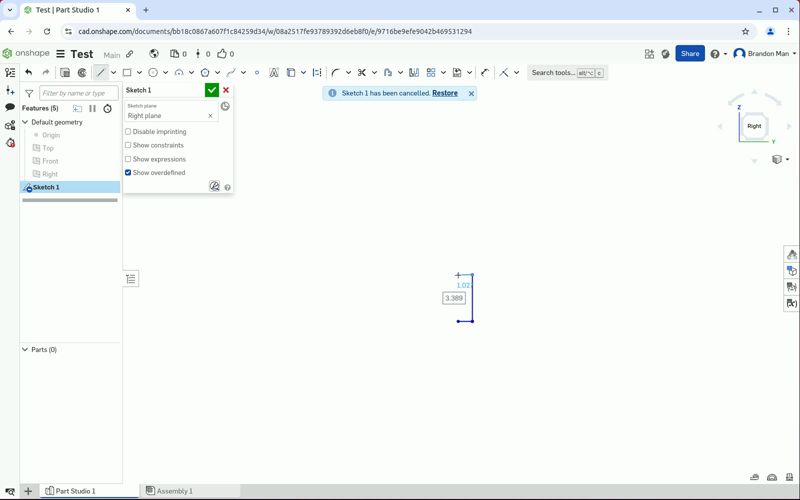
scroll(6)
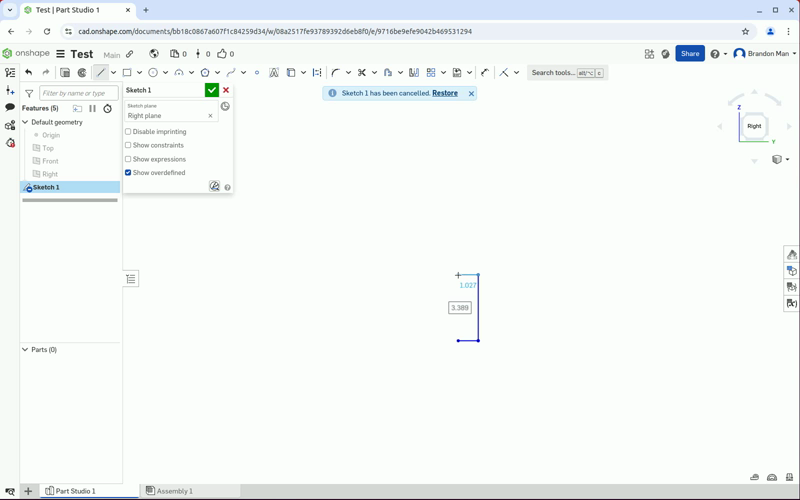
scroll(6)
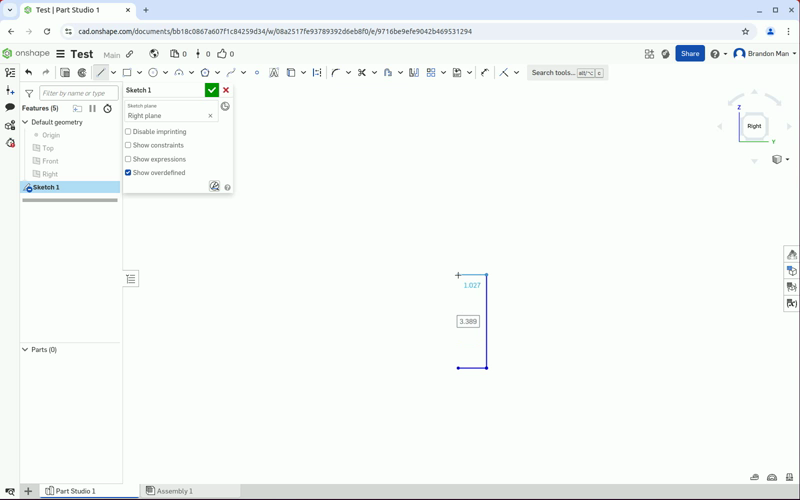
scroll(6)
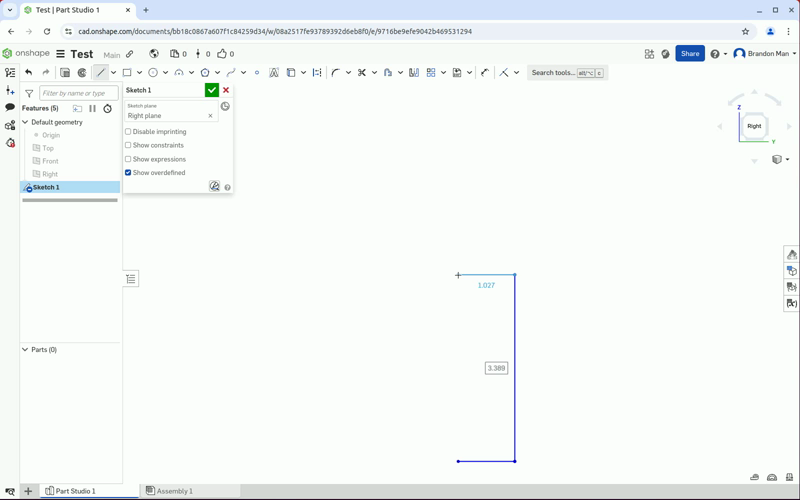
click(458, 274)
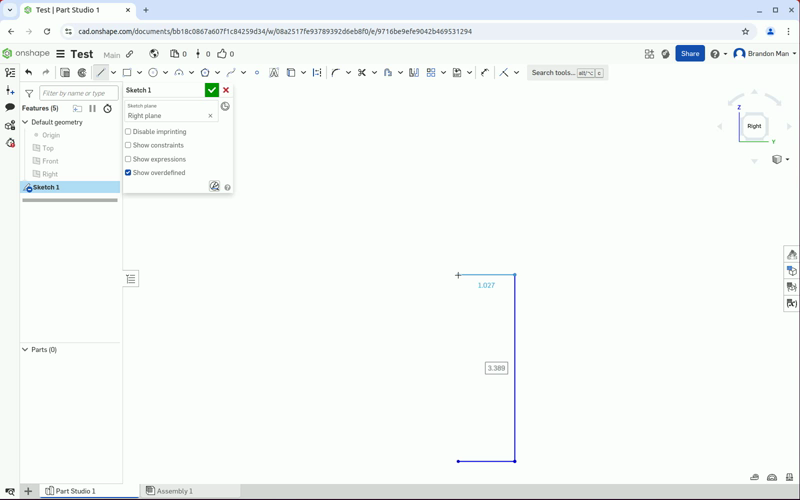
scroll(-6)
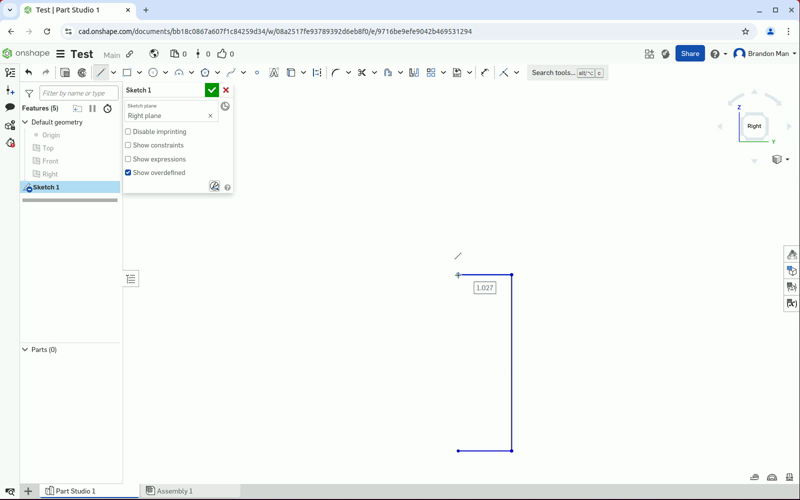
scroll(-6)
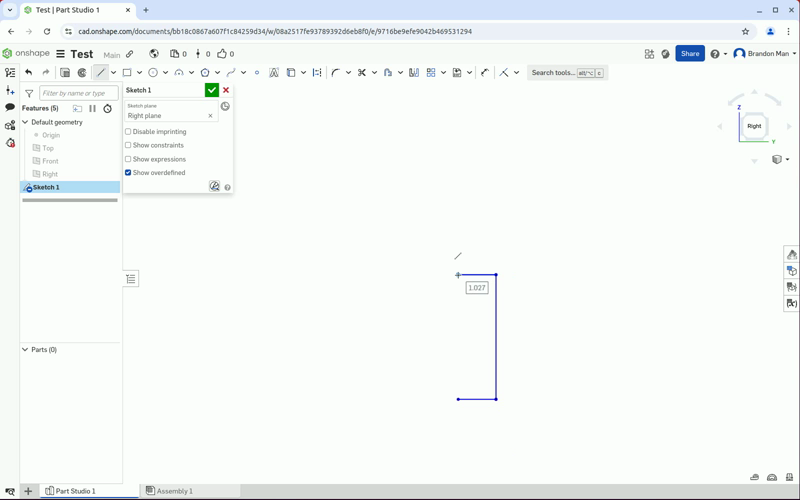
scroll(-6)
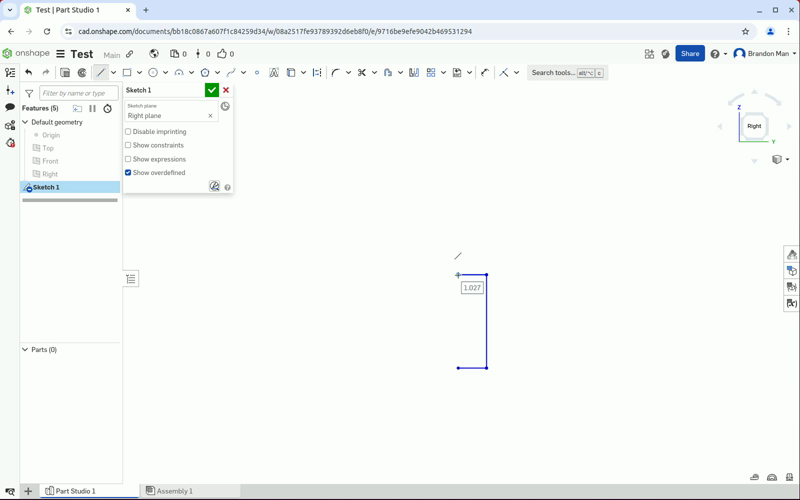
scroll(-6)
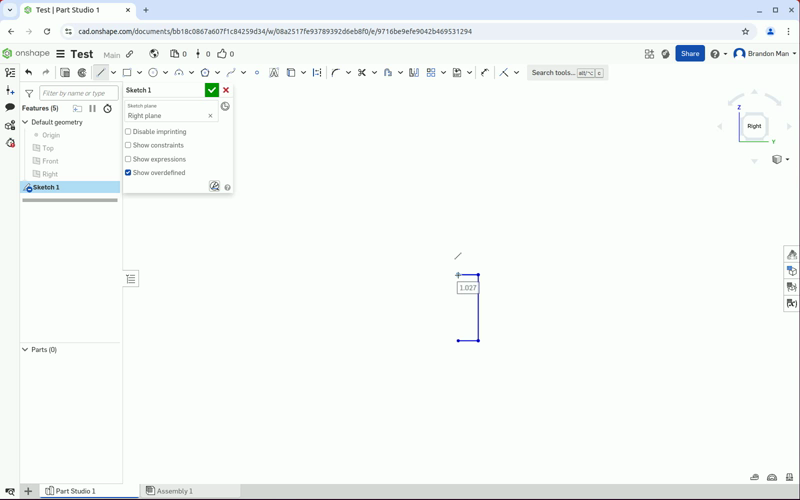
scroll(-6)
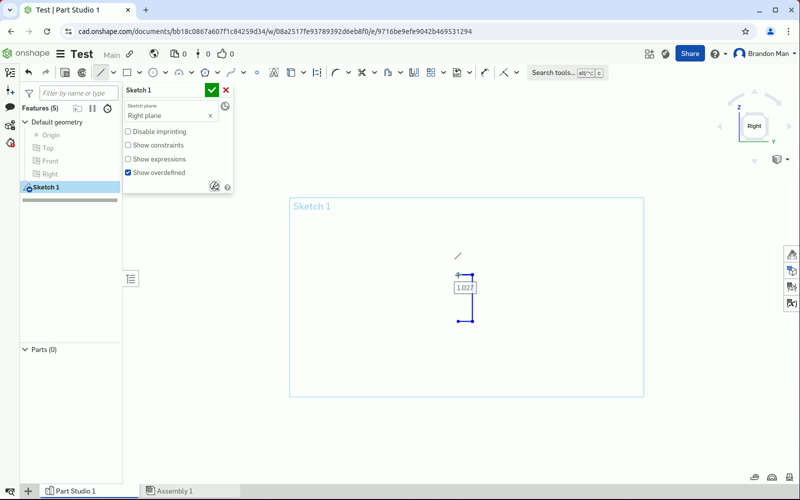
scroll(-6)
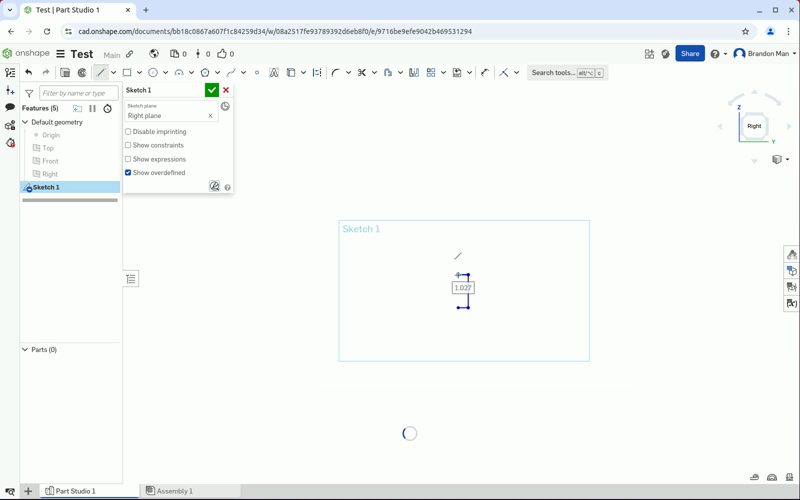
scroll(-6)
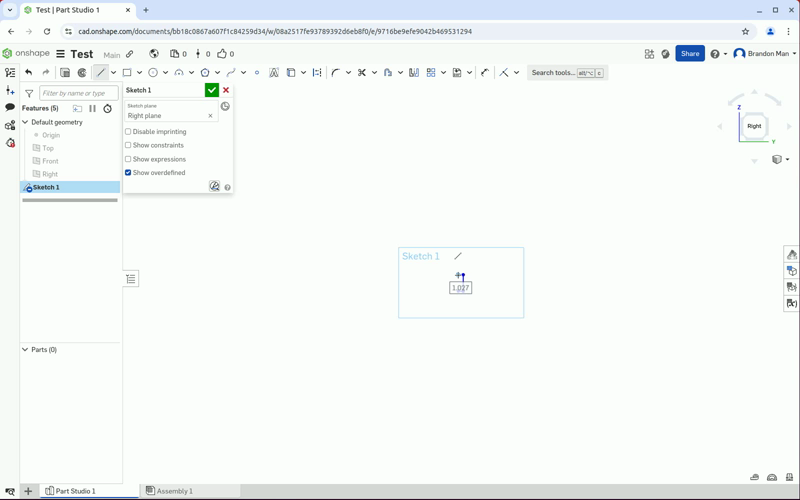
key_up(shift)
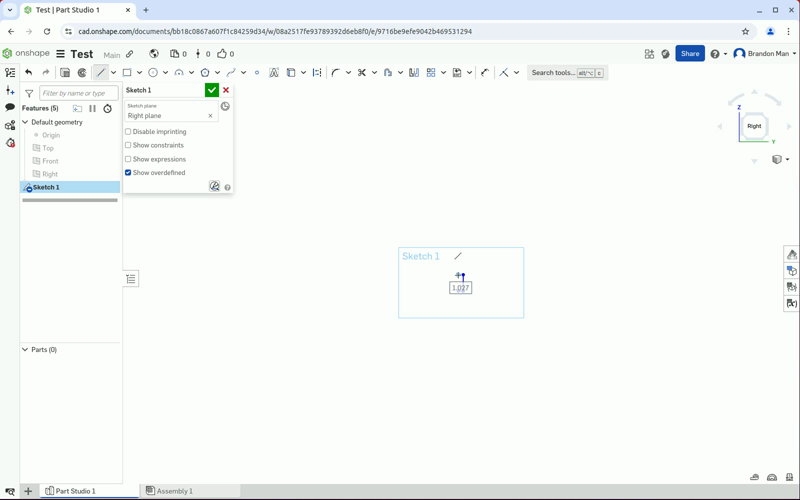
mouse_move(488, 274)
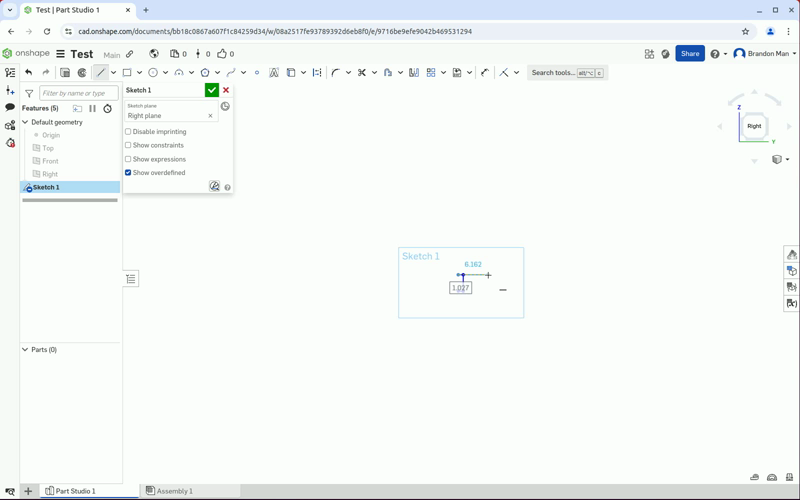
key_down(shift)
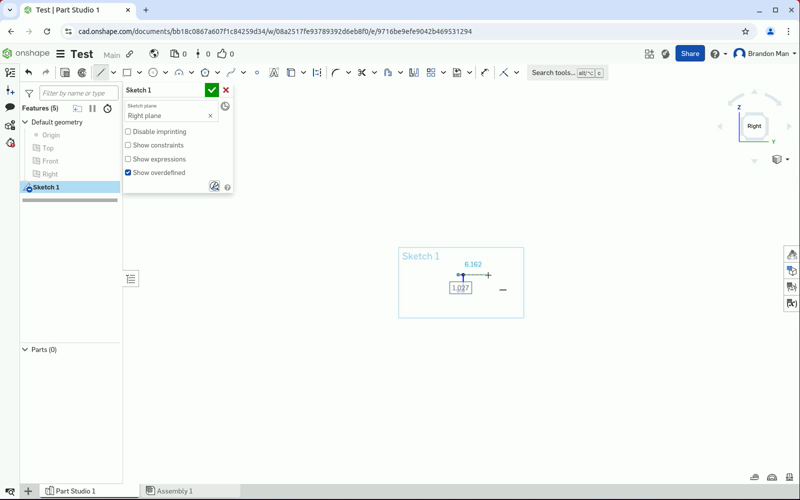
mouse_move(458, 291)
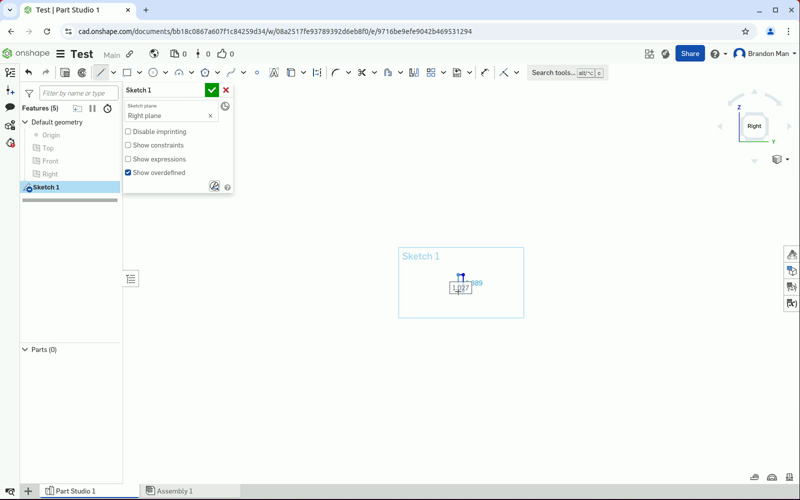
key_up(shift)
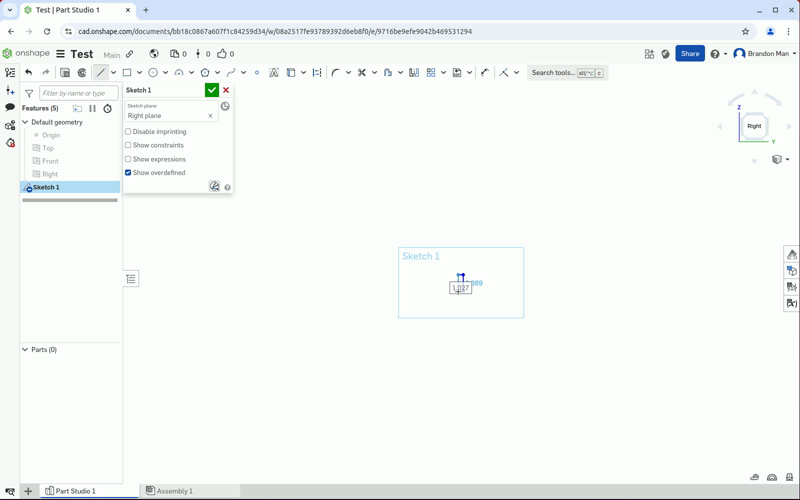
click(458, 291)
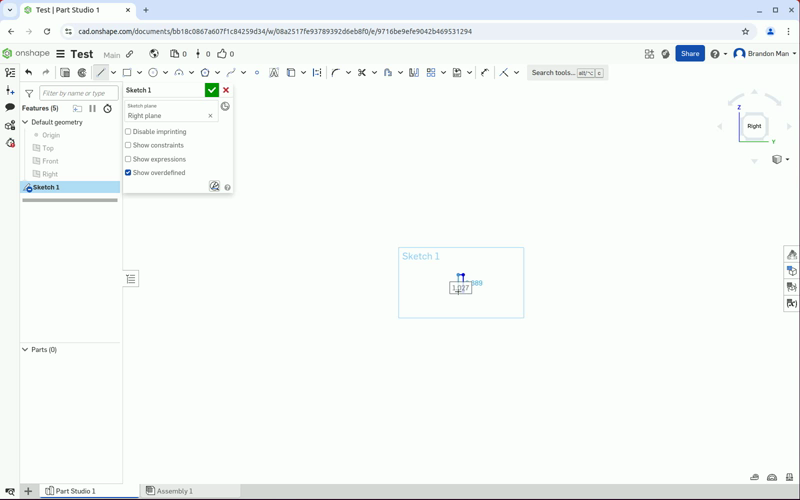
key(esc)
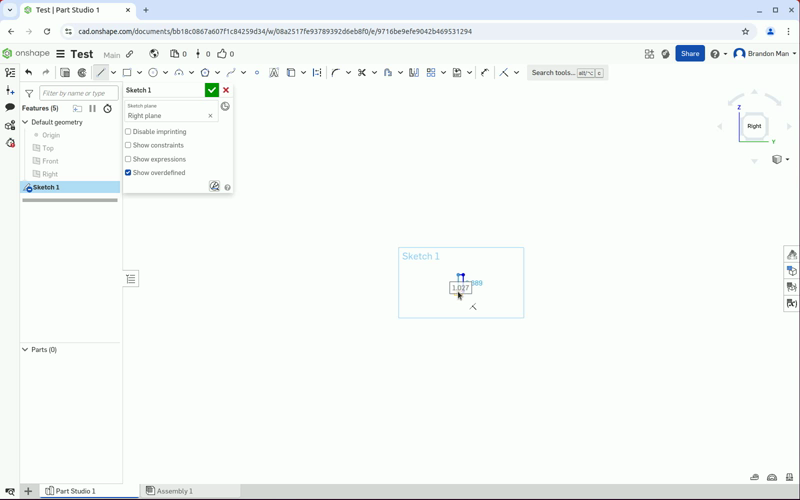
mouse_move(461, 285)
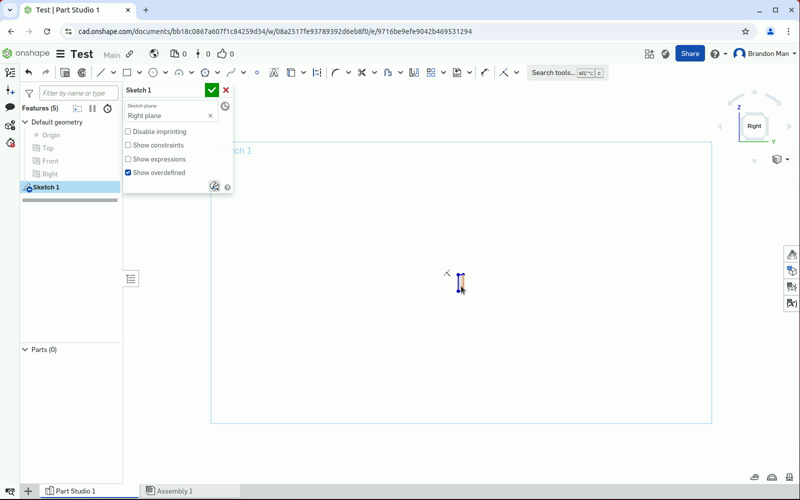
scroll(6)
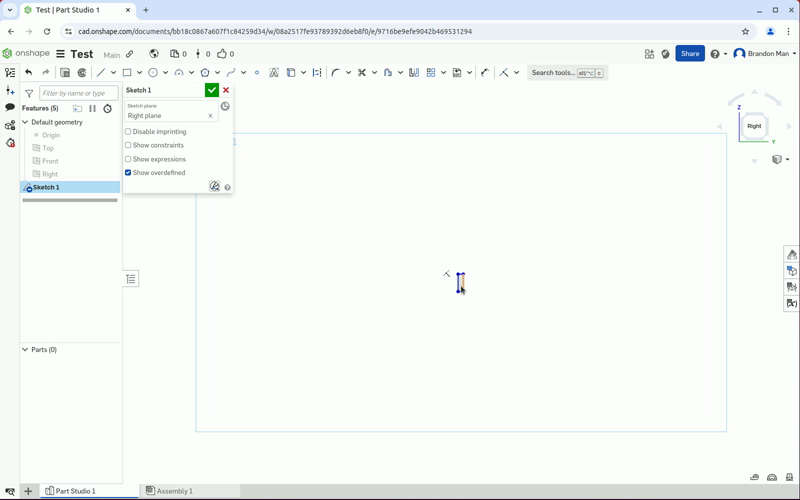
scroll(6)
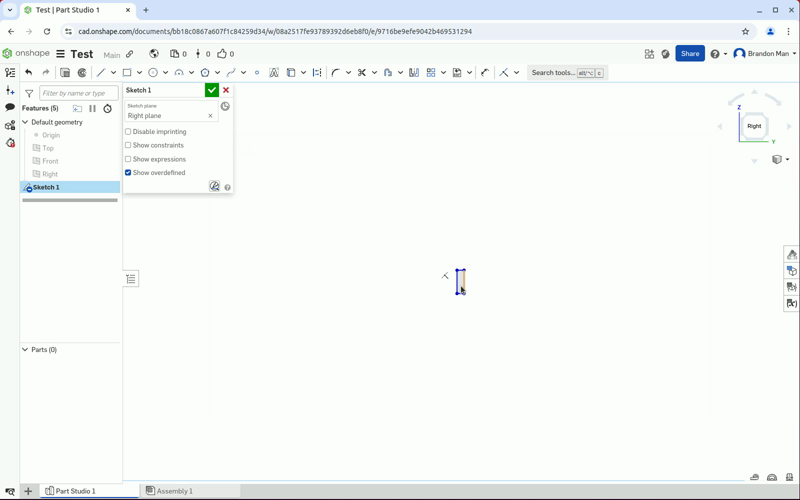
scroll(6)
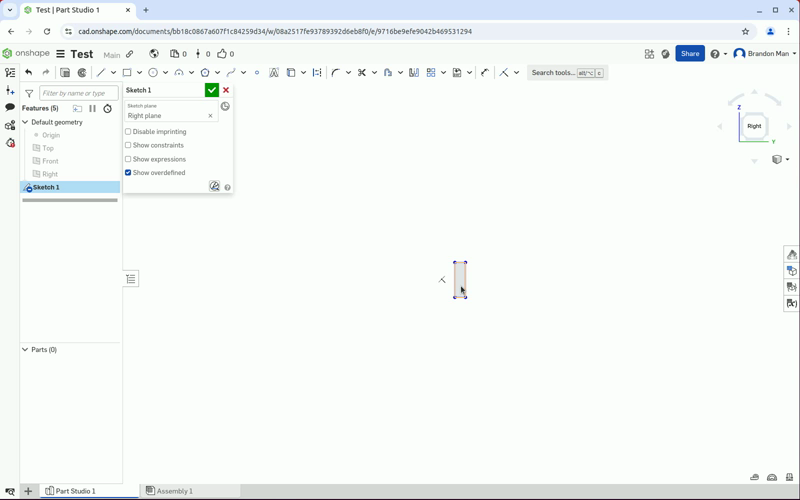
scroll(6)
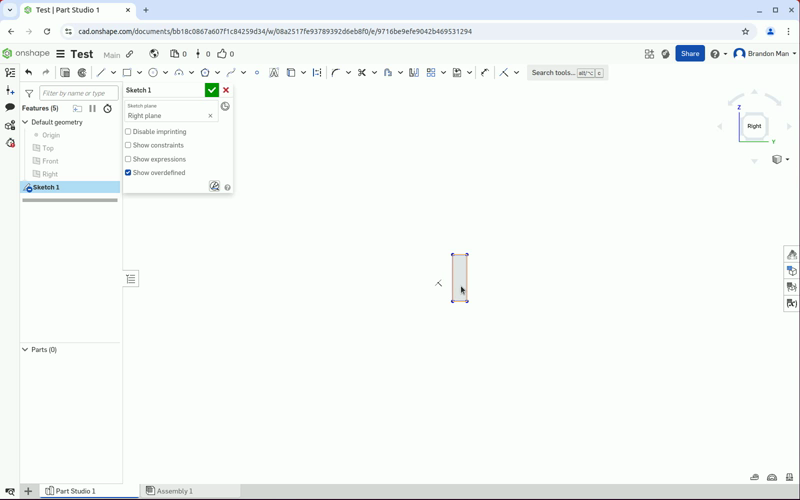
scroll(6)
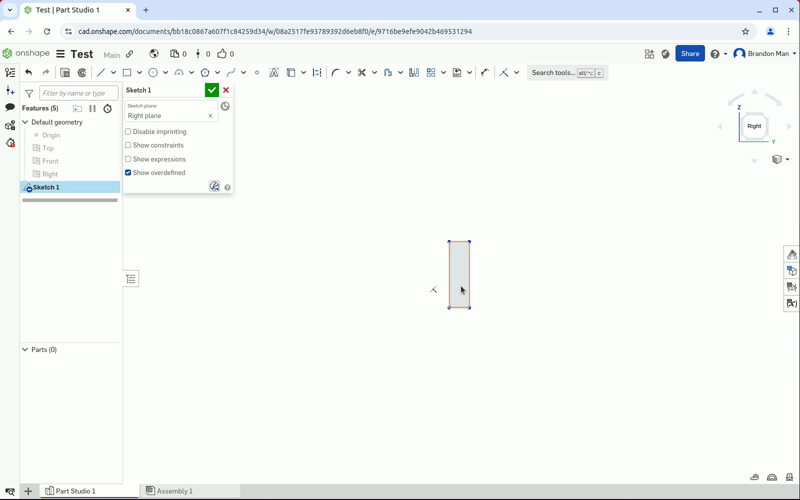
scroll(6)
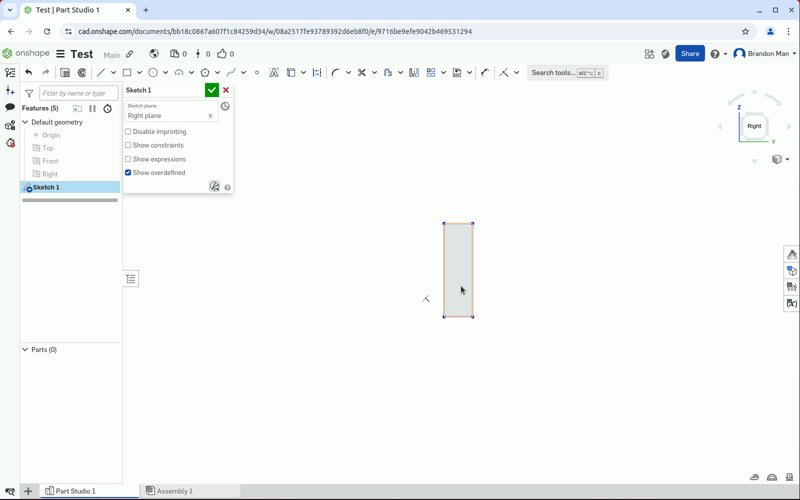
scroll(6)
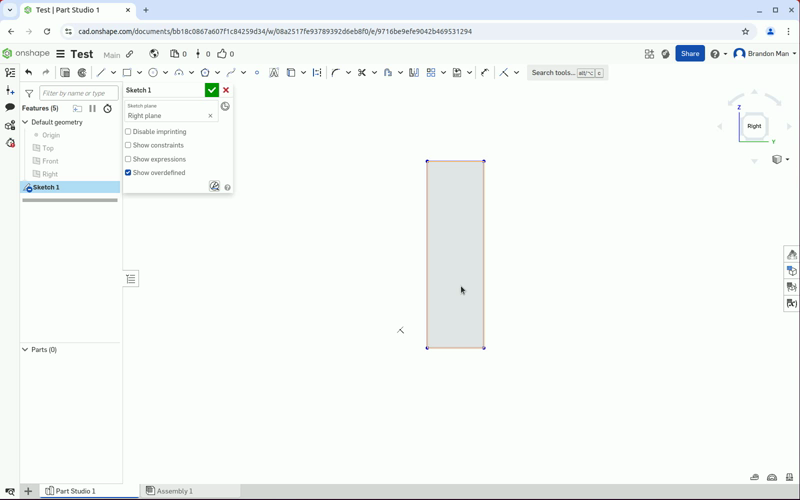
click(461, 285)
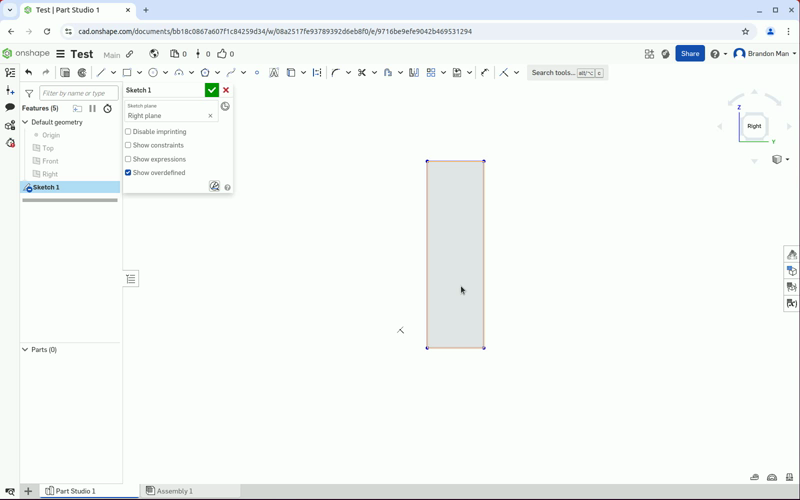
scroll(-6)
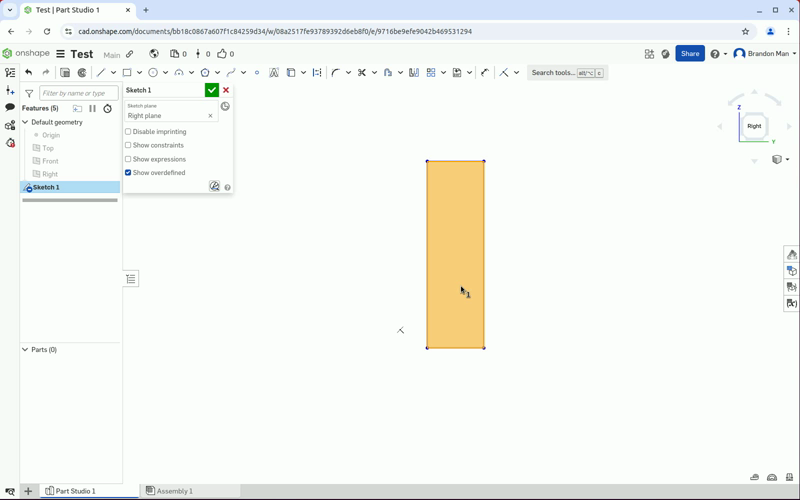
scroll(-6)
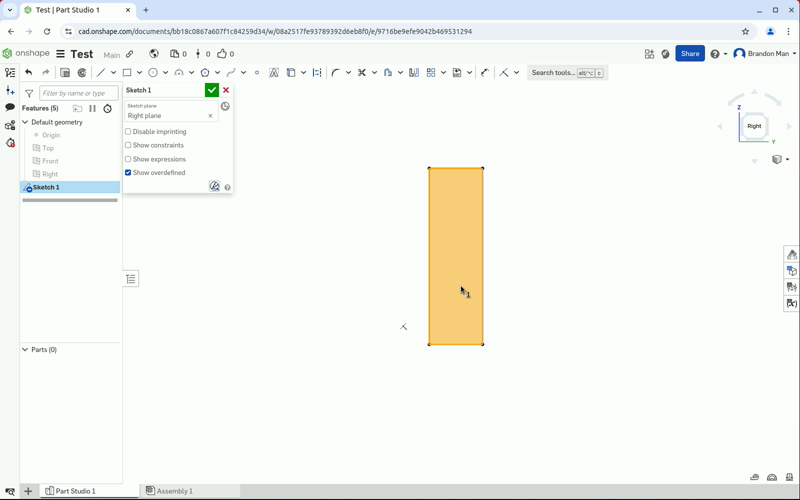
scroll(-6)
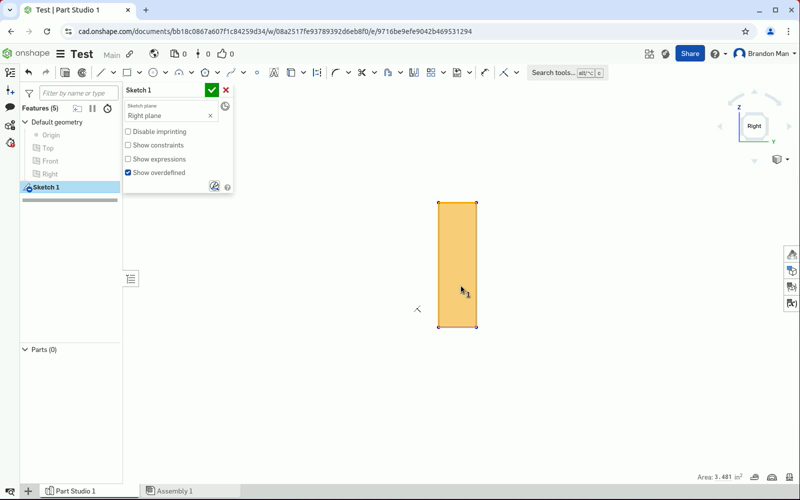
scroll(-6)
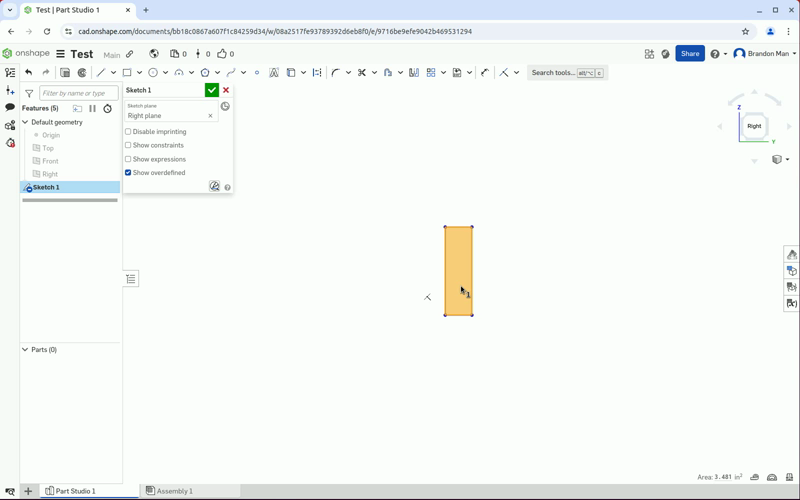
scroll(-6)
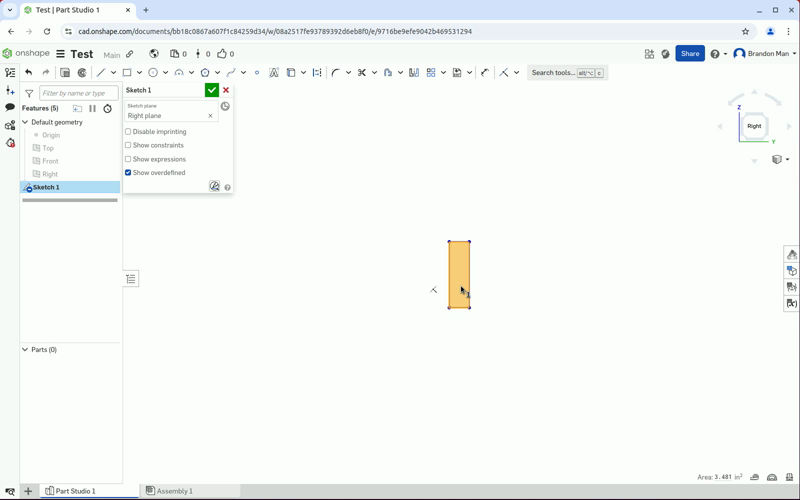
scroll(-6)
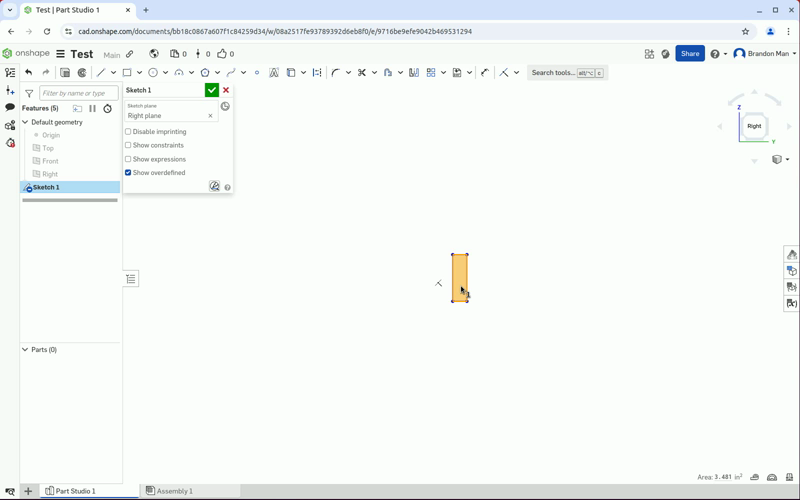
scroll(-6)
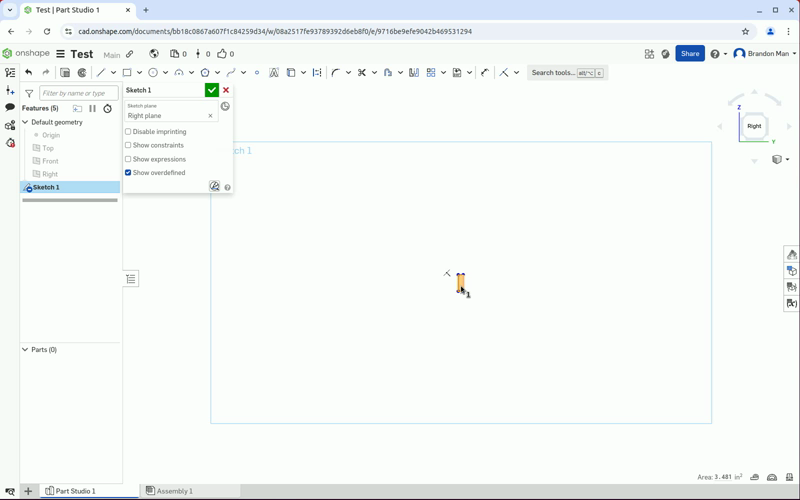
mouse_move(73, 352)
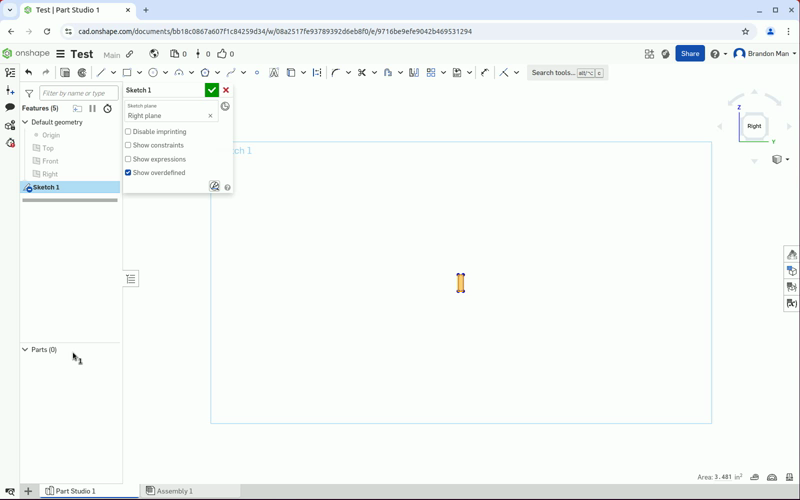
key(shift+y)
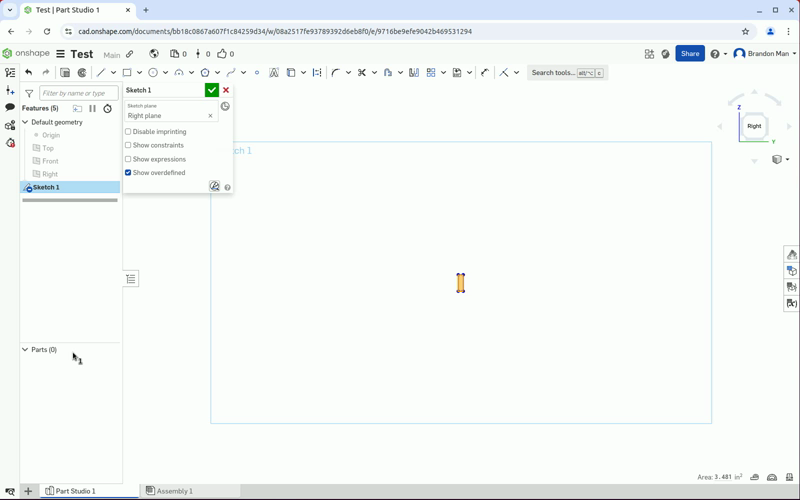
key(shift+e)
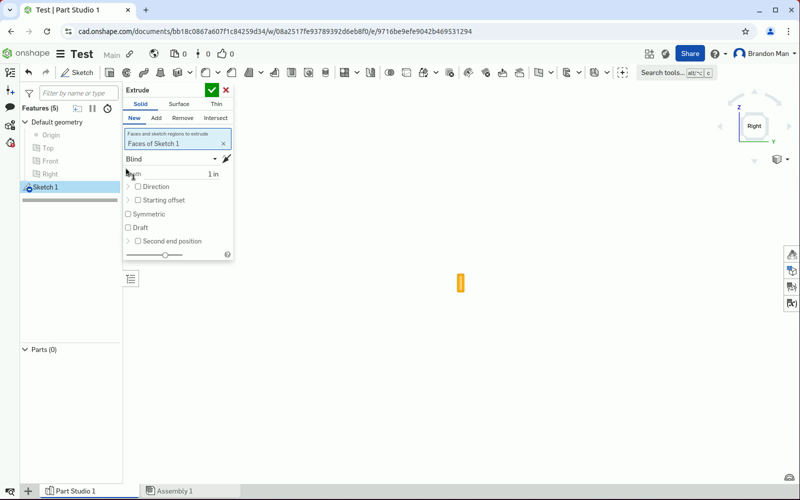
mouse_move(143, 106)
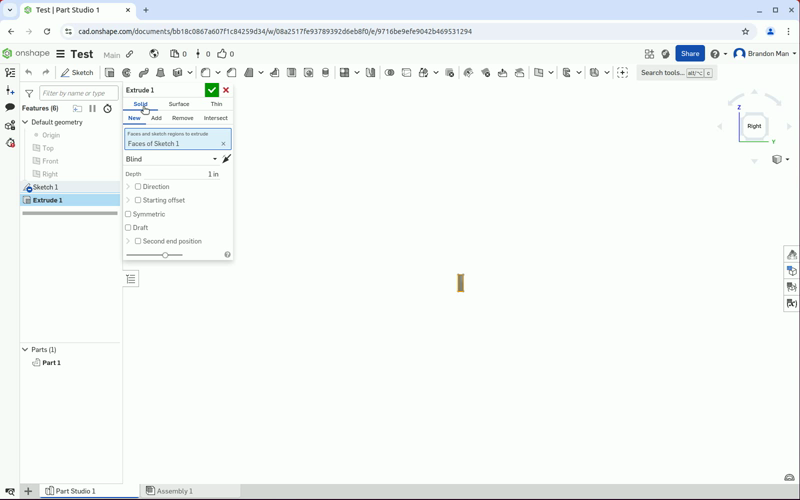
click(143, 106)
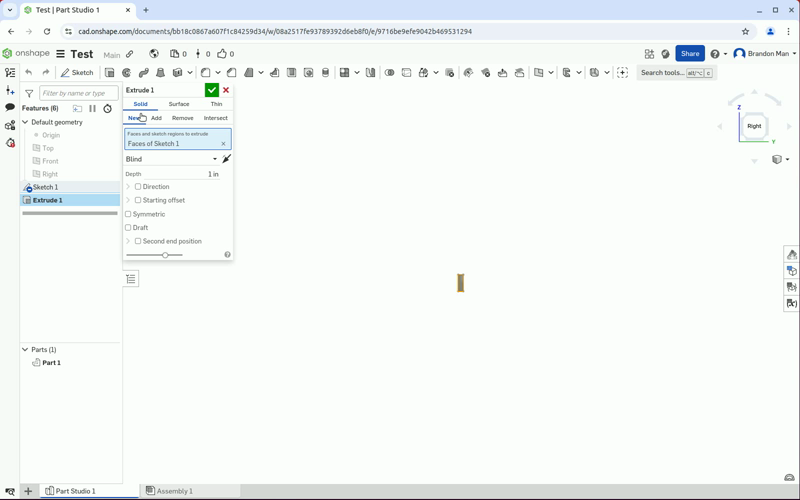
mouse_move(137, 120)
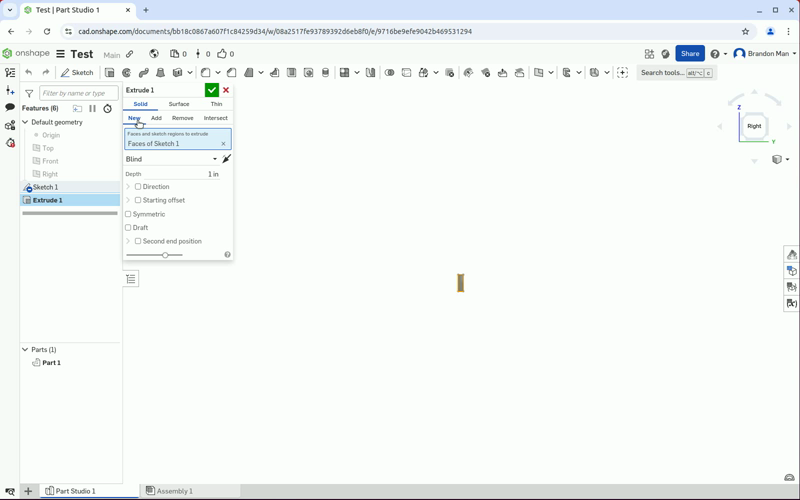
click(137, 120)
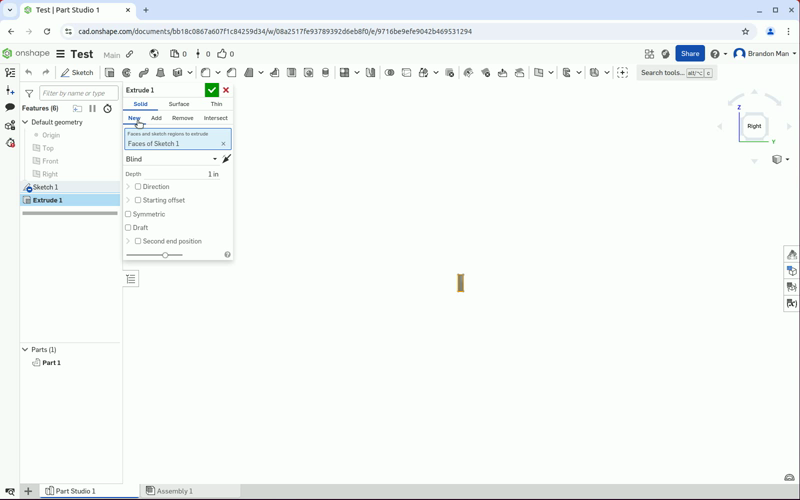
key(tab, 4)
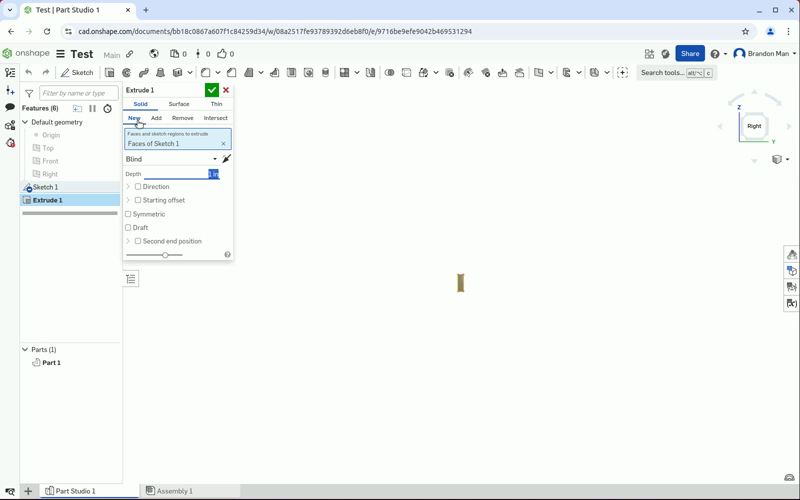
text(23.108)
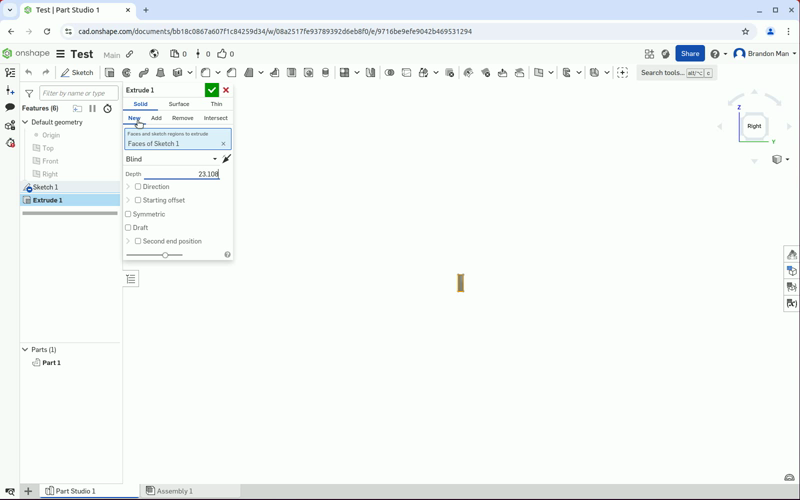
key(tab, 3)
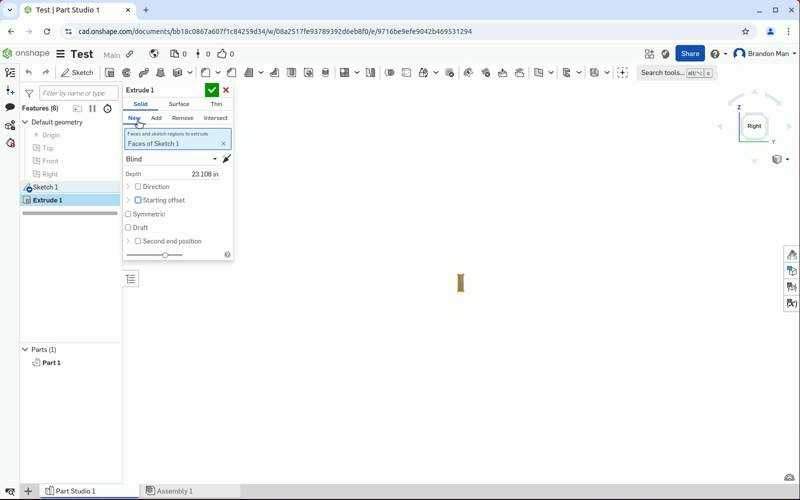
key(tab, 2)
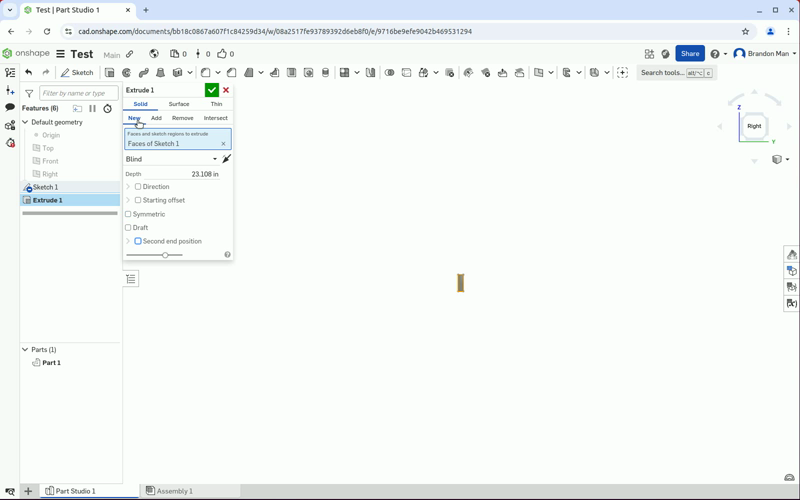
key(space)
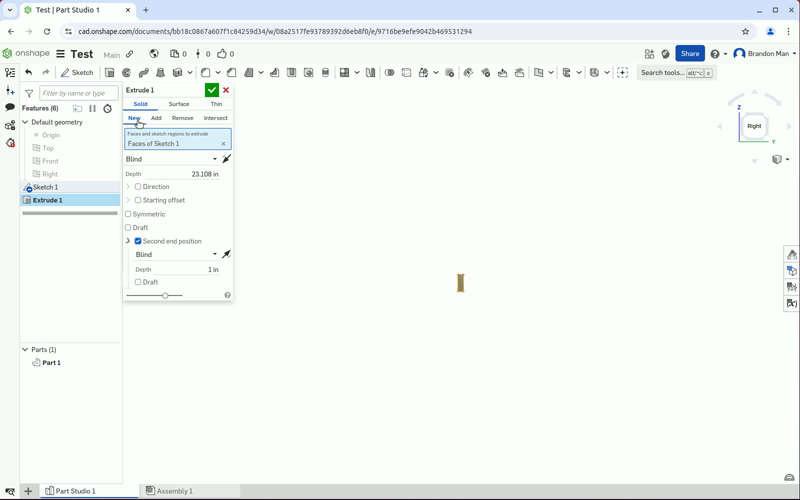
key(tab, 3)
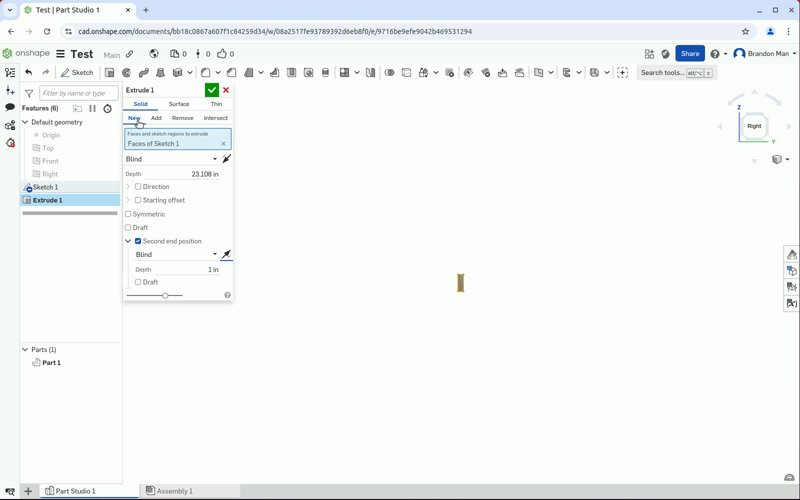
text(-0.241)
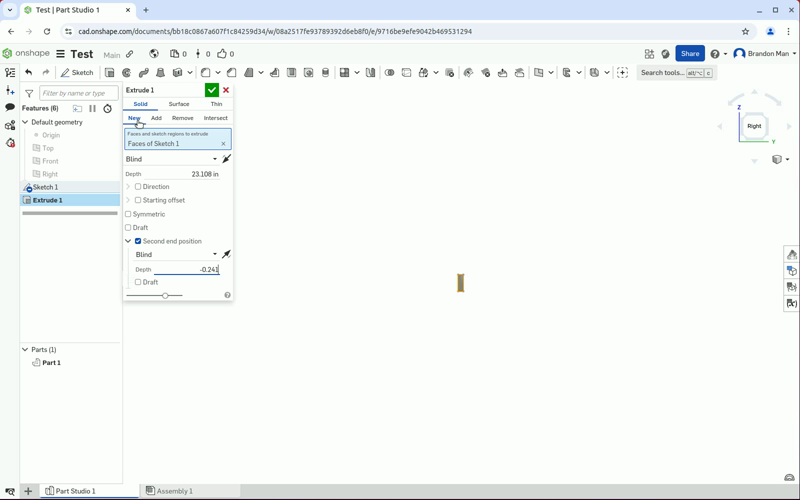
key(enter)
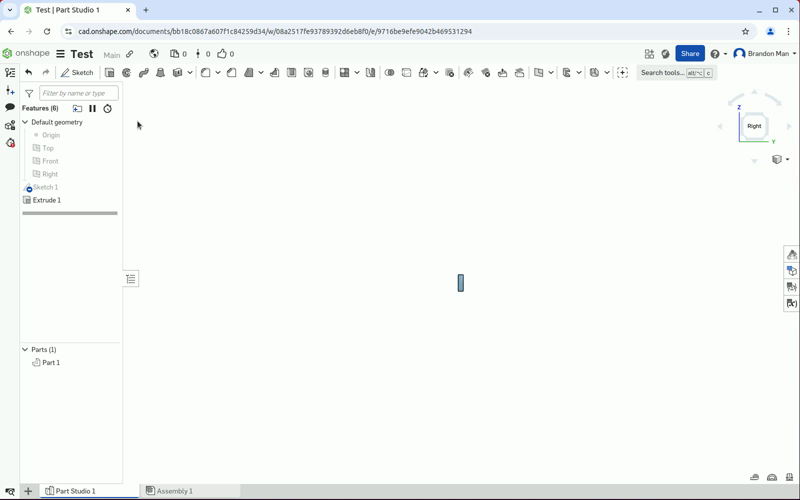
key(shift+h)
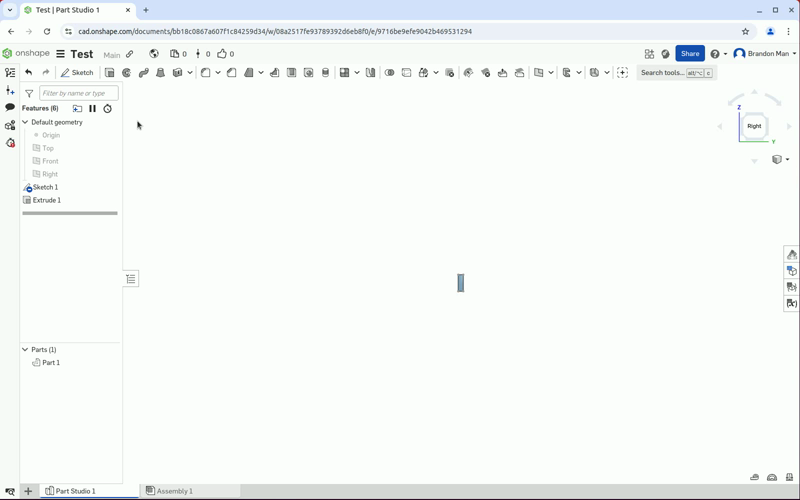
key(shift+h)
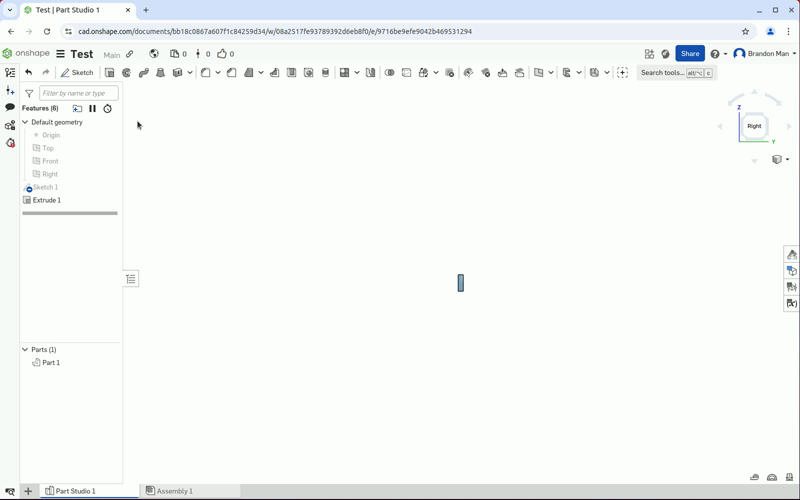
mouse_move(73, 189)
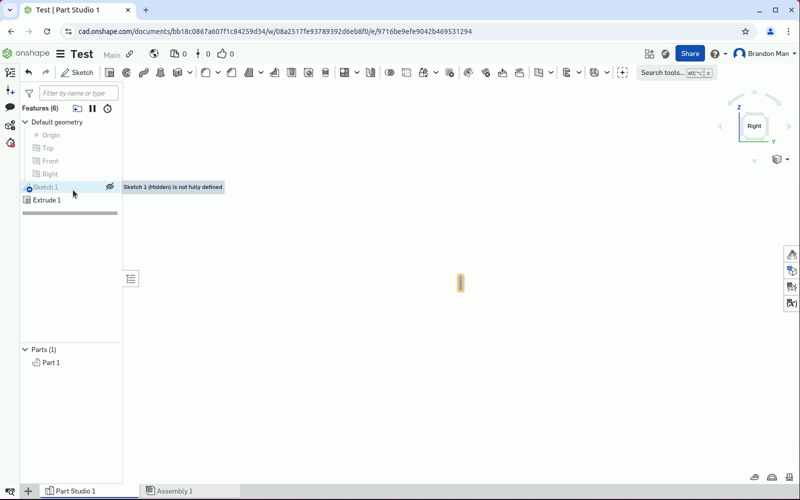
click(73, 189)
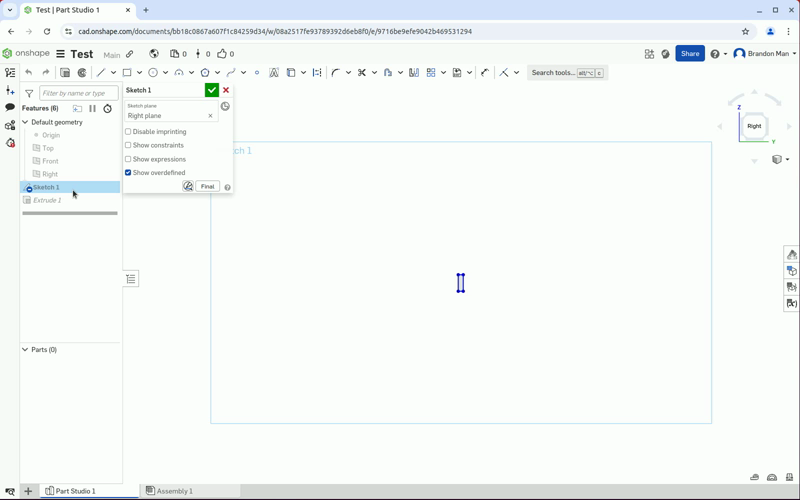
mouse_move(229, 92)
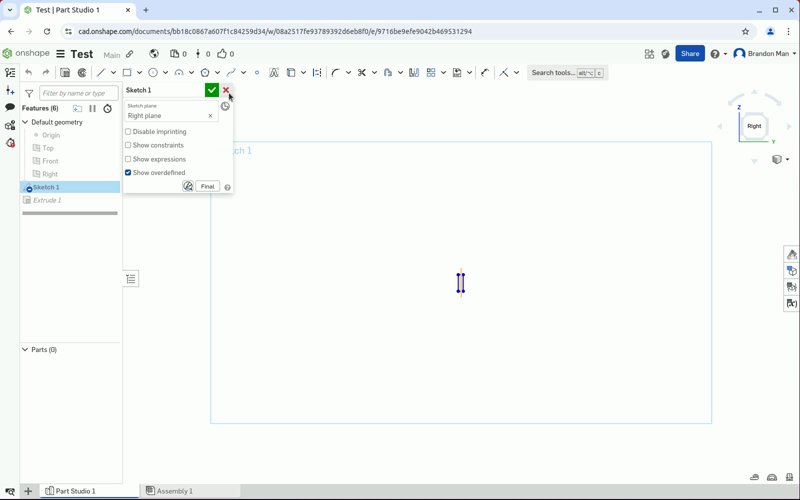
click(229, 92)
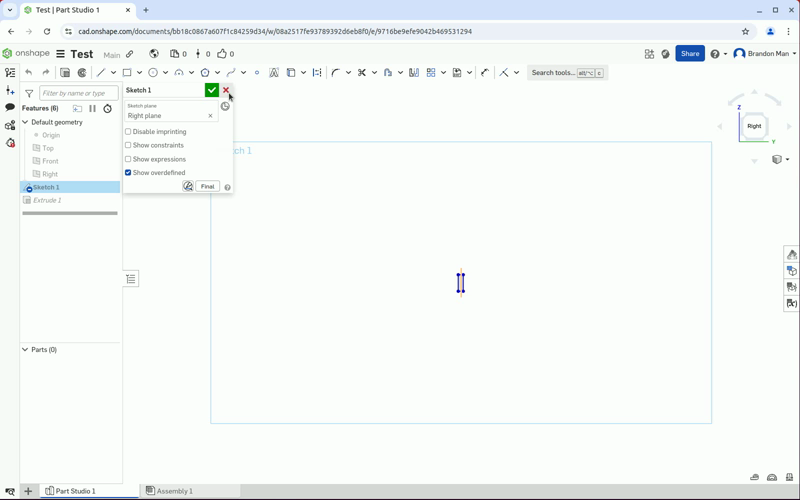
key(shift+s)
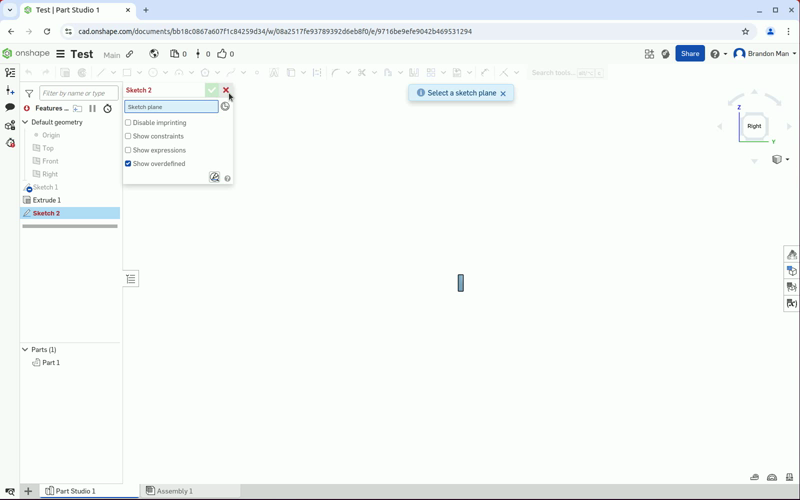
mouse_move(73, 176)
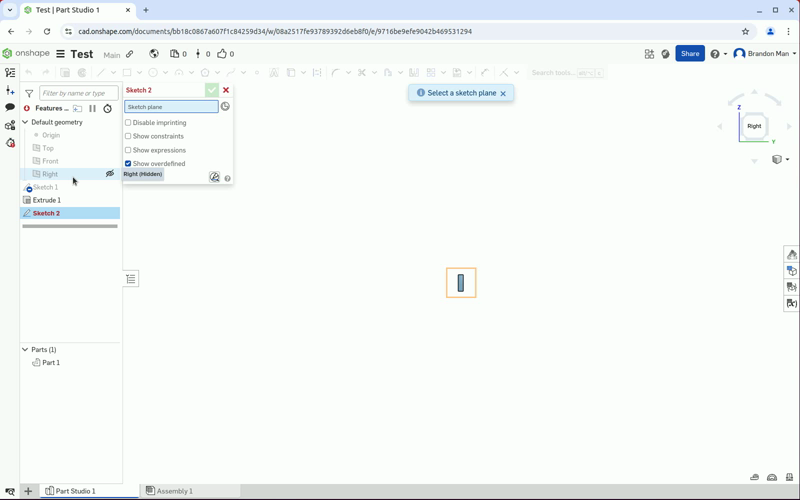
click(73, 176)
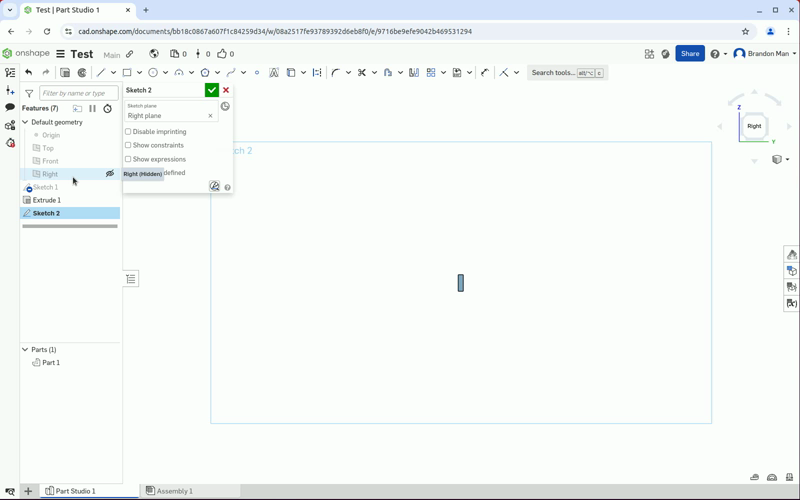
mouse_move(73, 352)
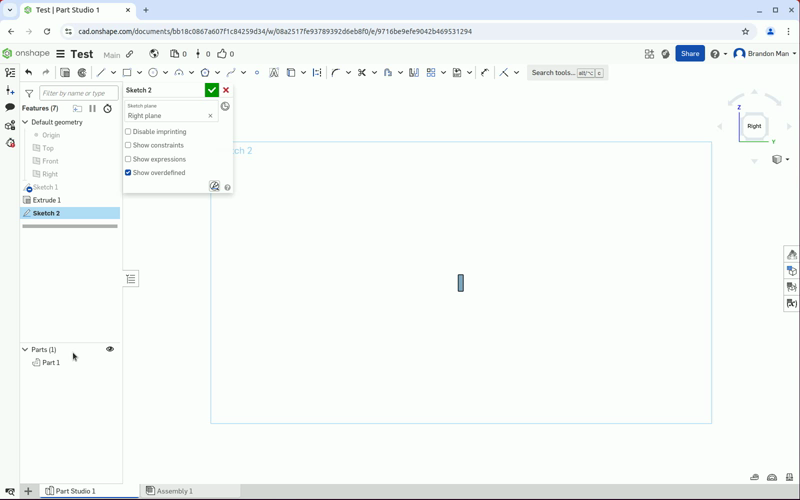
key(y)
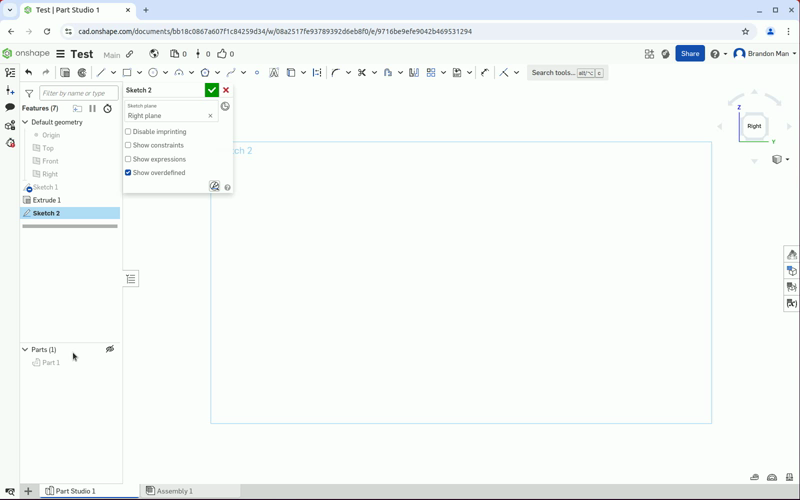
key(l)
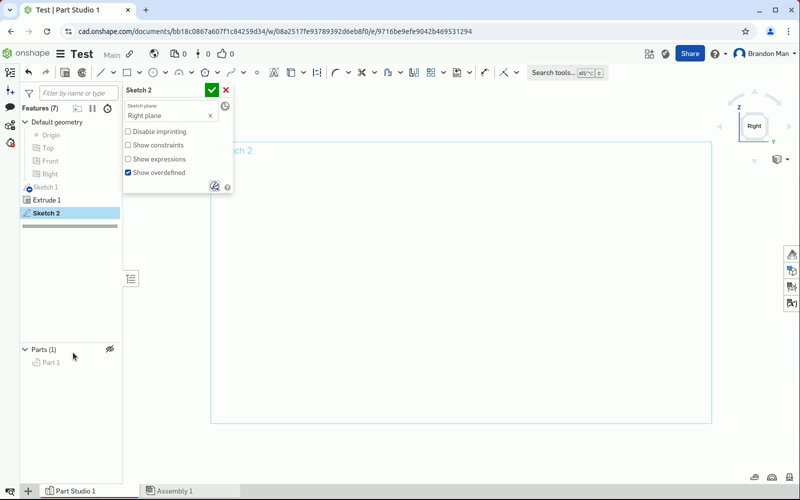
key_down(shift)
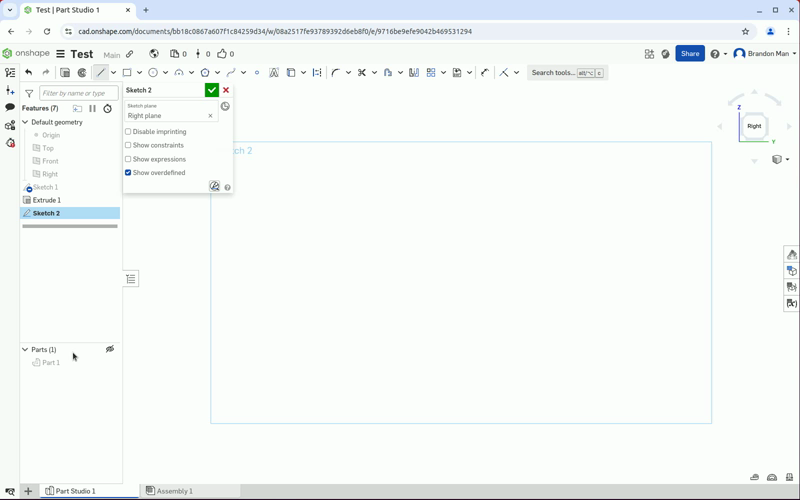
mouse_move(458, 291)
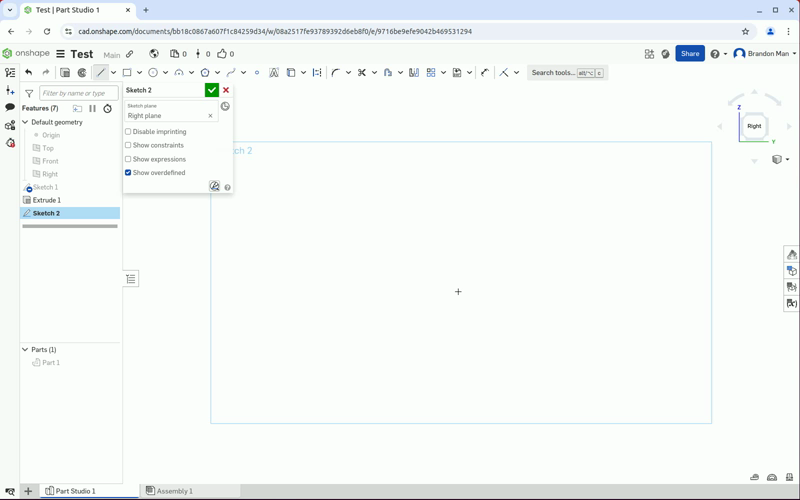
click(458, 291)
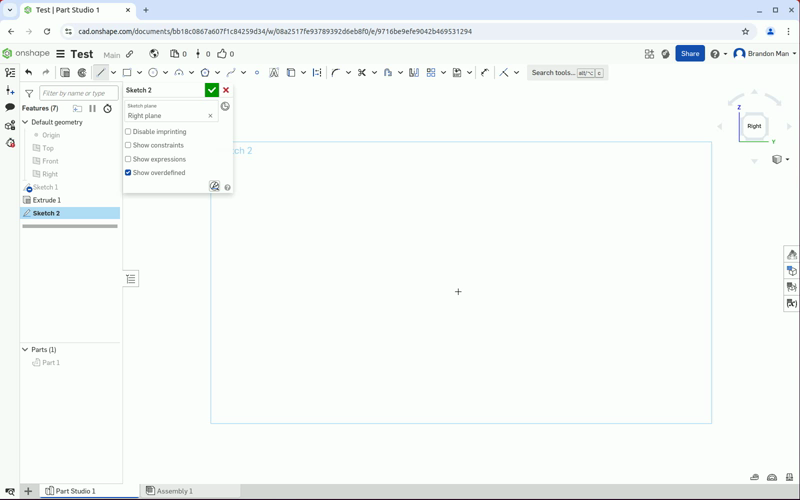
key_up(shift)
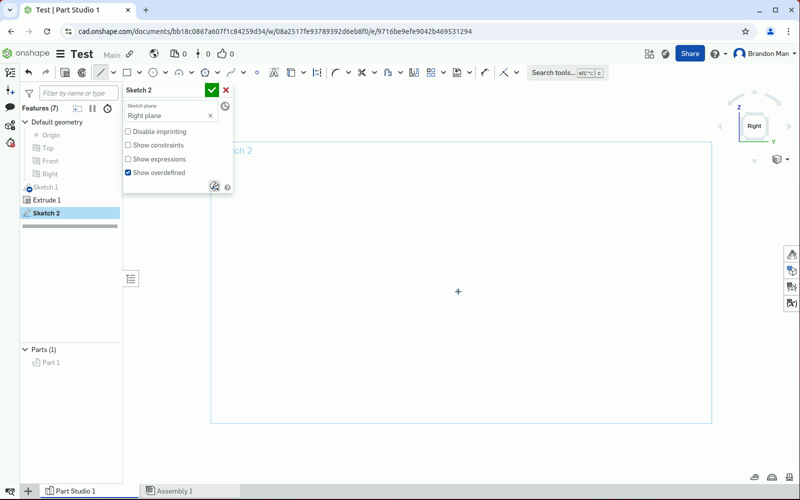
key_down(shift)
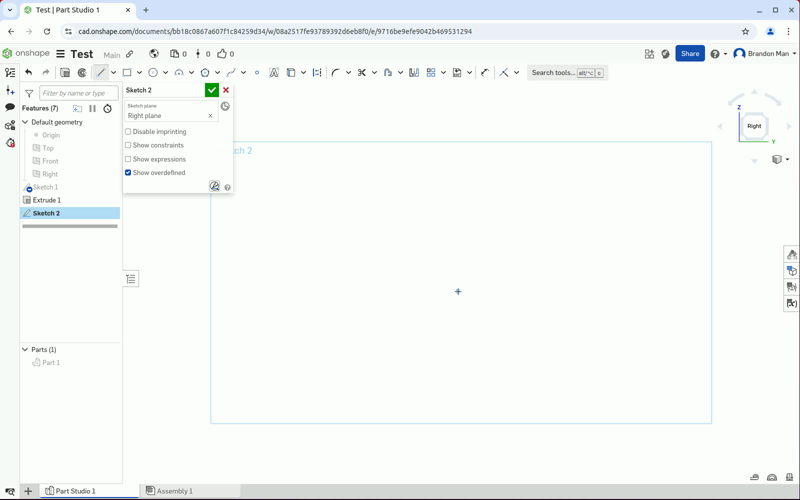
mouse_move(488, 291)
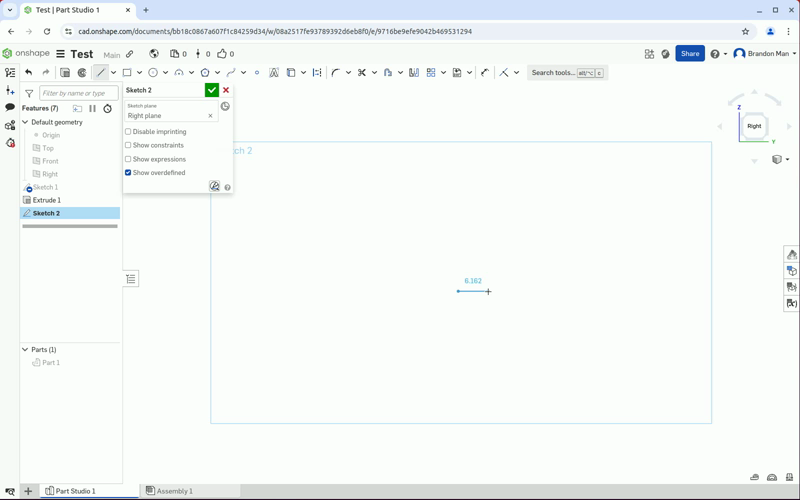
mouse_move(463, 291)
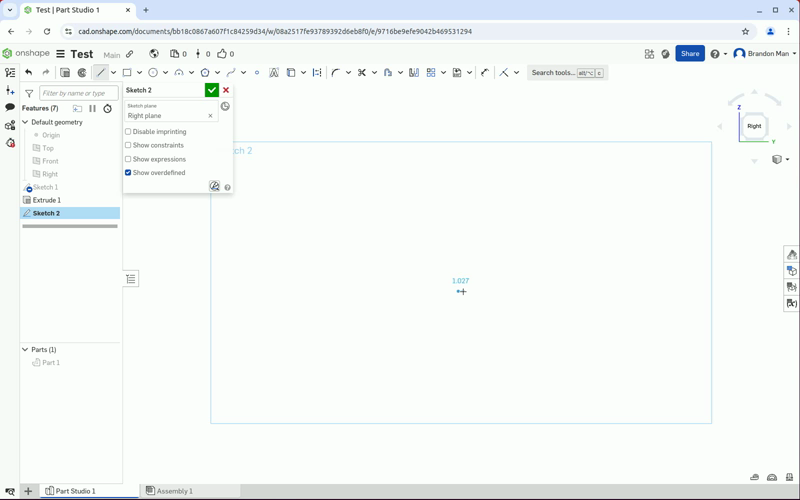
scroll(6)
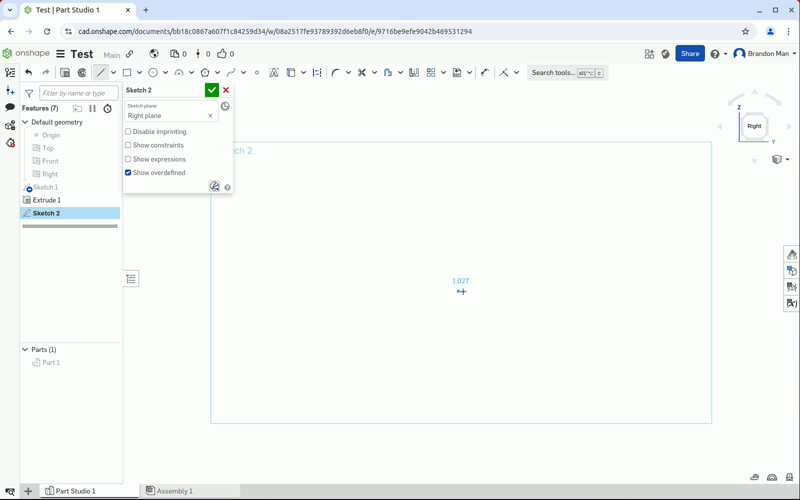
scroll(6)
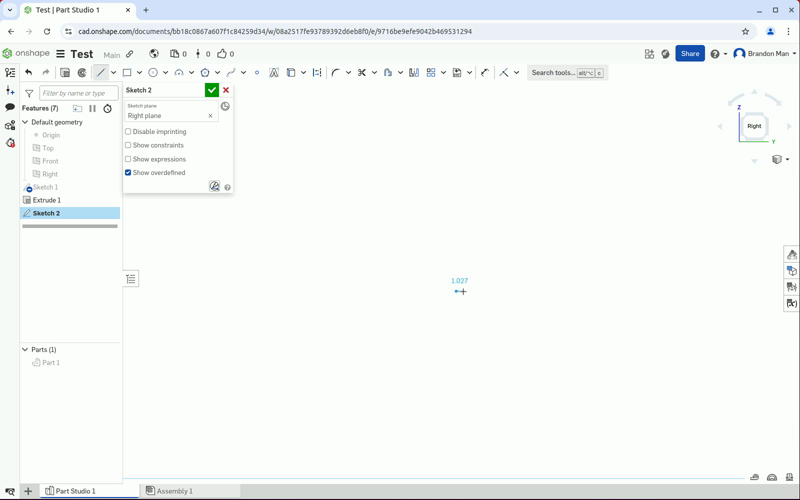
scroll(6)
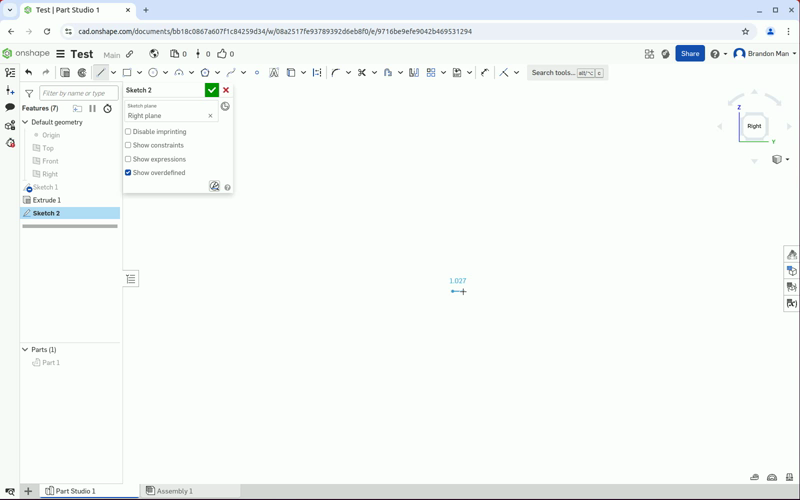
scroll(6)
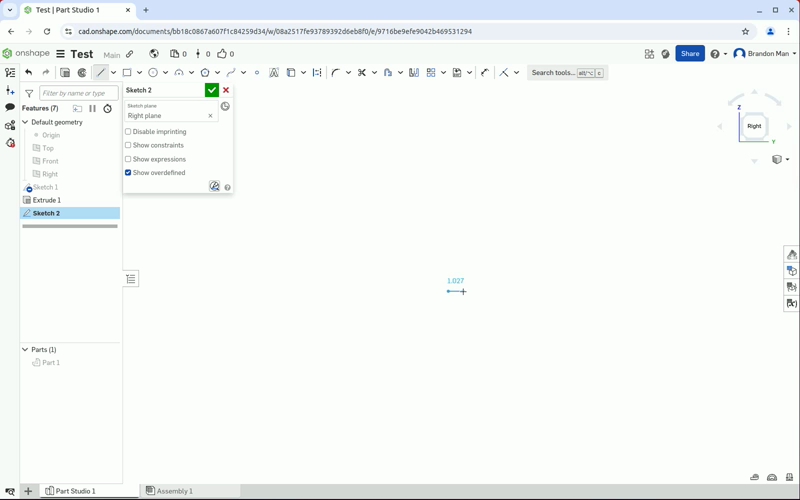
scroll(6)
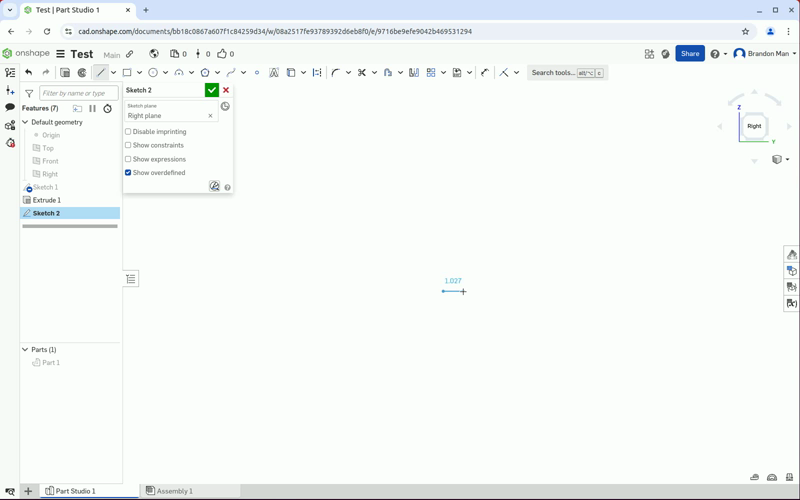
scroll(6)
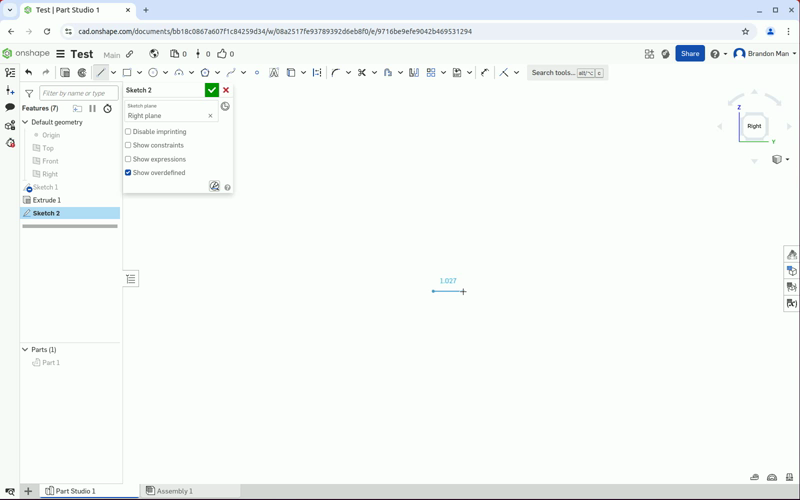
scroll(6)
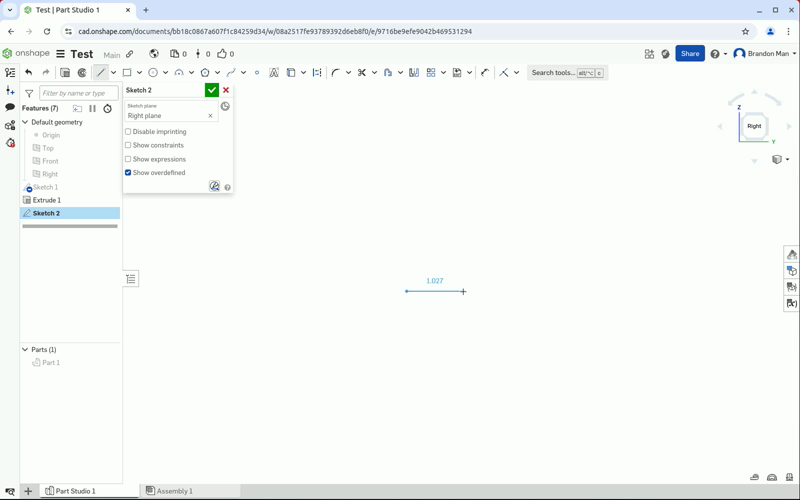
click(463, 291)
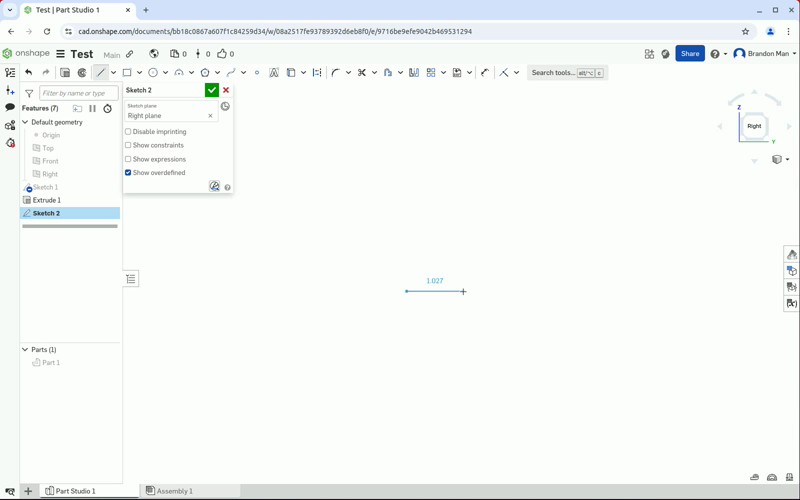
scroll(-6)
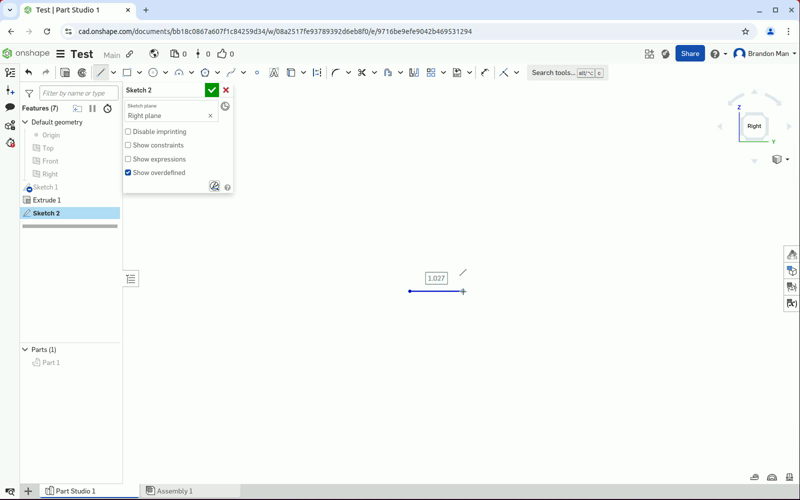
scroll(-6)
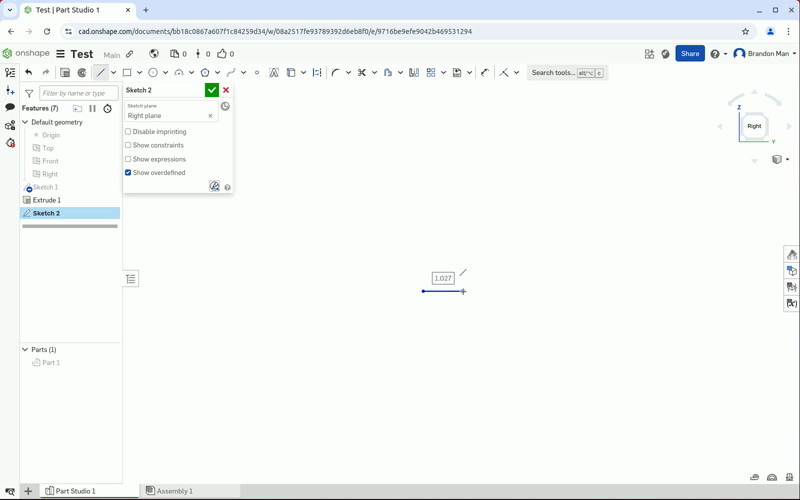
scroll(-6)
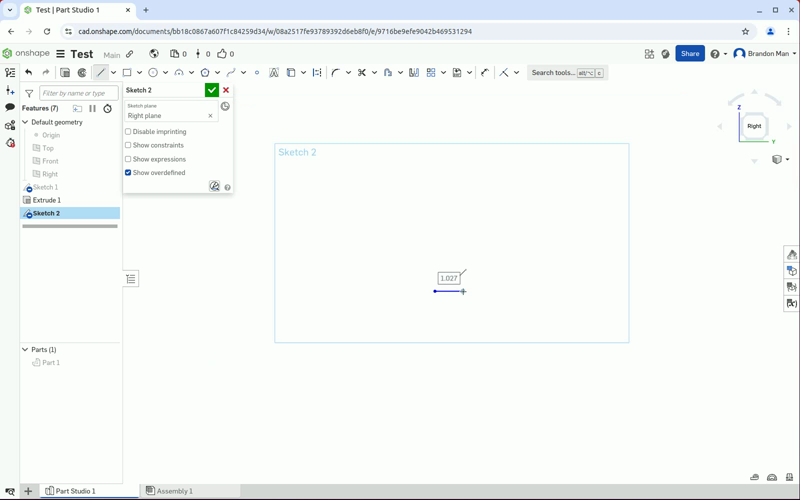
scroll(-6)
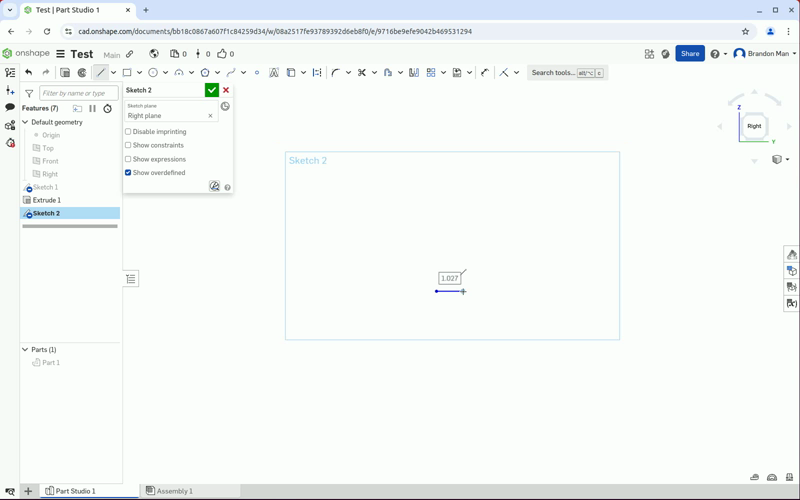
scroll(-6)
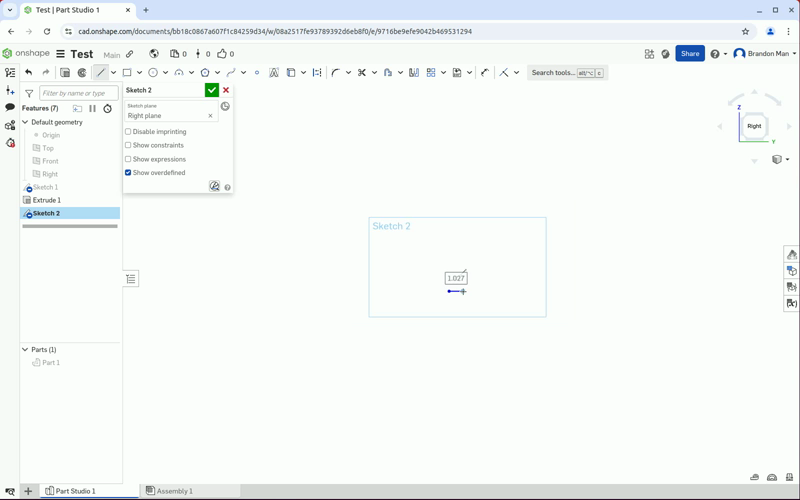
scroll(-6)
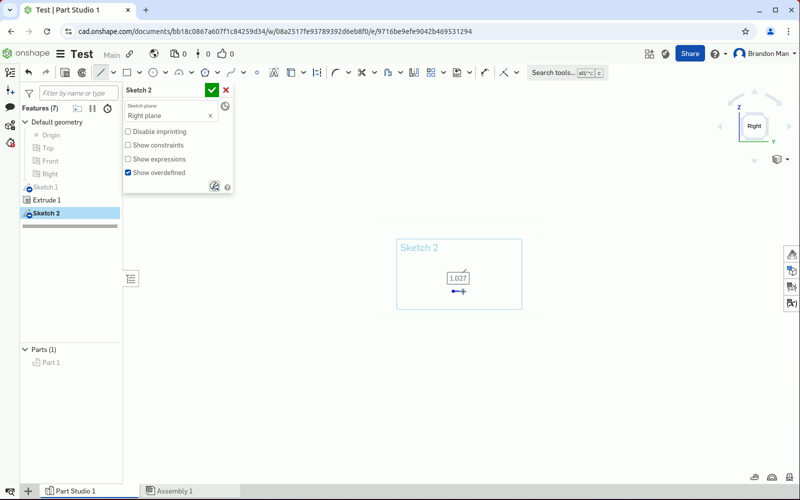
scroll(-6)
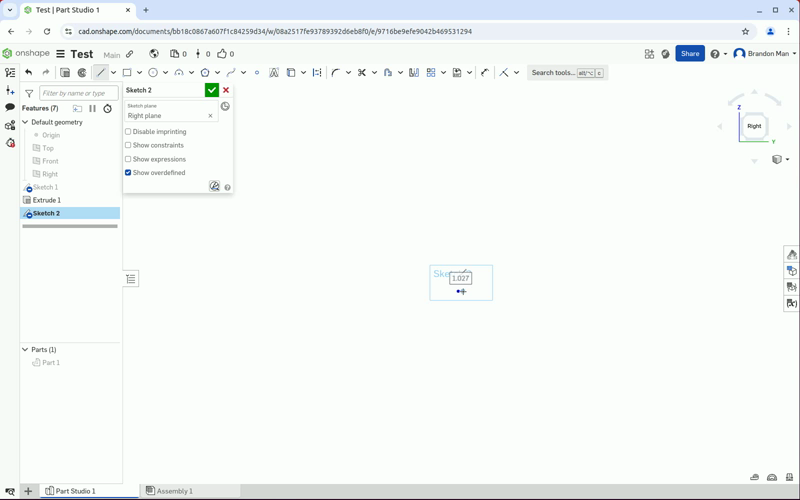
key_up(shift)
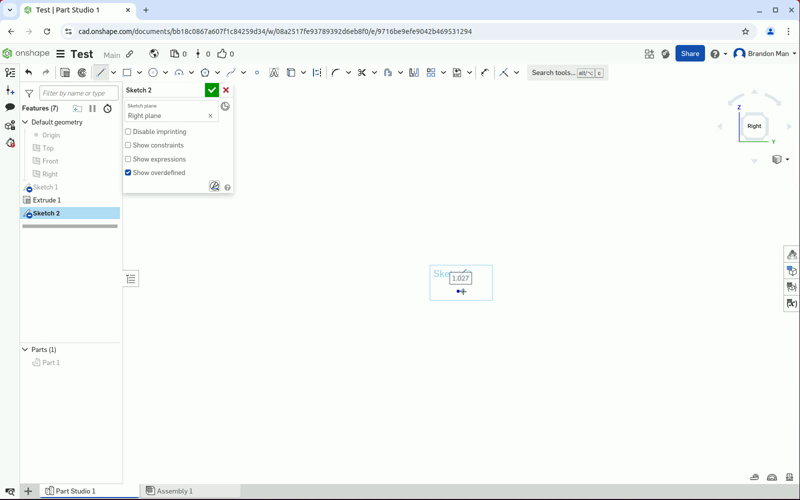
key_down(shift)
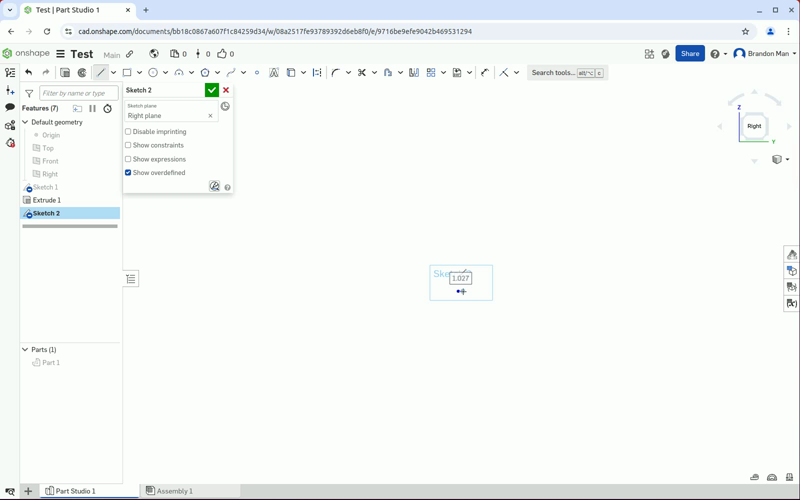
mouse_move(493, 291)
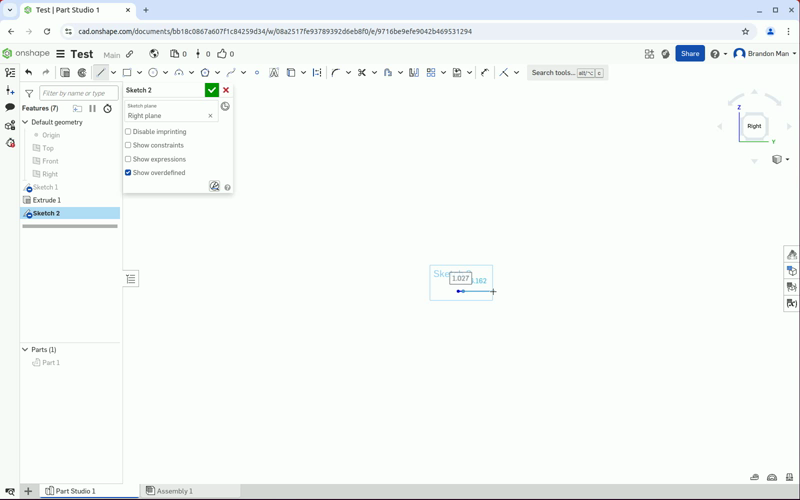
mouse_move(463, 274)
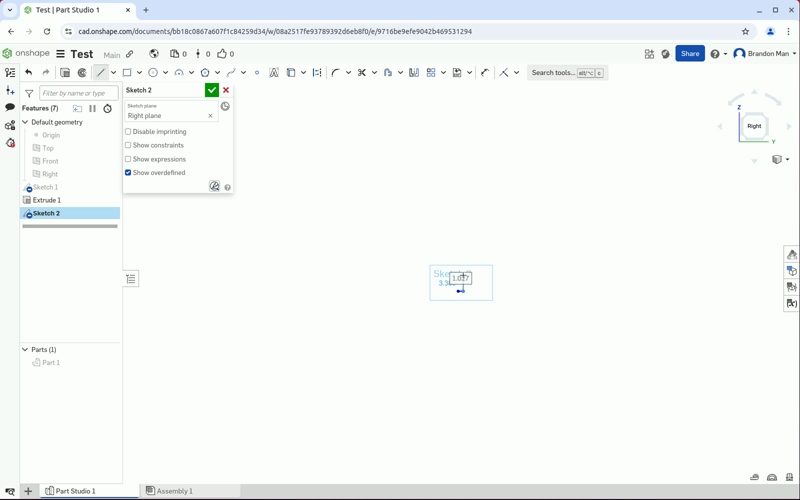
click(463, 274)
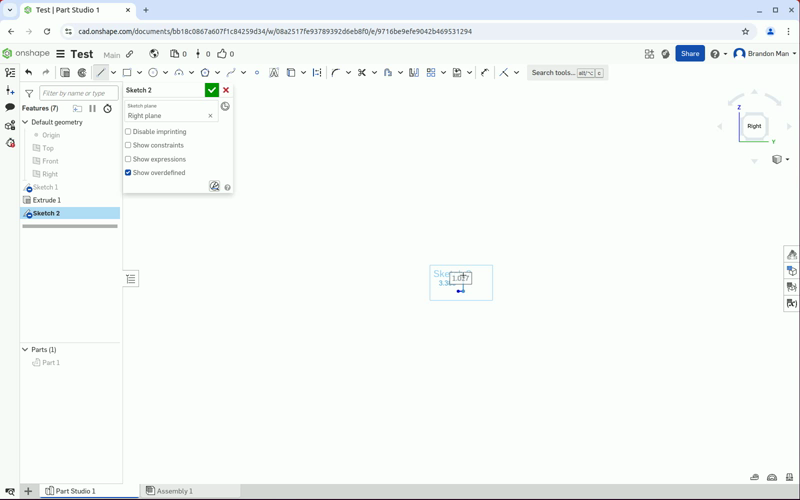
key_up(shift)
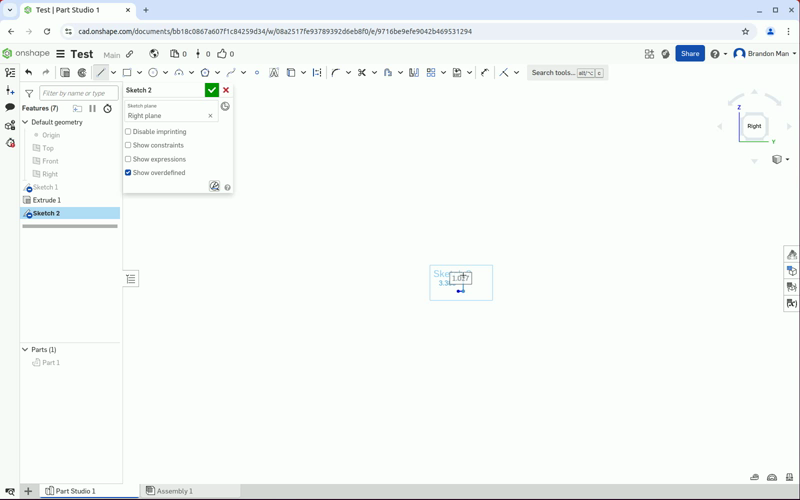
key_down(shift)
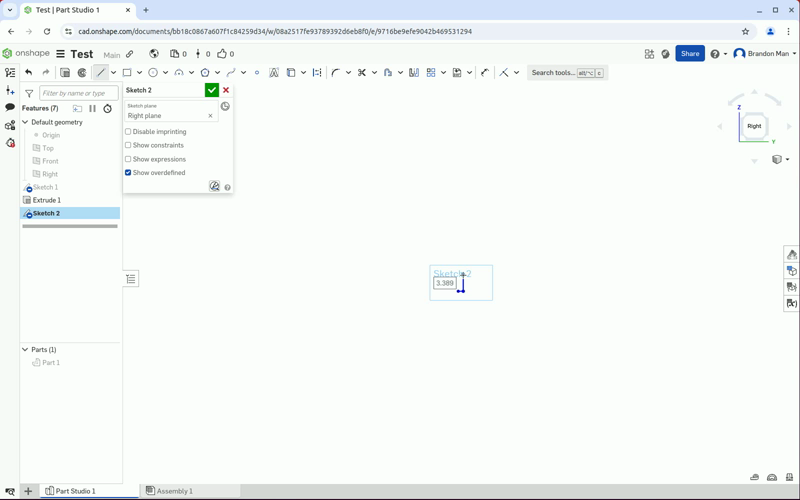
mouse_move(493, 274)
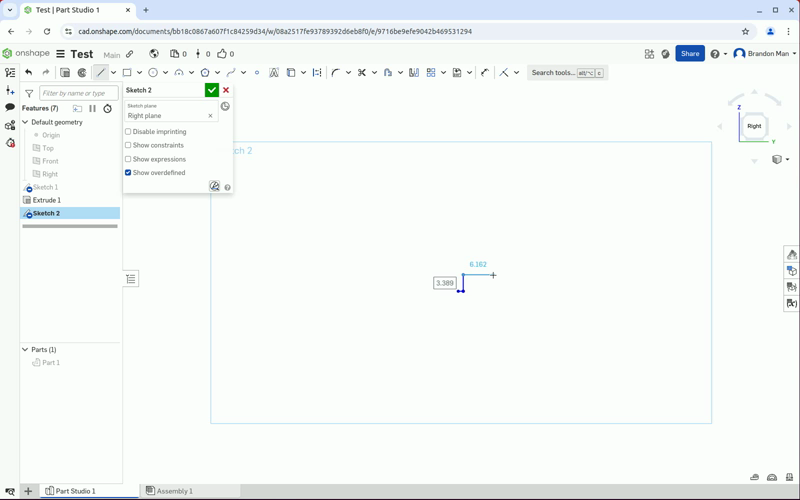
mouse_move(458, 274)
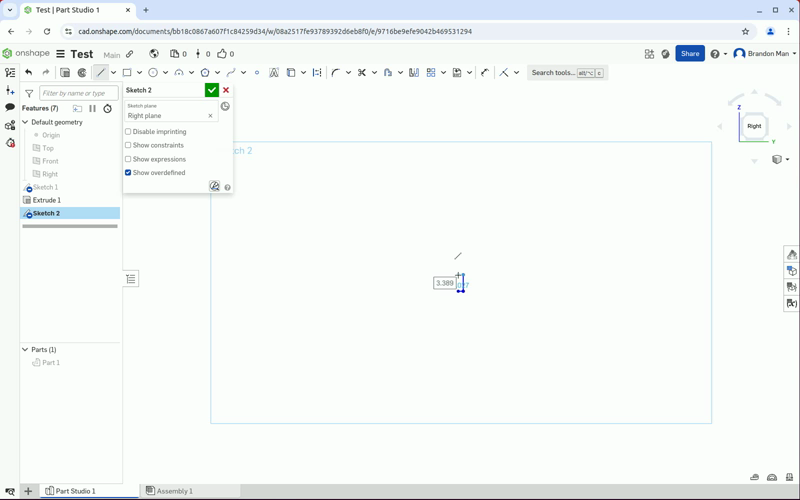
scroll(6)
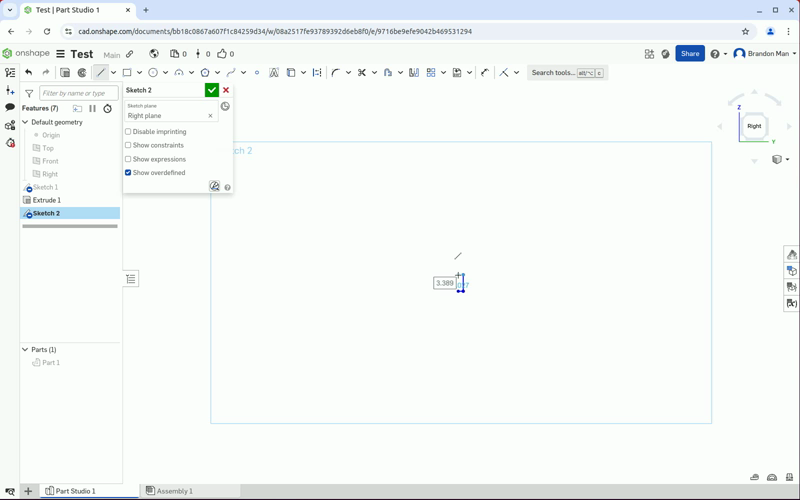
scroll(6)
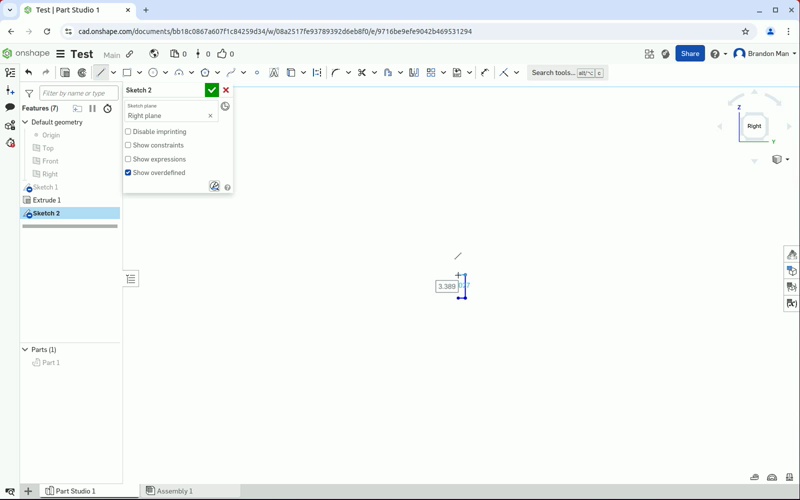
scroll(6)
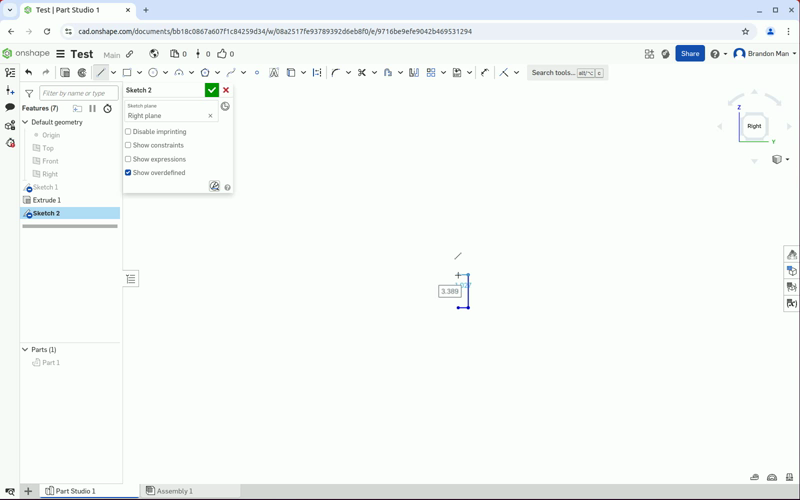
scroll(6)
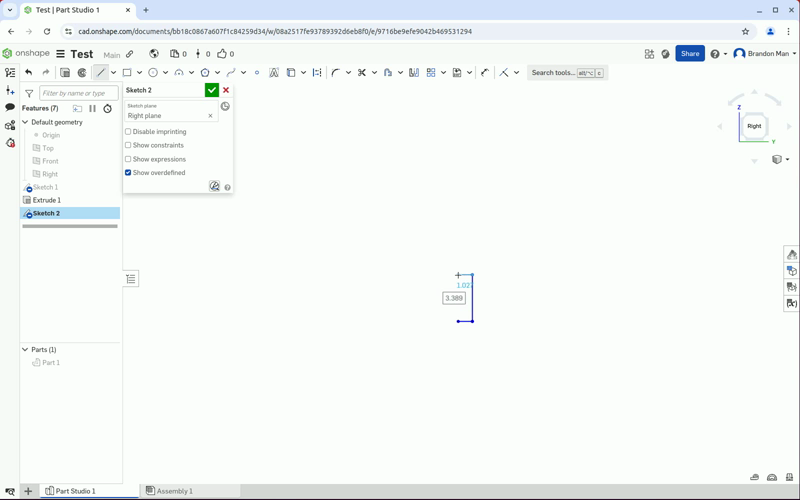
scroll(6)
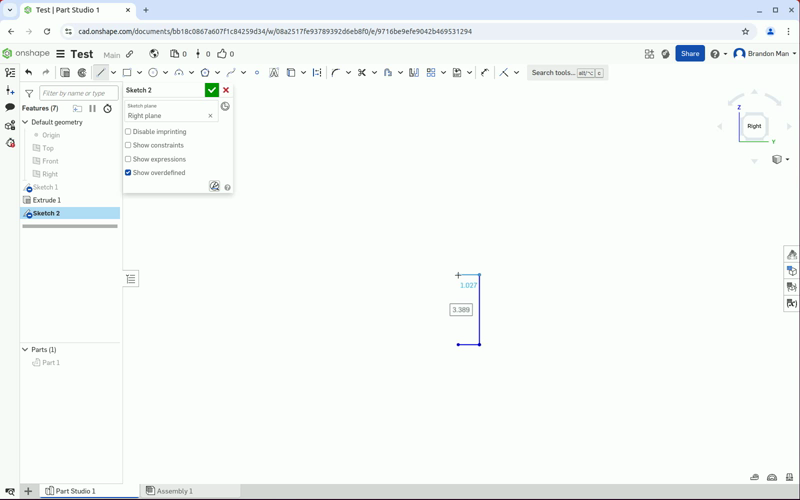
scroll(6)
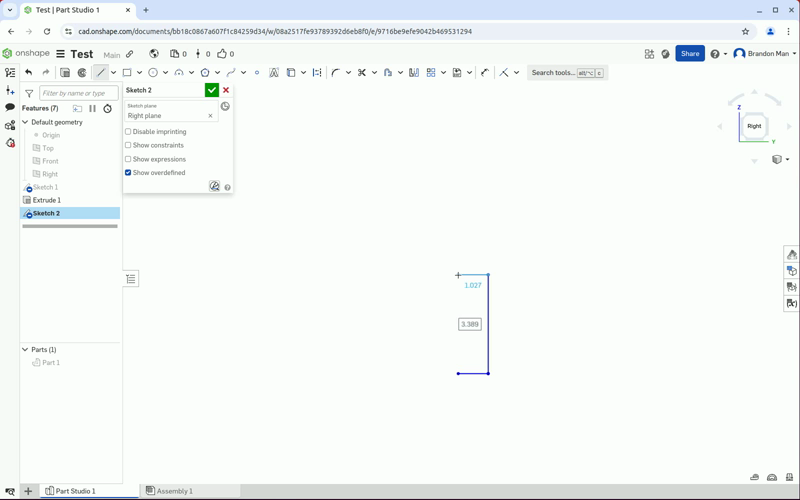
scroll(6)
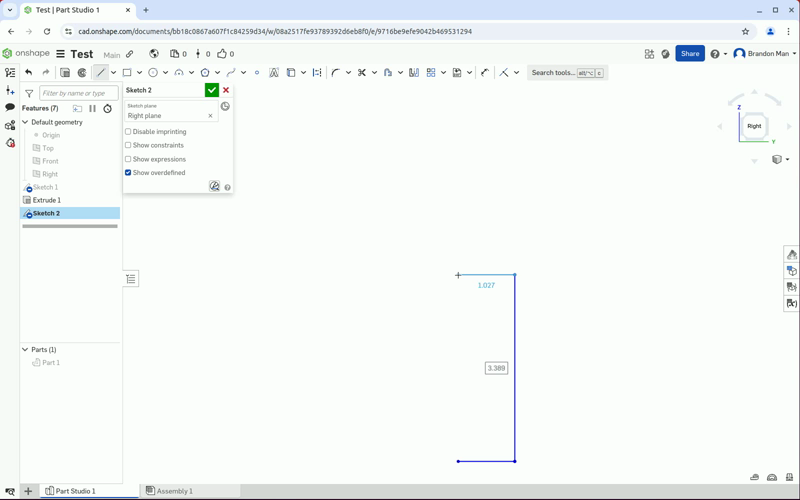
click(458, 274)
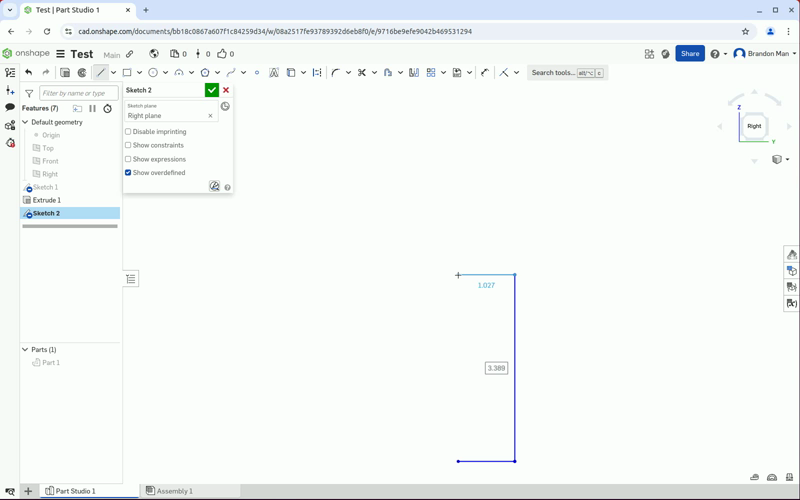
scroll(-6)
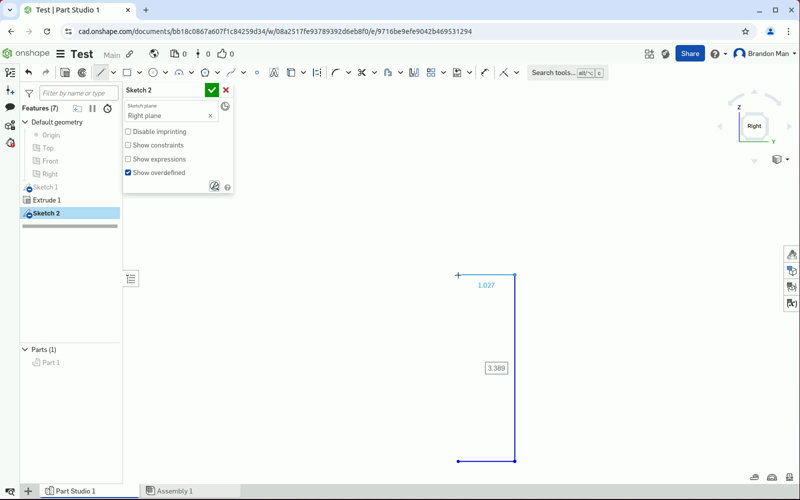
scroll(-6)
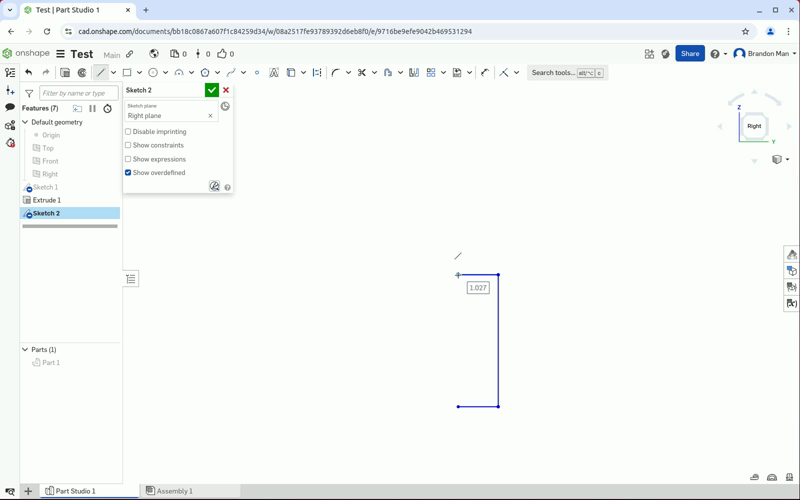
scroll(-6)
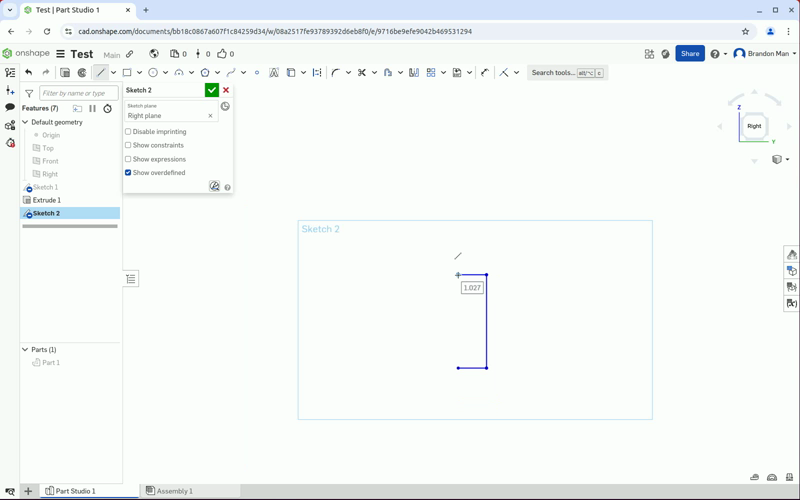
scroll(-6)
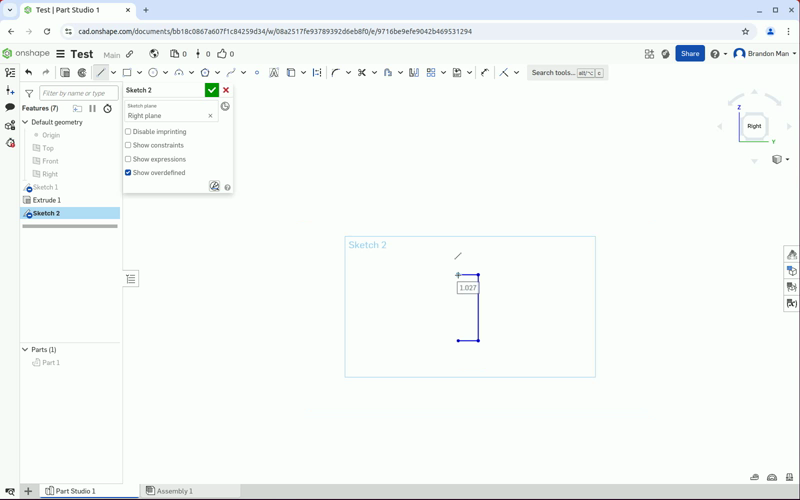
scroll(-6)
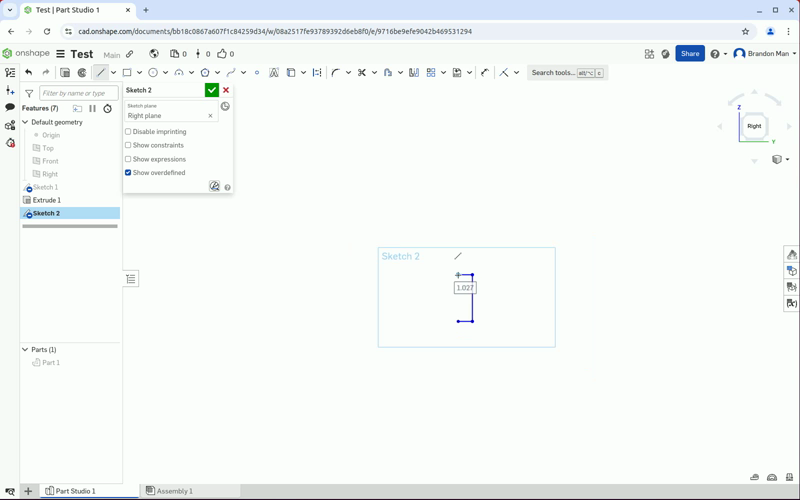
scroll(-6)
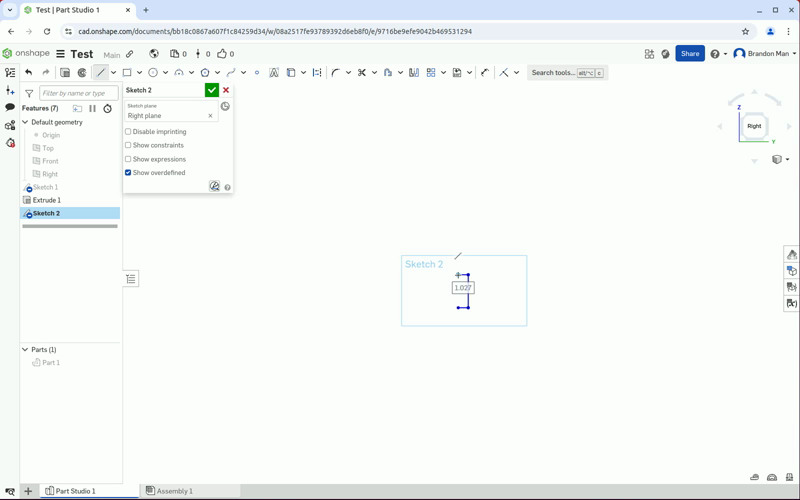
scroll(-6)
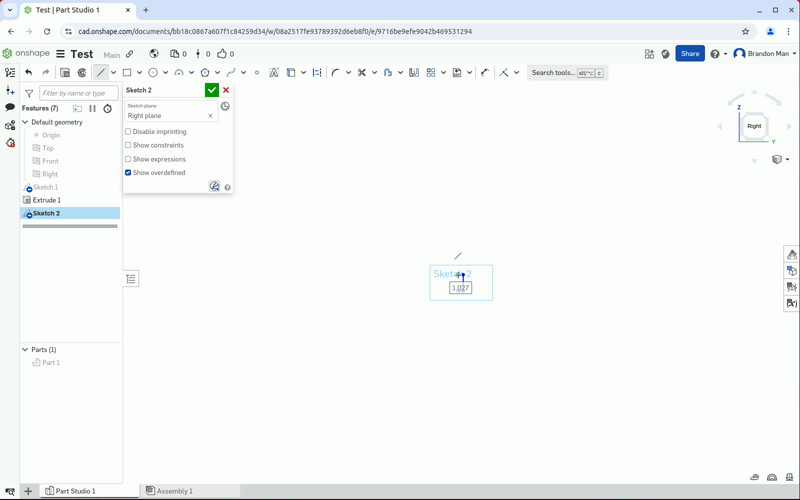
key_up(shift)
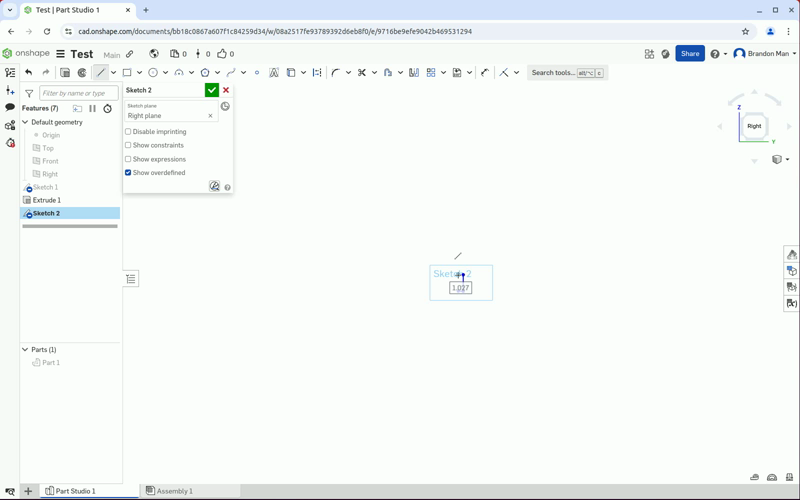
mouse_move(488, 274)
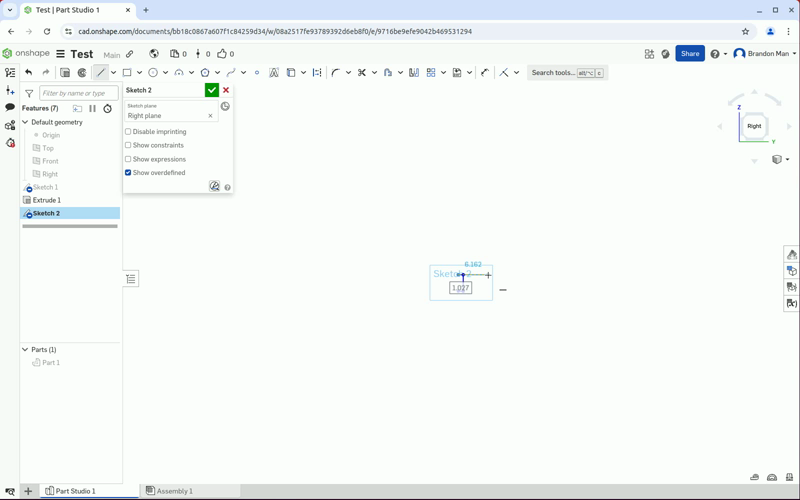
key_down(shift)
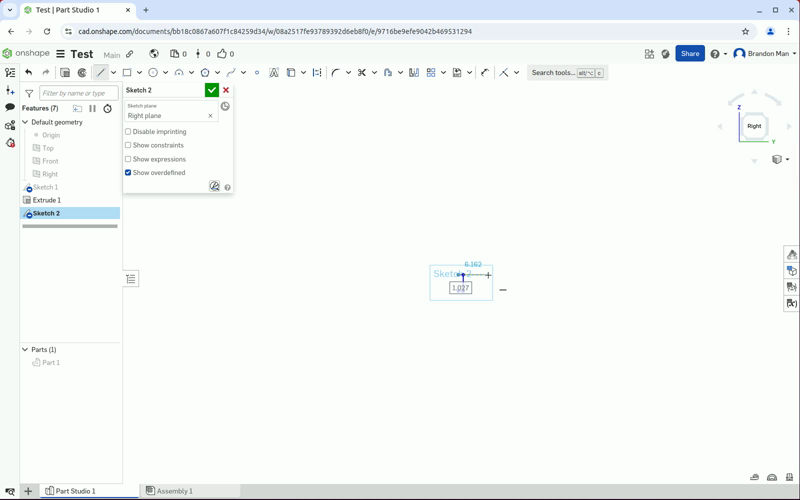
mouse_move(458, 291)
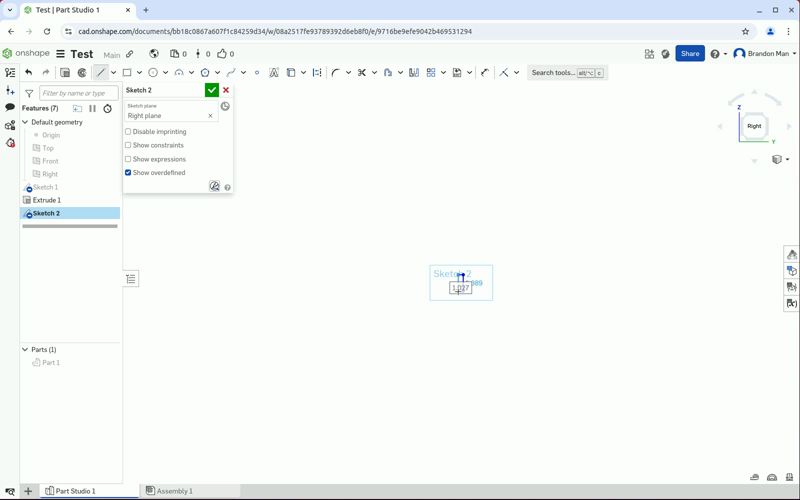
key_up(shift)
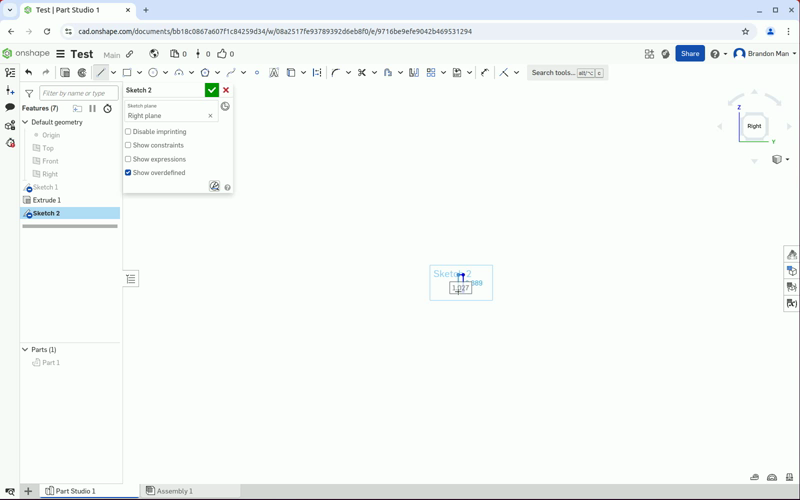
click(458, 291)
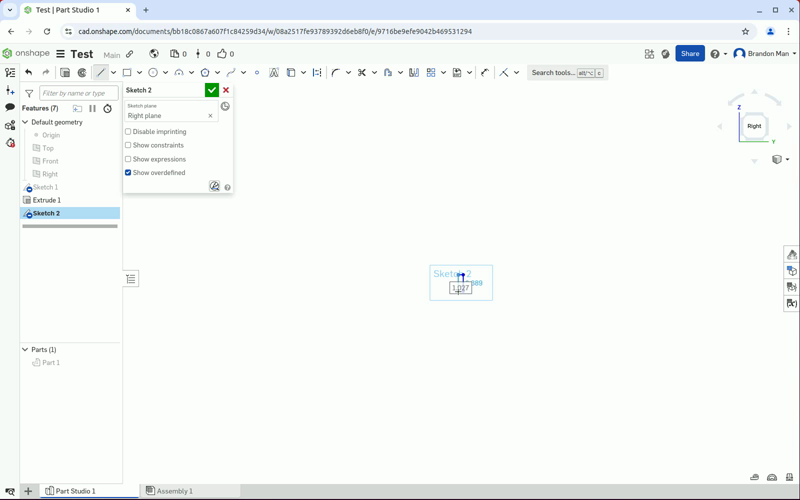
key(esc)
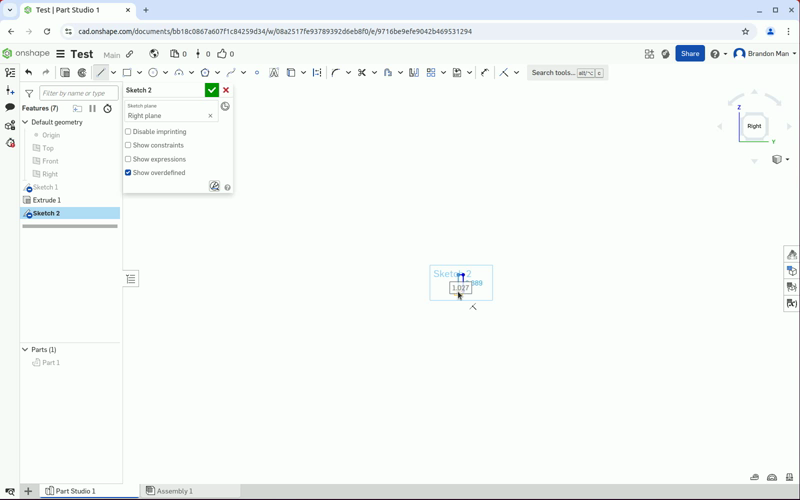
mouse_move(461, 285)
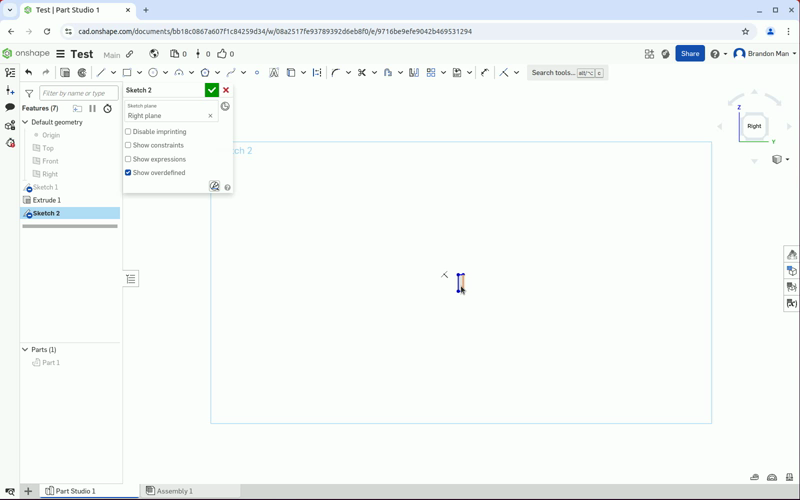
scroll(6)
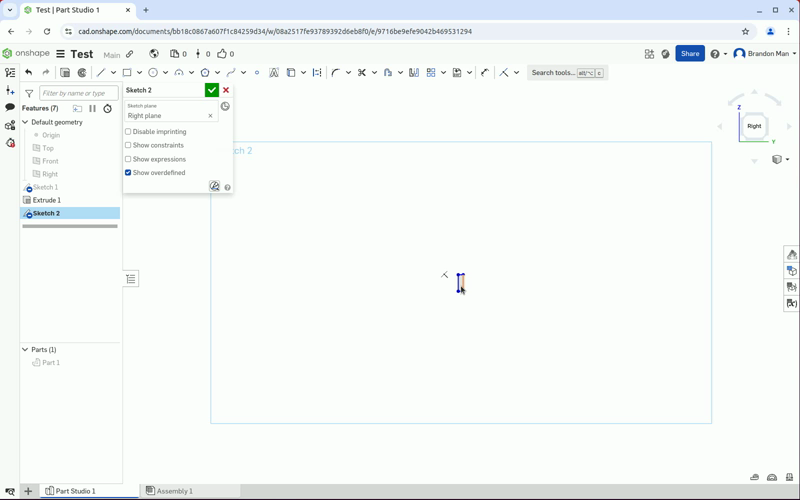
scroll(6)
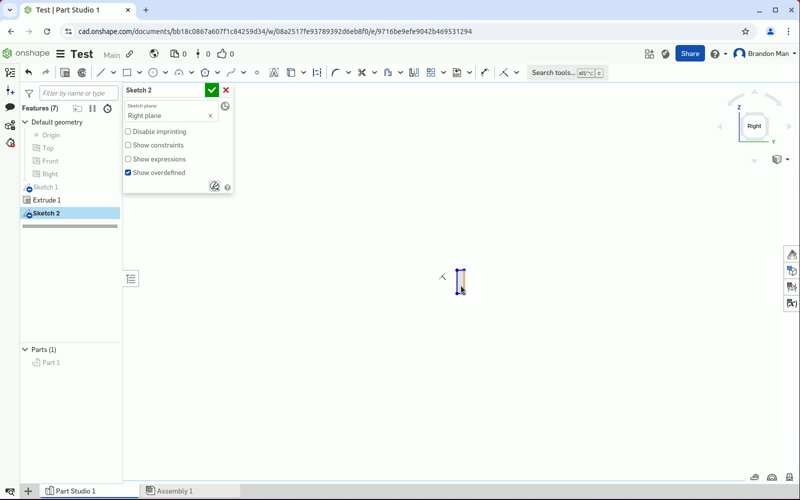
scroll(6)
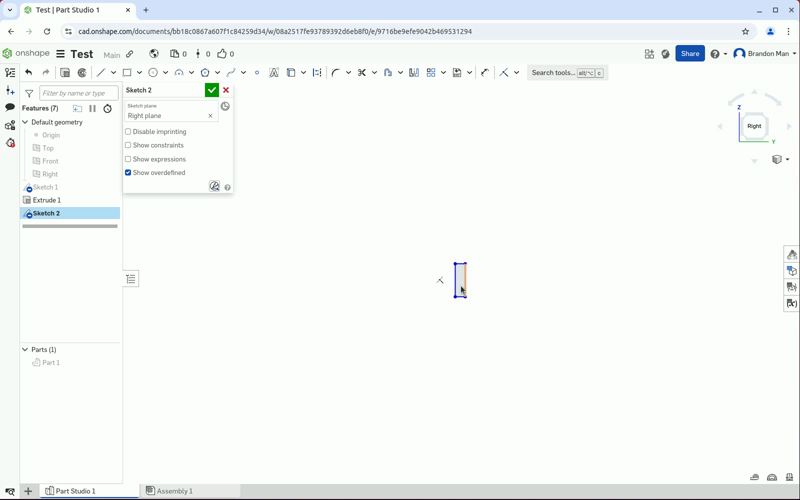
scroll(6)
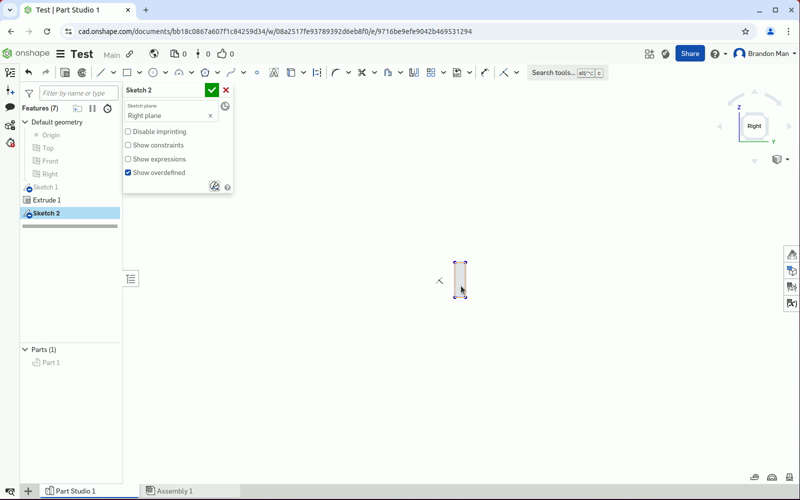
scroll(6)
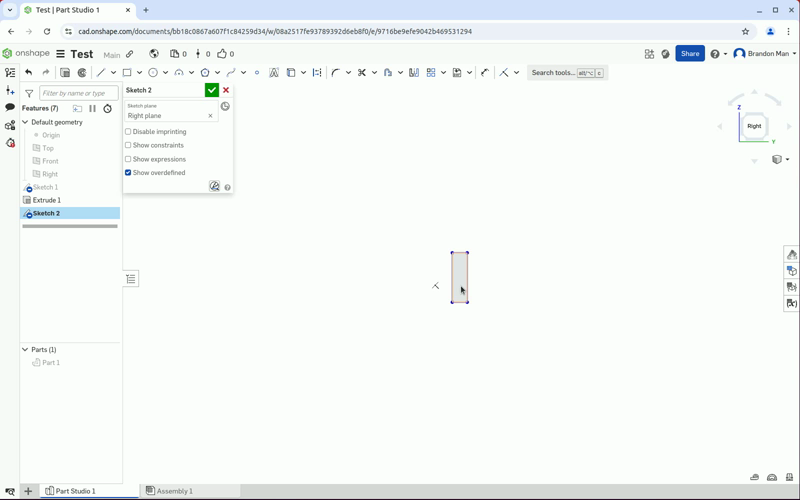
scroll(6)
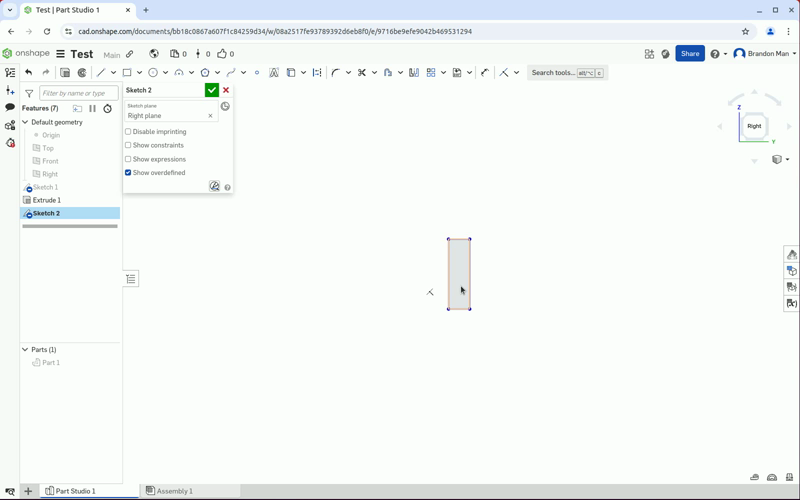
scroll(6)
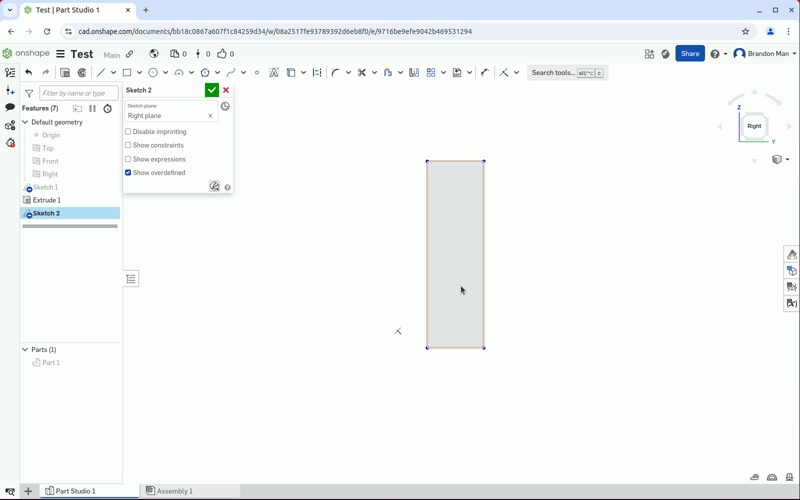
click(461, 285)
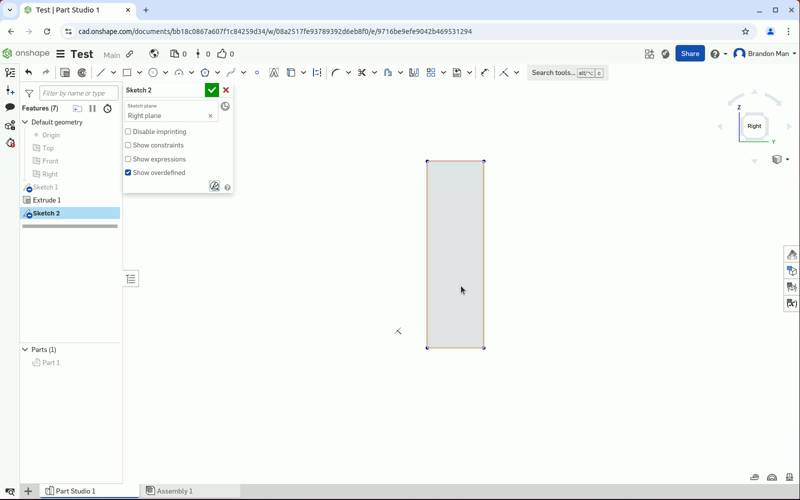
scroll(-6)
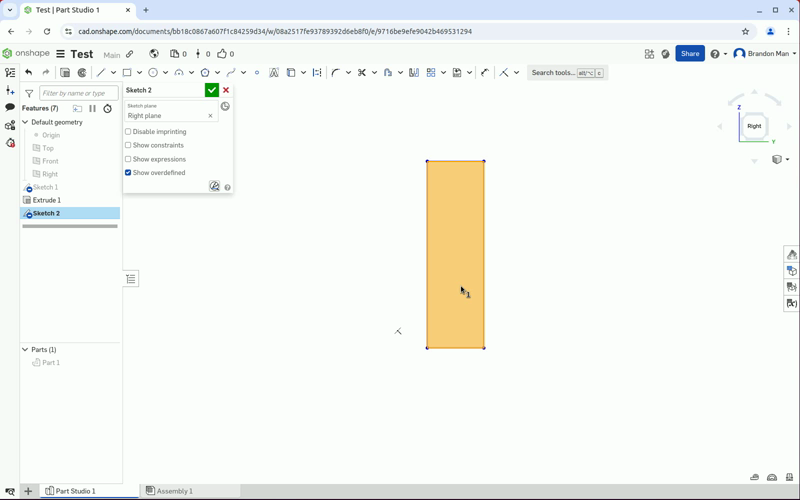
scroll(-6)
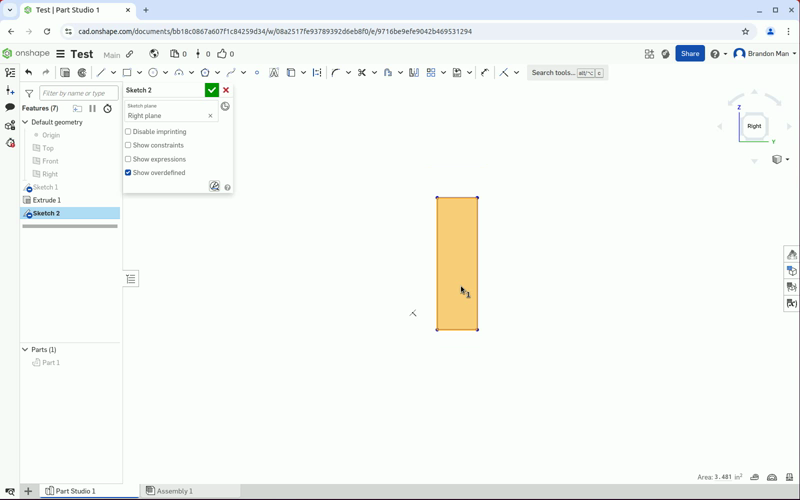
scroll(-6)
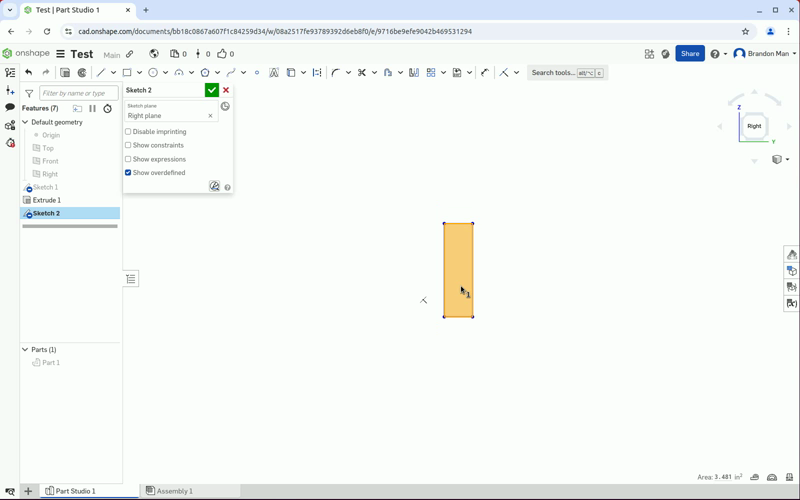
scroll(-6)
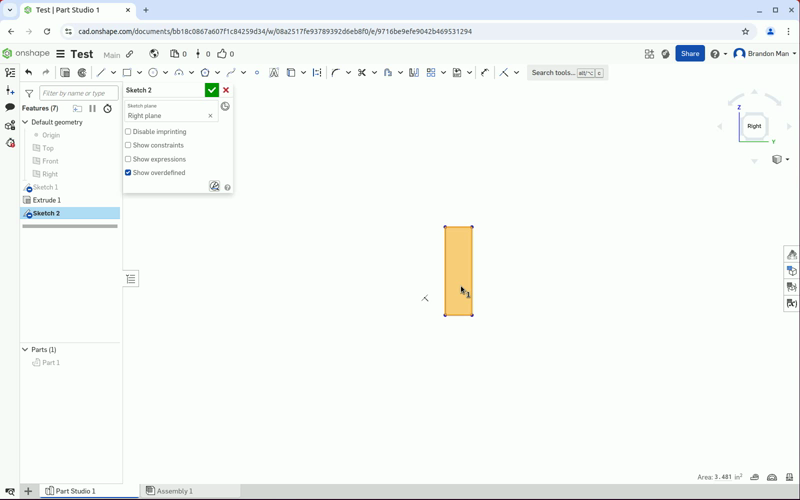
scroll(-6)
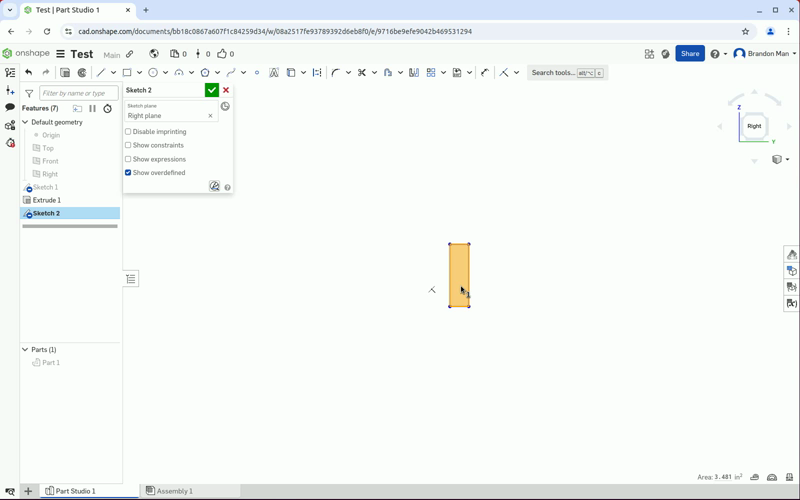
scroll(-6)
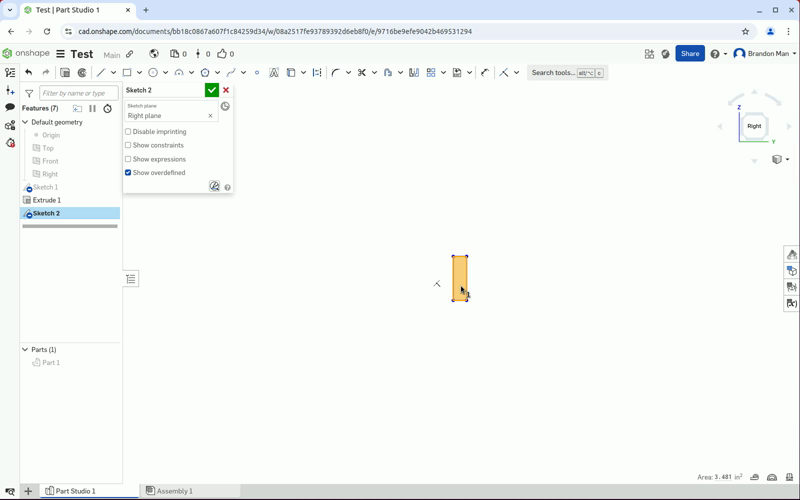
scroll(-6)
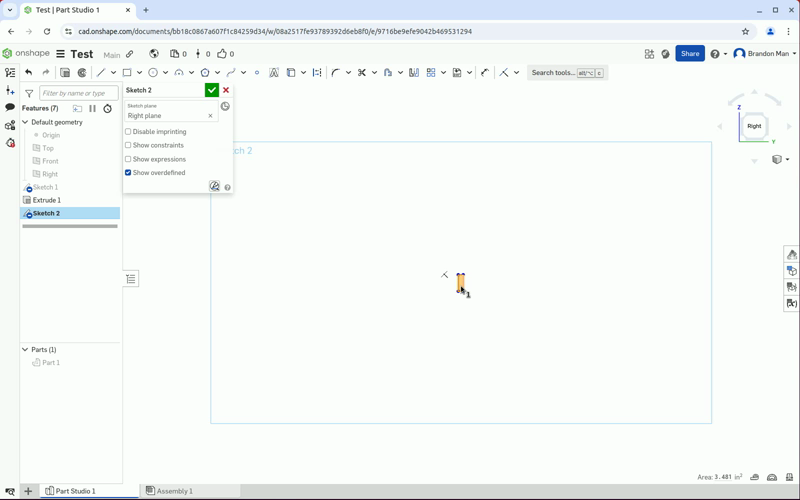
mouse_move(73, 352)
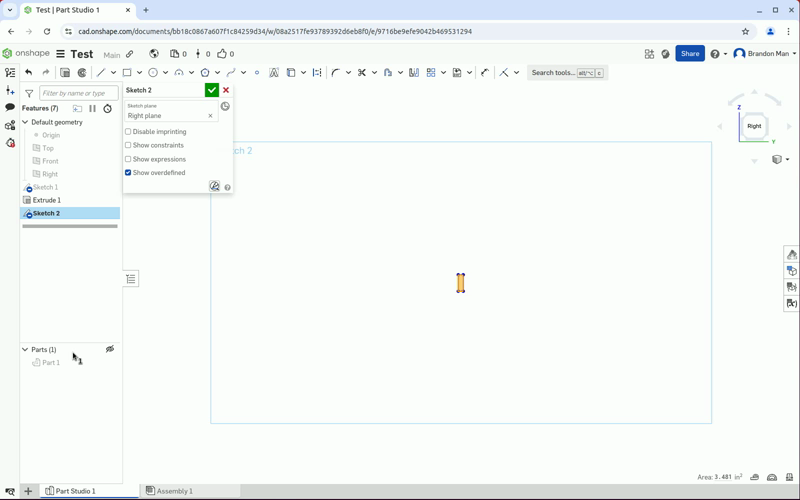
key(shift+y)
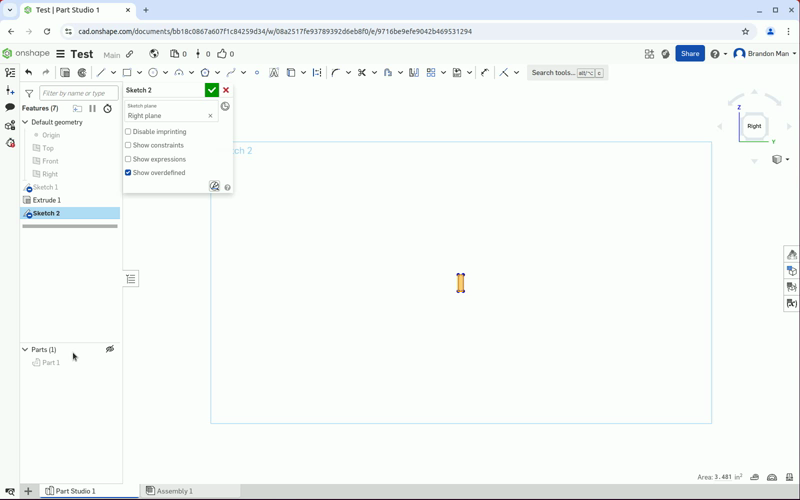
key(shift+e)
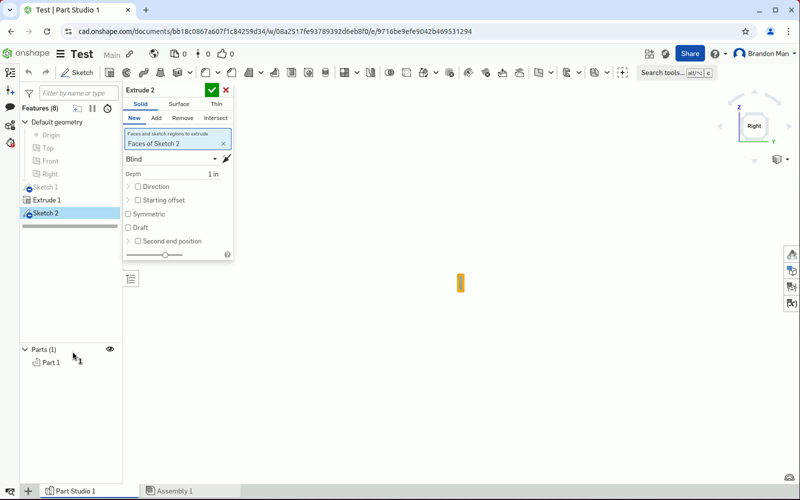
mouse_move(143, 106)
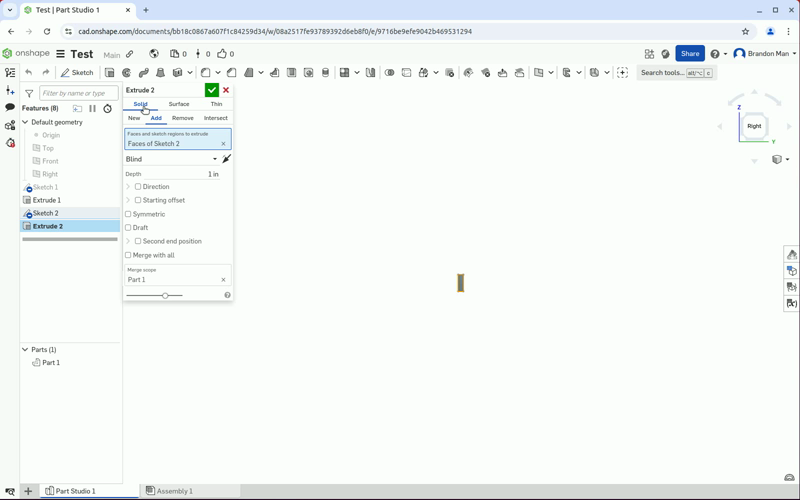
click(143, 106)
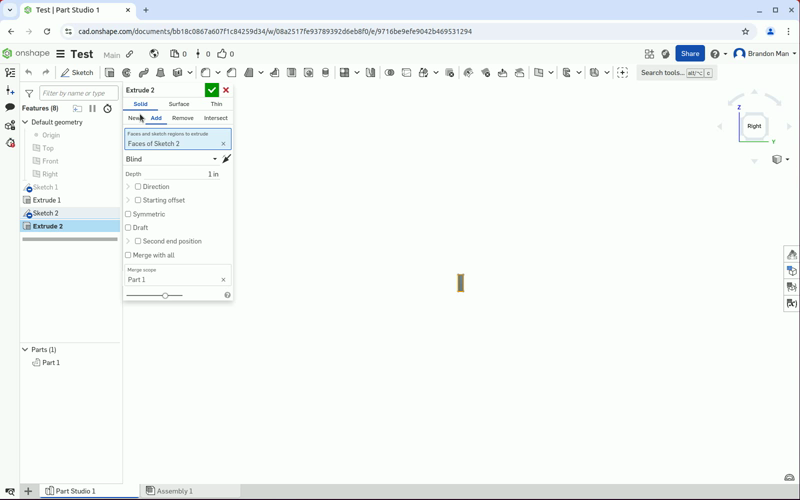
mouse_move(137, 120)
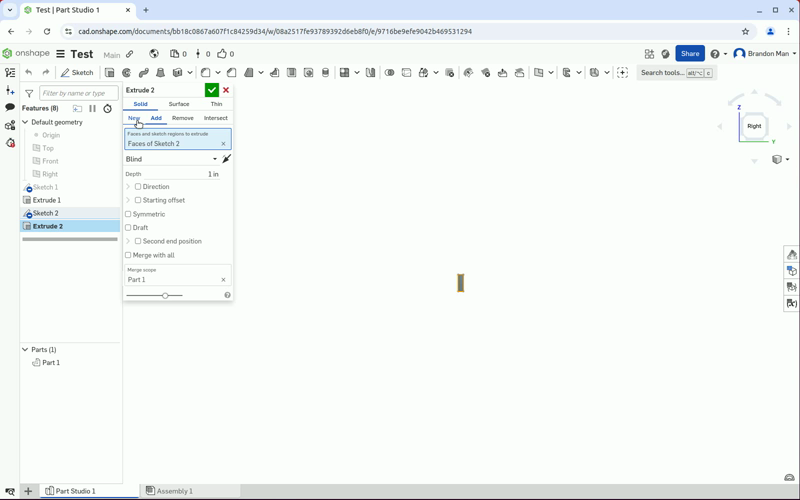
click(137, 120)
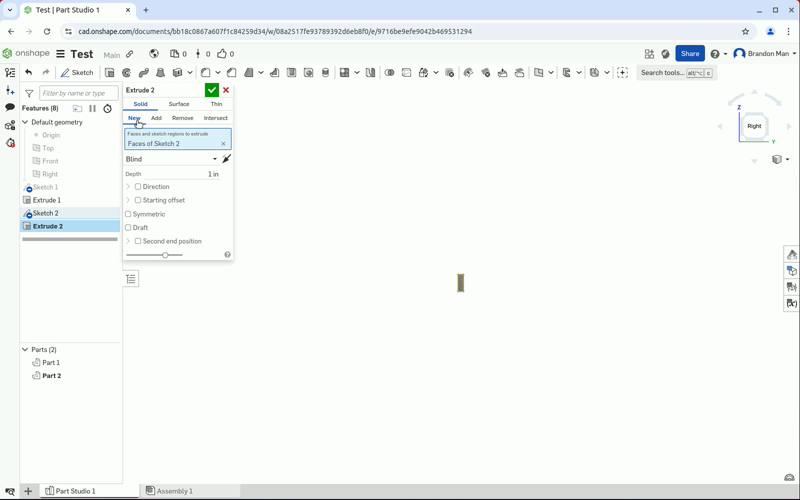
key(tab, 4)
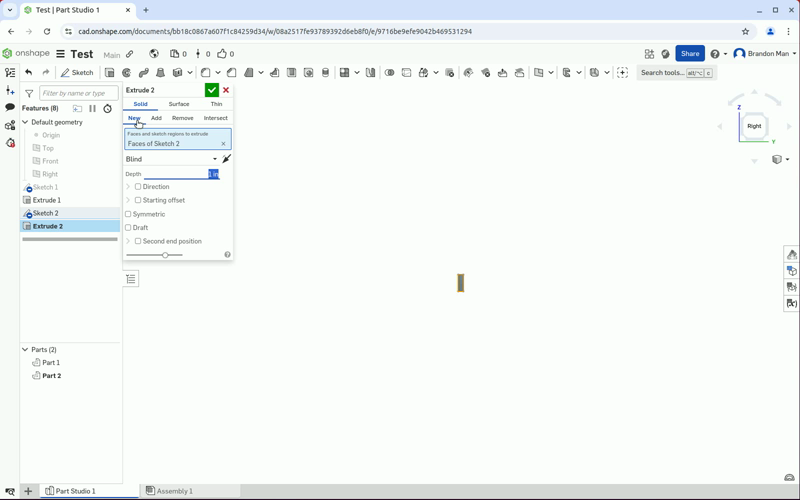
text(15.405)
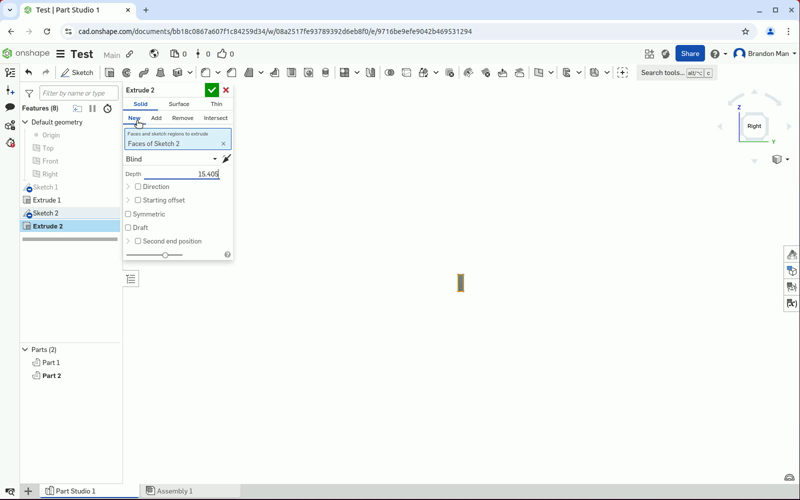
key(enter)
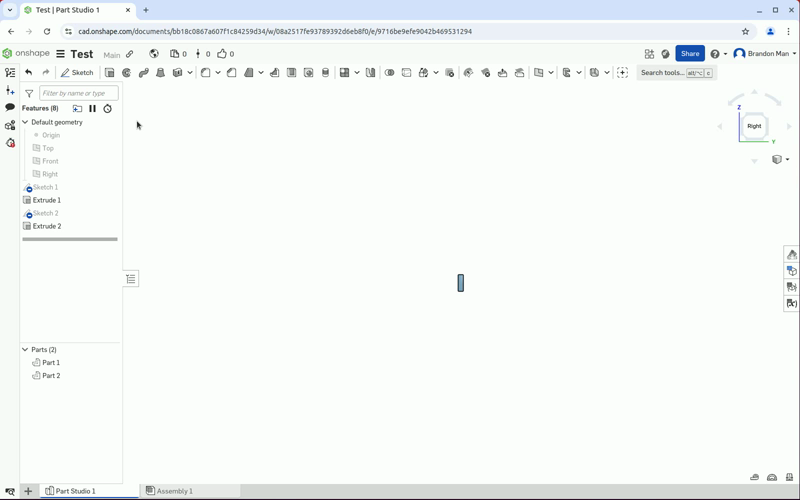
key(shift+h)
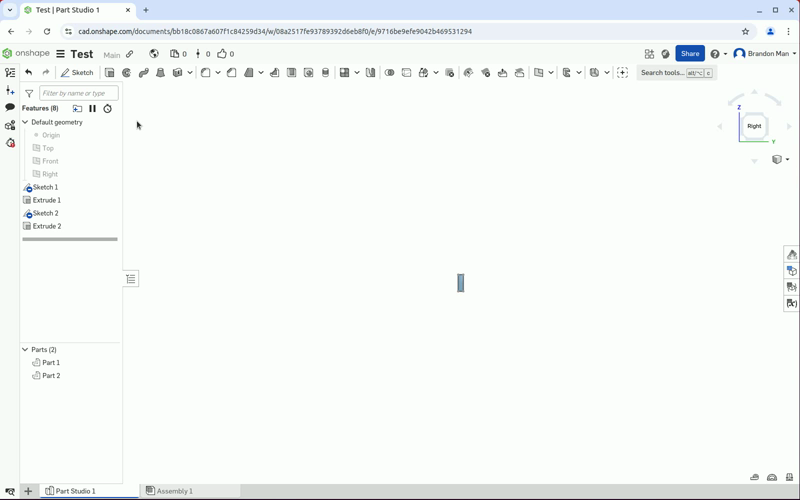
key(shift+h)
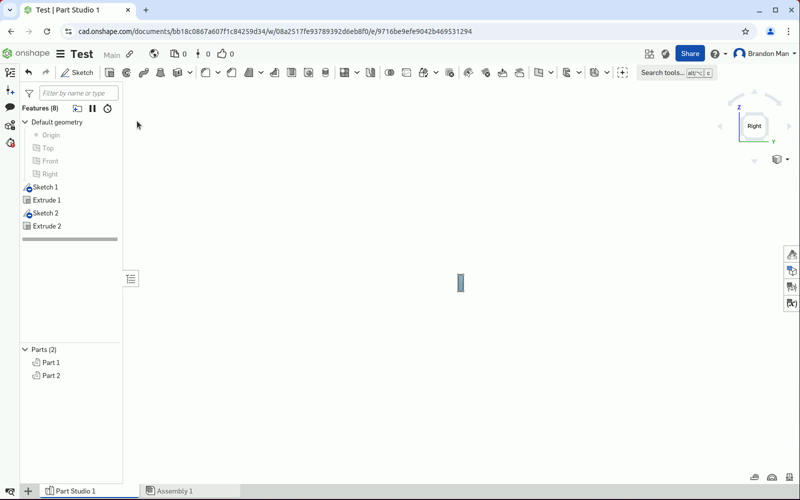
key(shift+7)
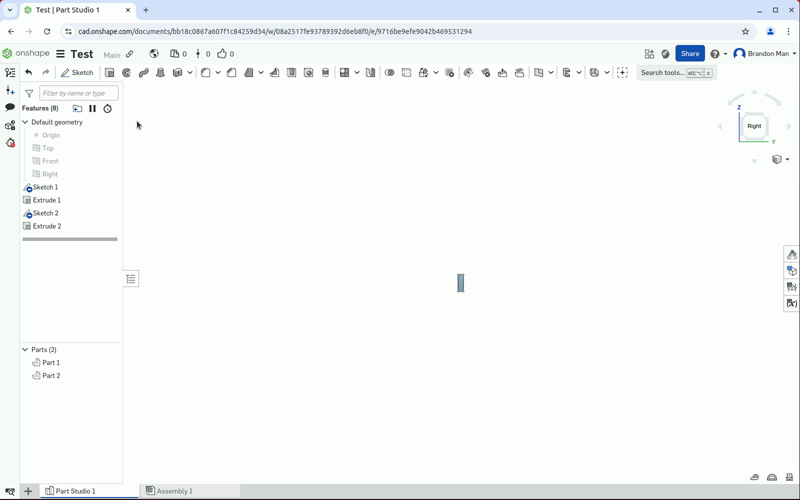
key(right, 2)
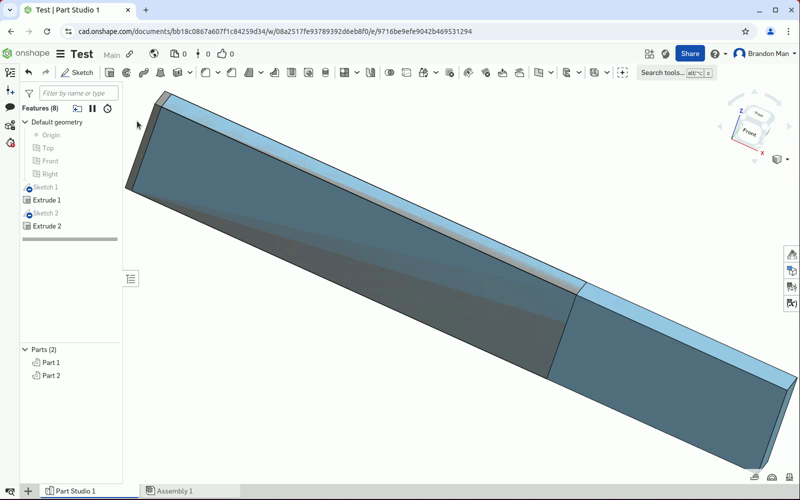
key(down, 2)
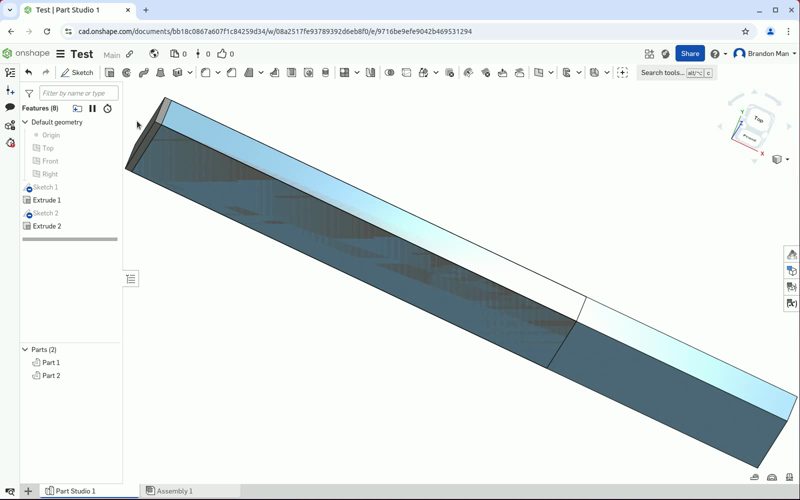
key(up, 2)
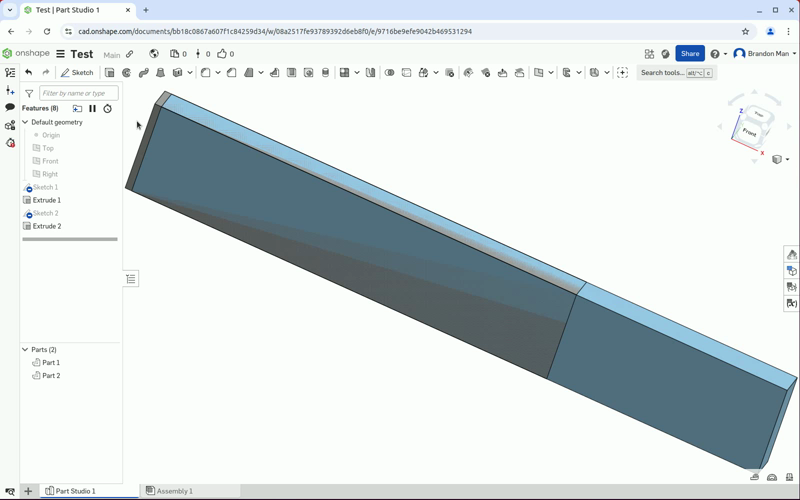
key(left, 2)
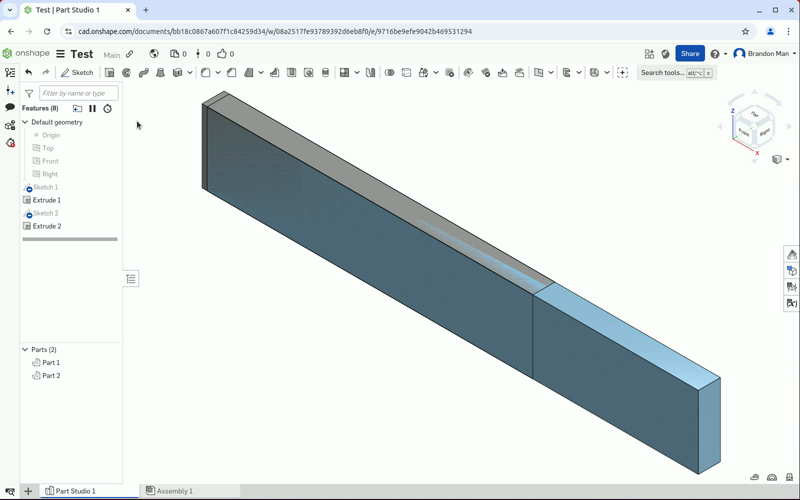
mouse_move(73, 189)
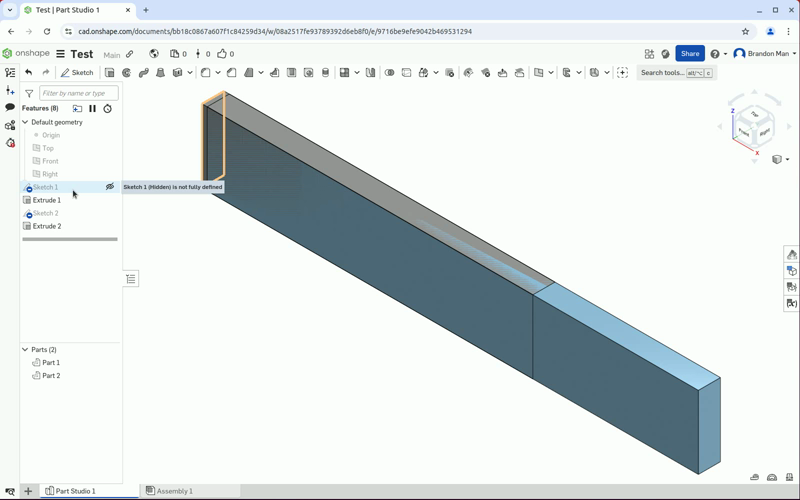
click(73, 189)